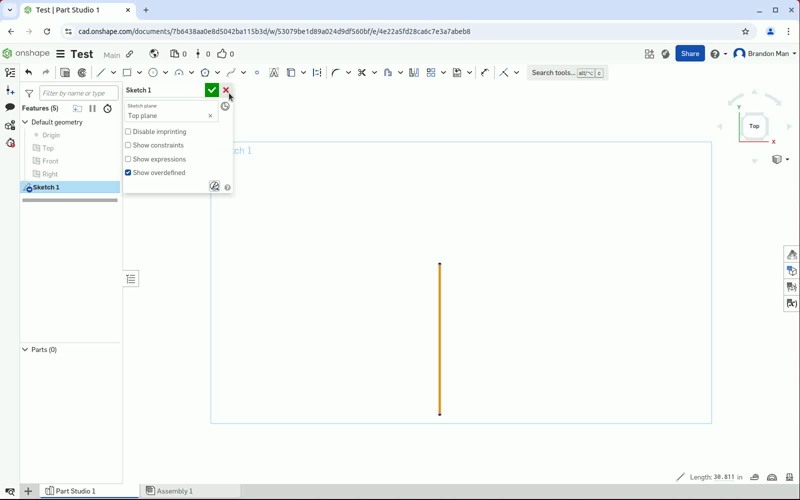
key(shift+h)
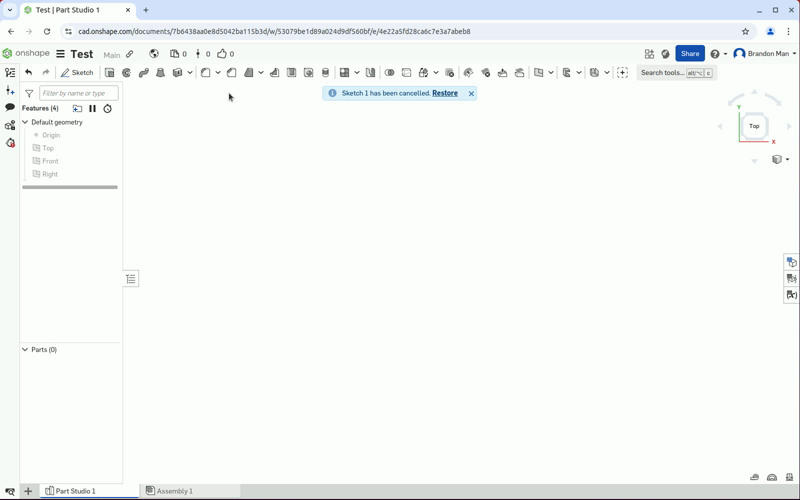
mouse_move(73, 352)
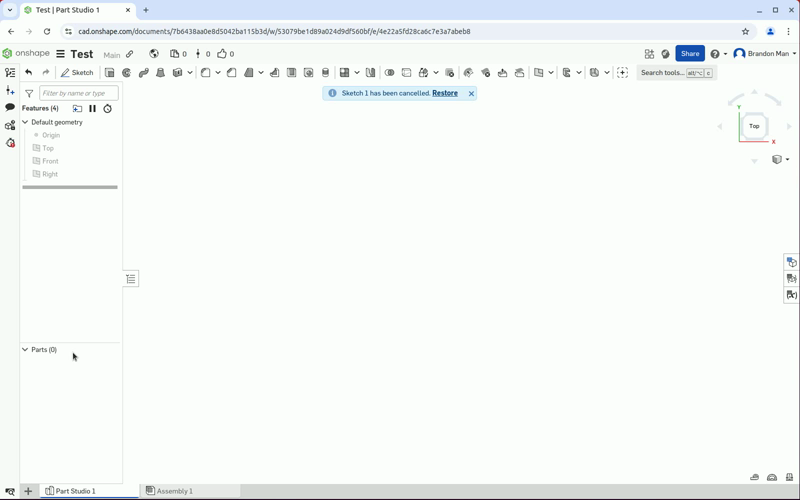
key(y)
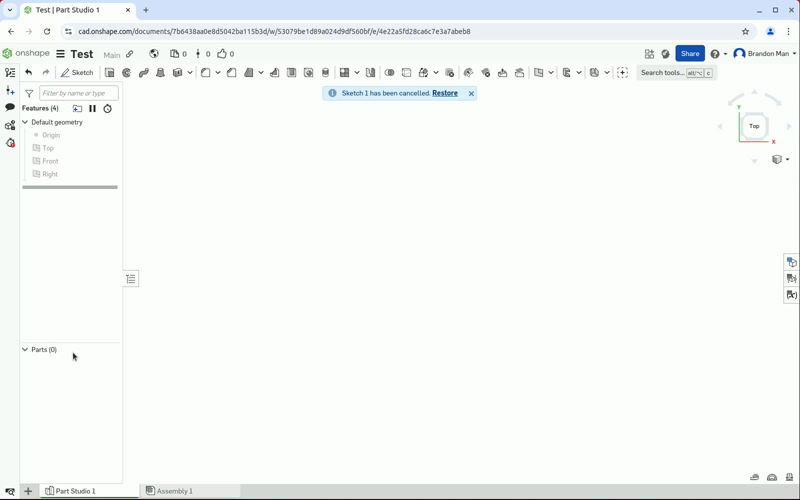
key(shift+p)
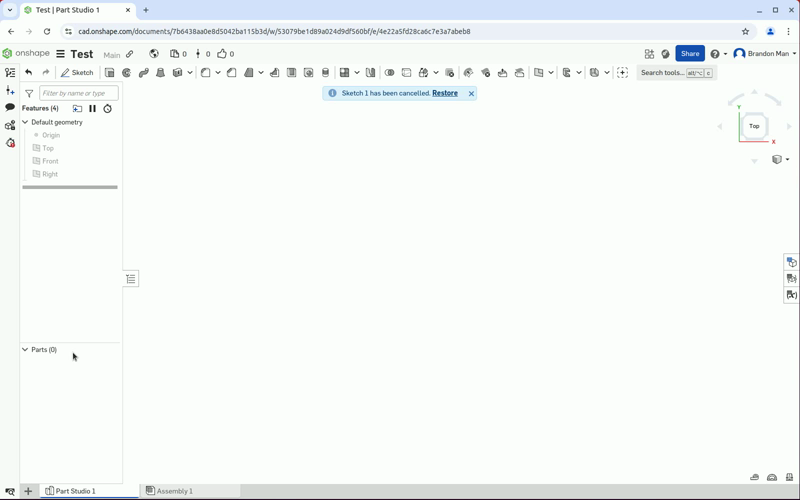
key(space)
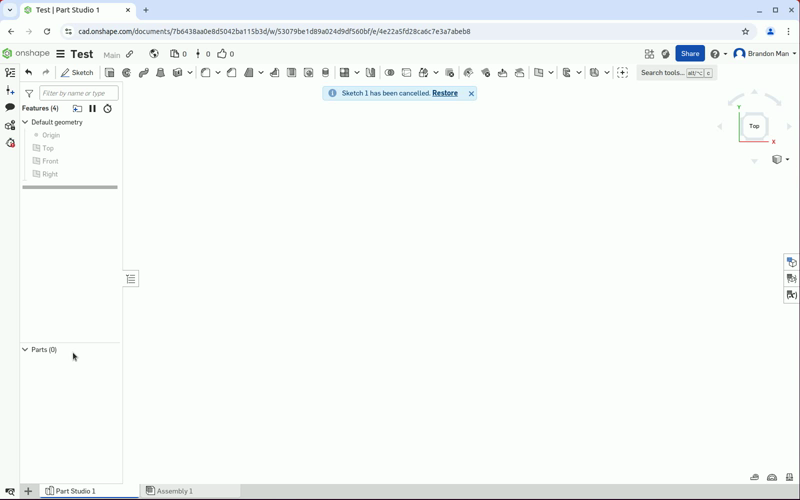
key_down(shift)
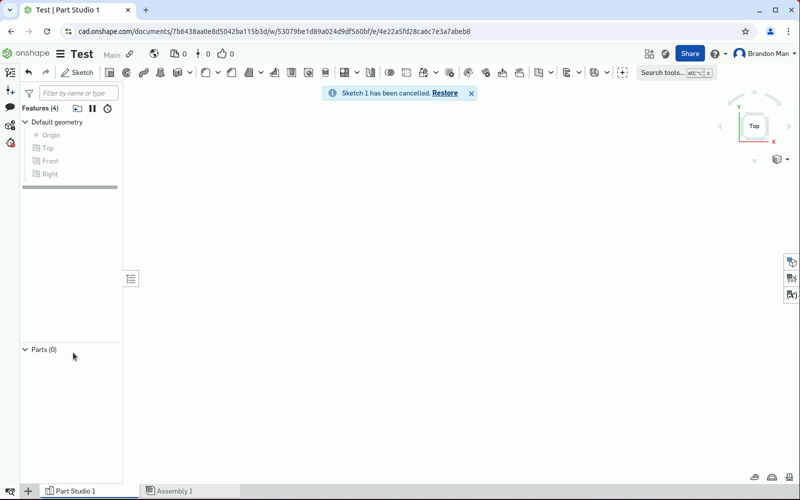
key(up)
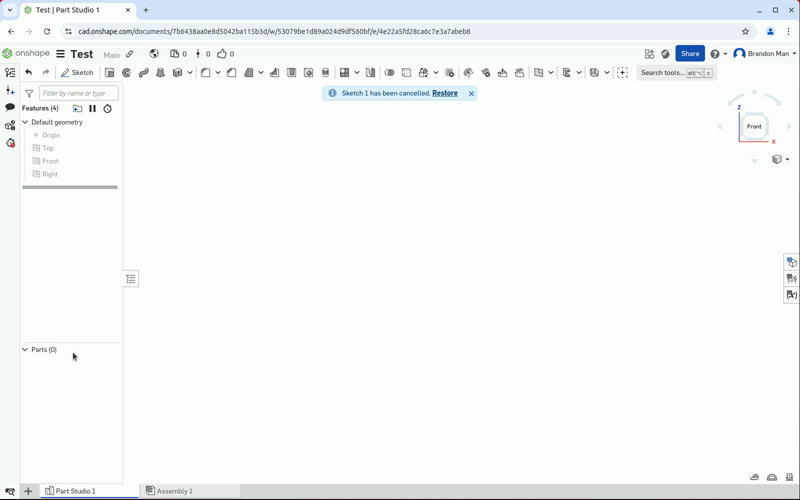
key_up(shift)
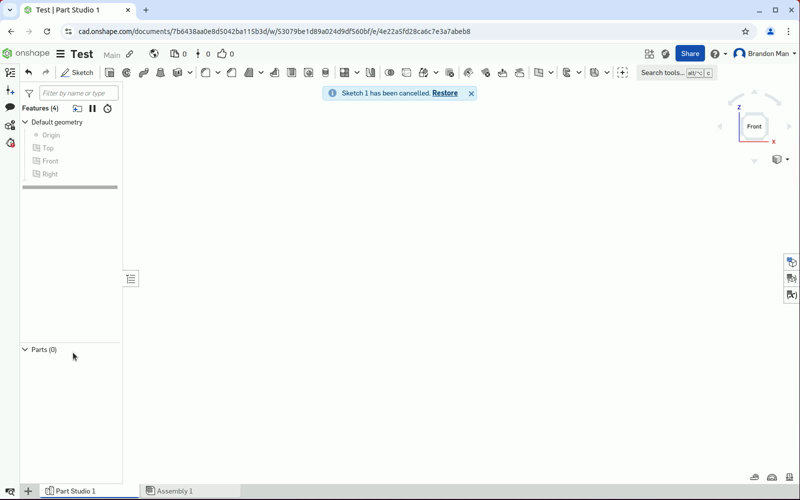
mouse_move(73, 352)
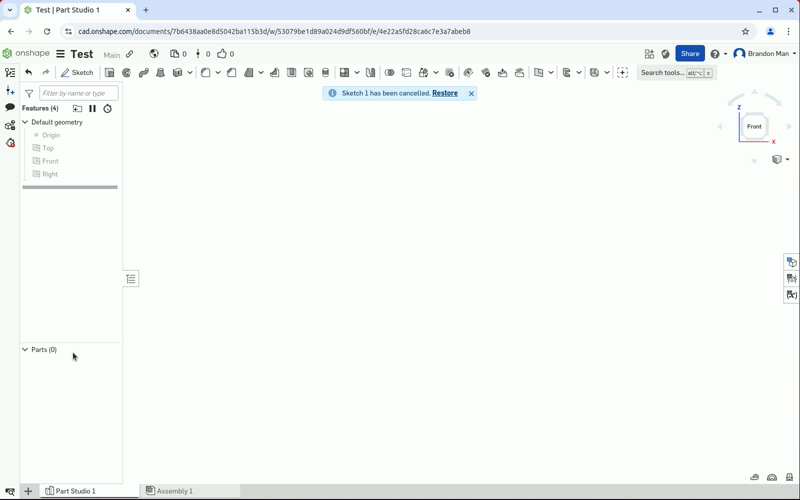
key(shift+y)
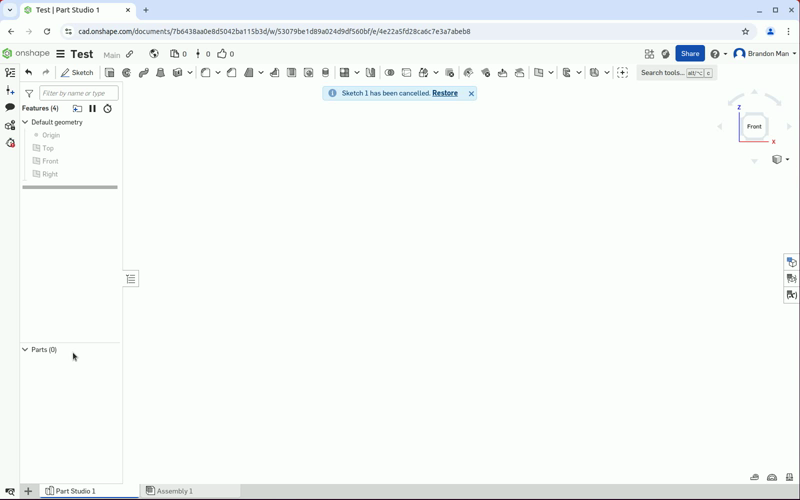
key(shift+s)
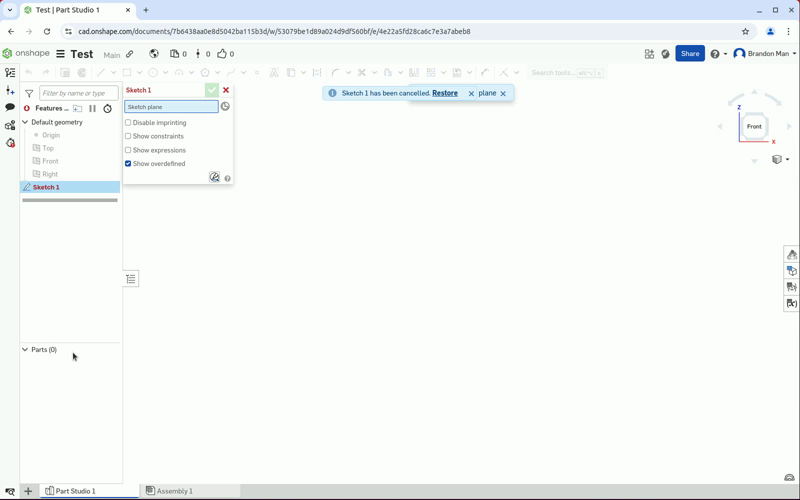
mouse_move(73, 163)
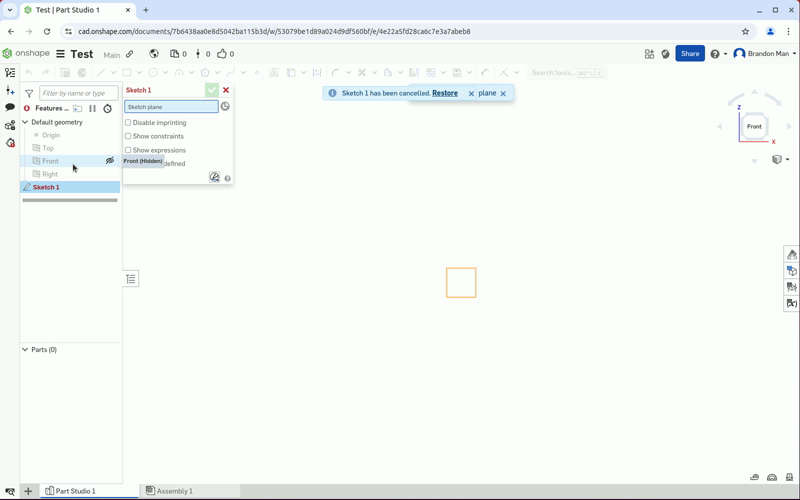
click(73, 163)
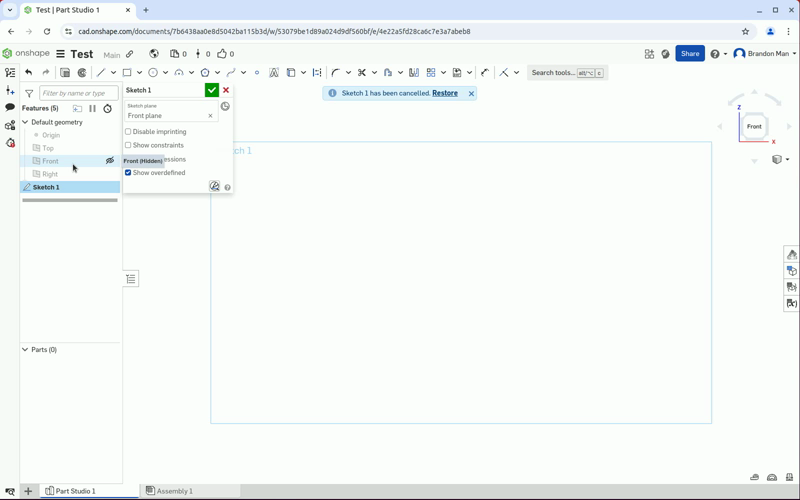
mouse_move(73, 352)
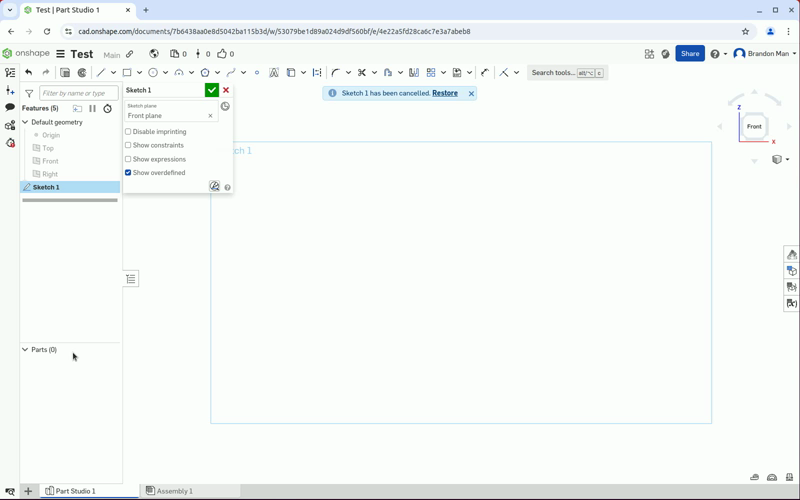
key(y)
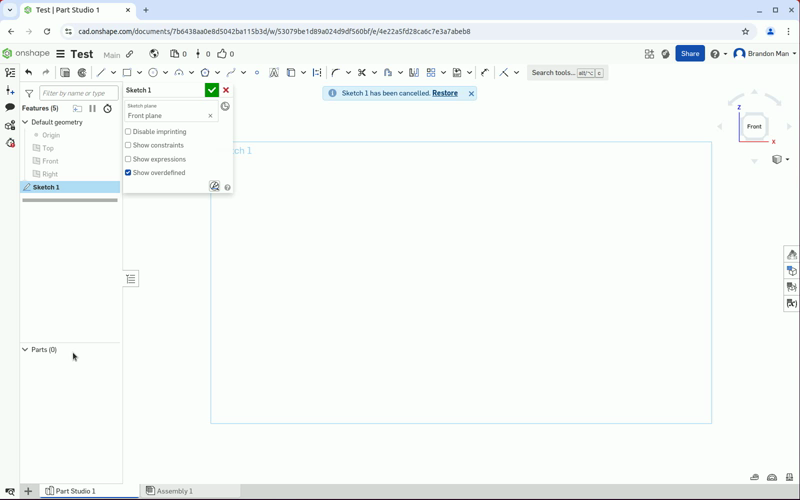
key(l)
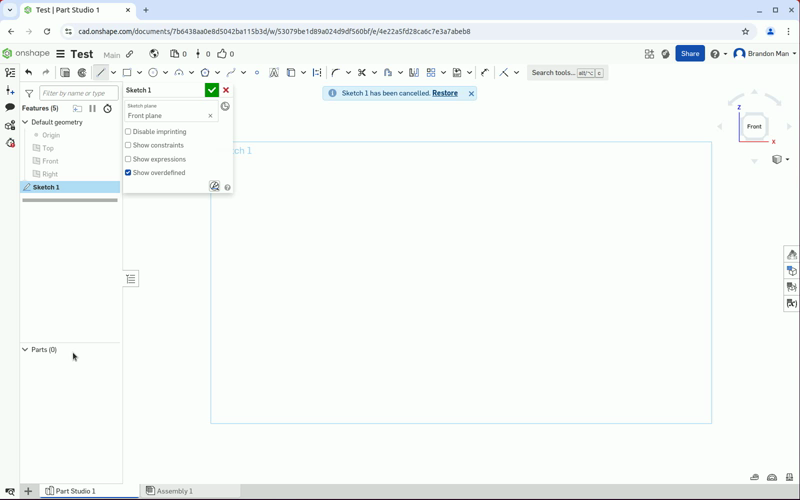
key_down(shift)
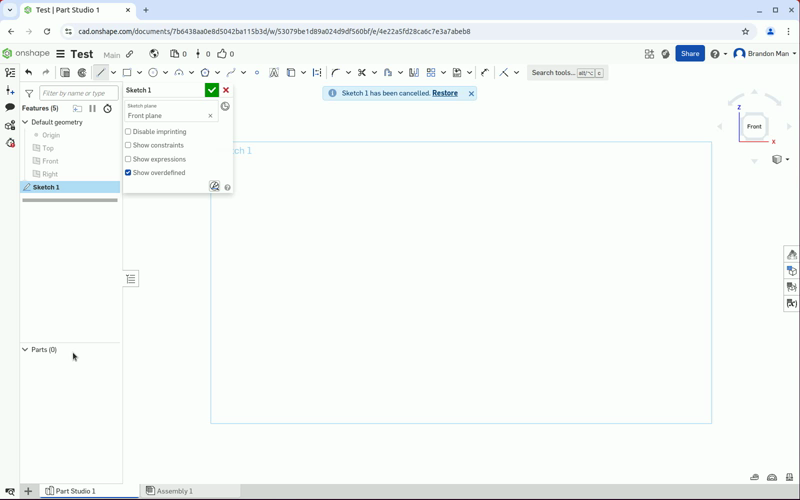
mouse_move(414, 305)
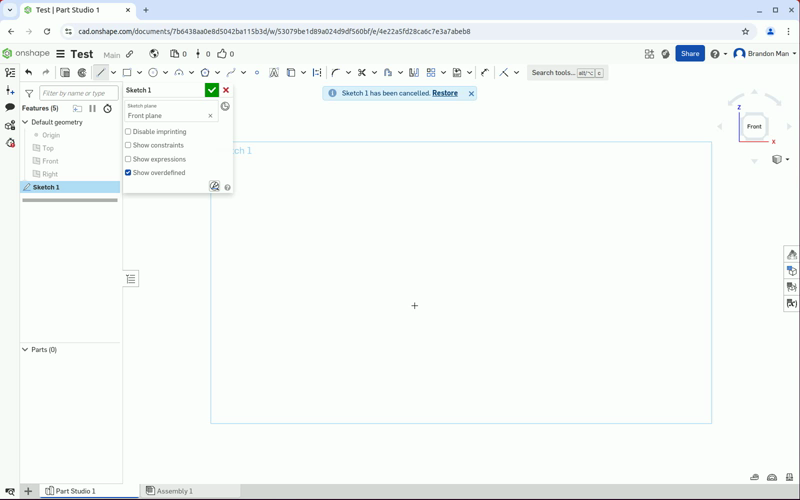
click(414, 305)
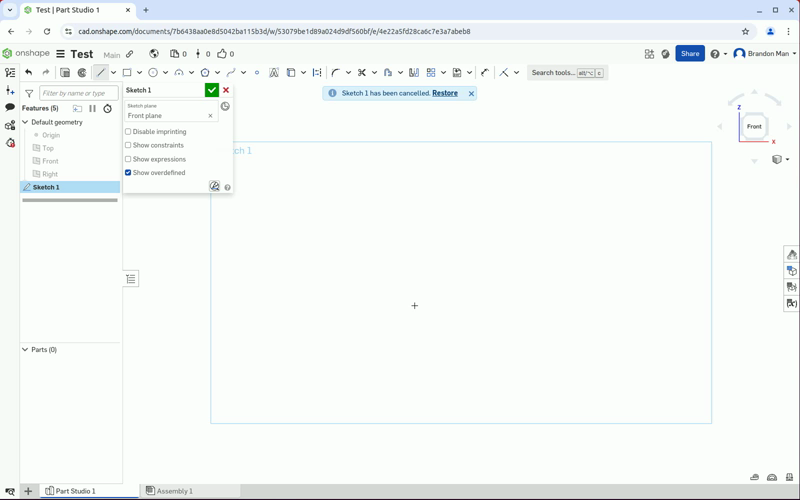
key_up(shift)
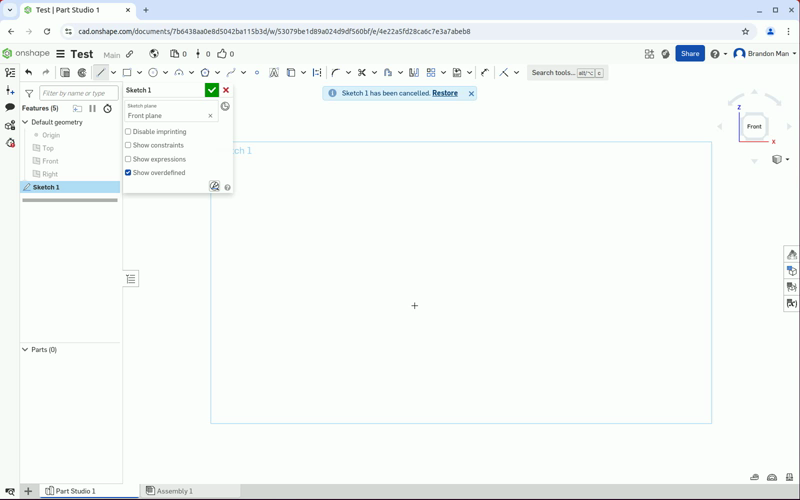
key_down(shift)
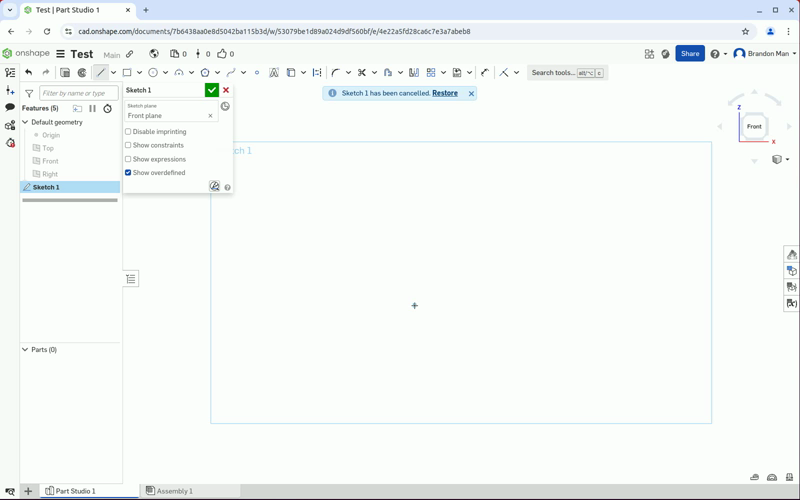
mouse_move(505, 305)
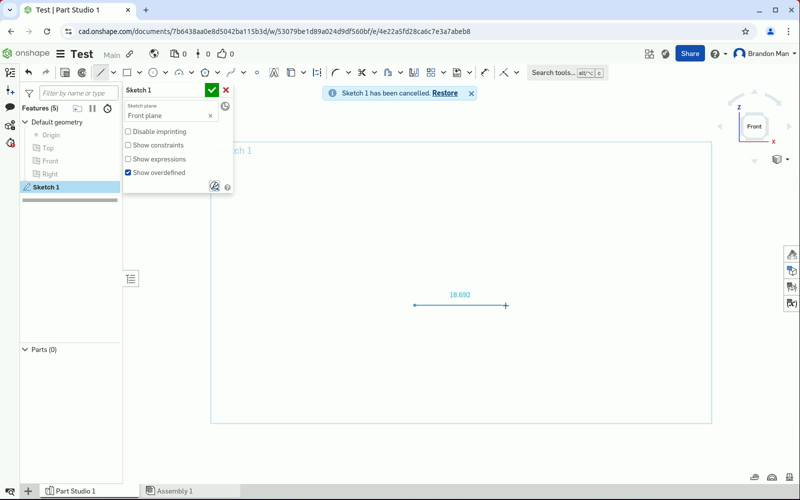
click(505, 305)
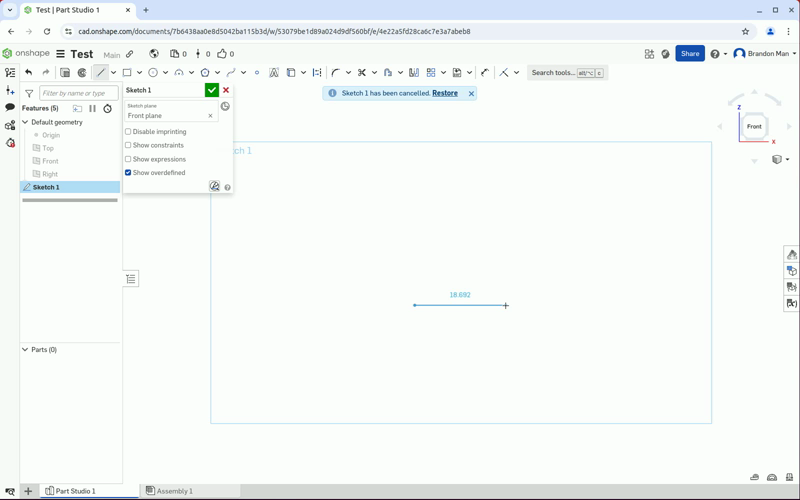
key_up(shift)
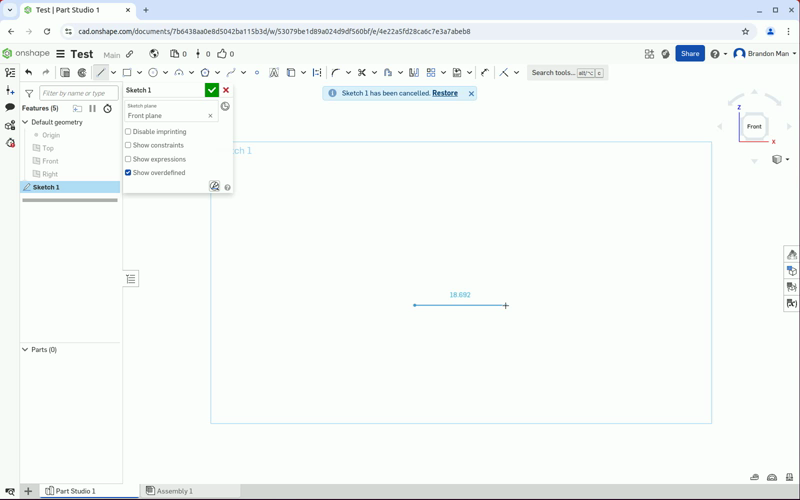
key_down(shift)
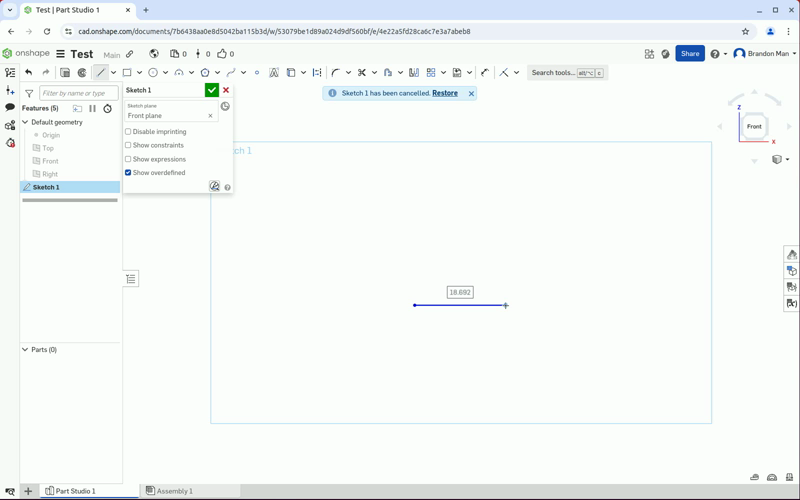
mouse_move(535, 305)
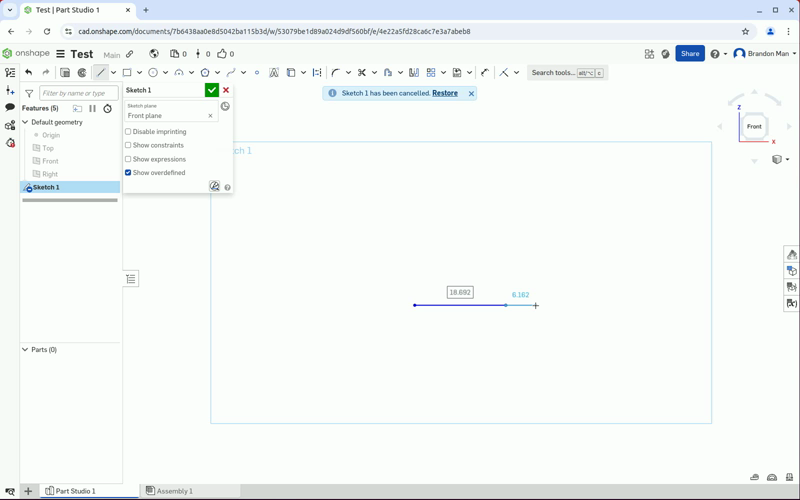
mouse_move(505, 274)
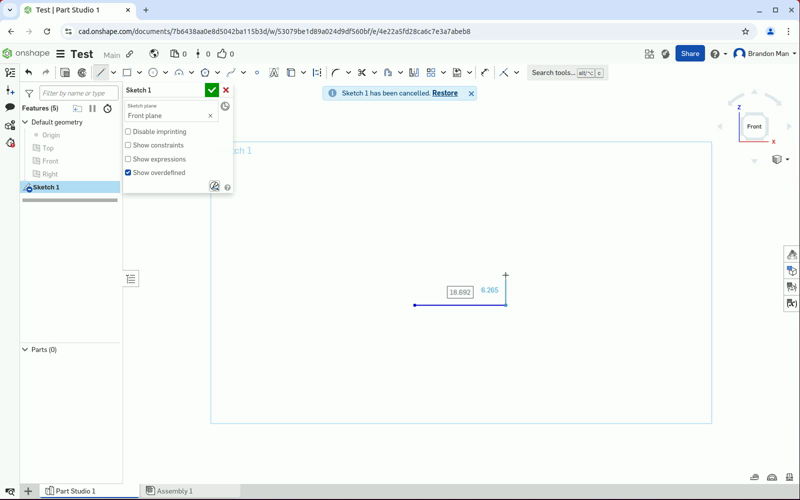
click(505, 274)
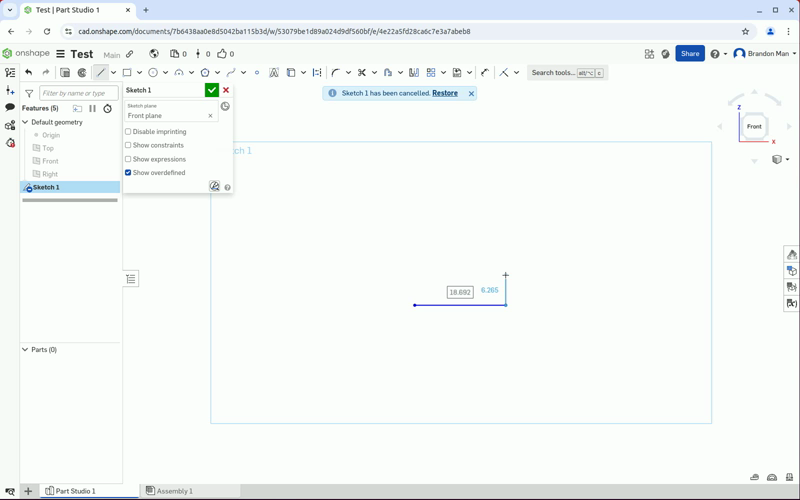
key_up(shift)
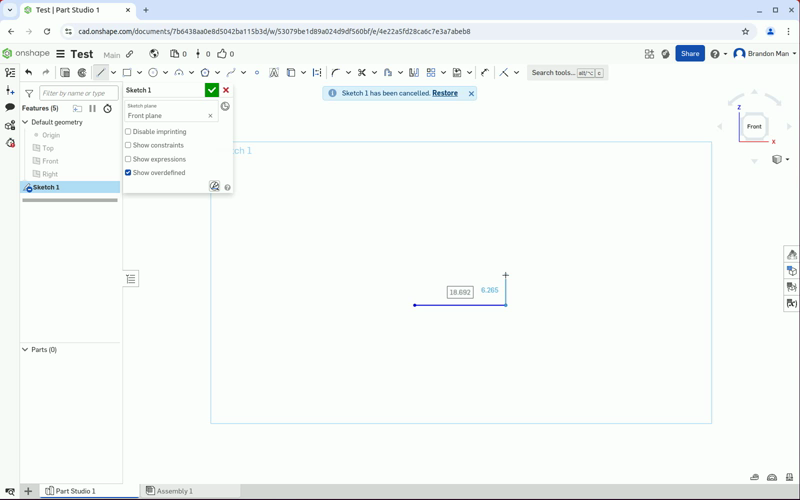
key_down(shift)
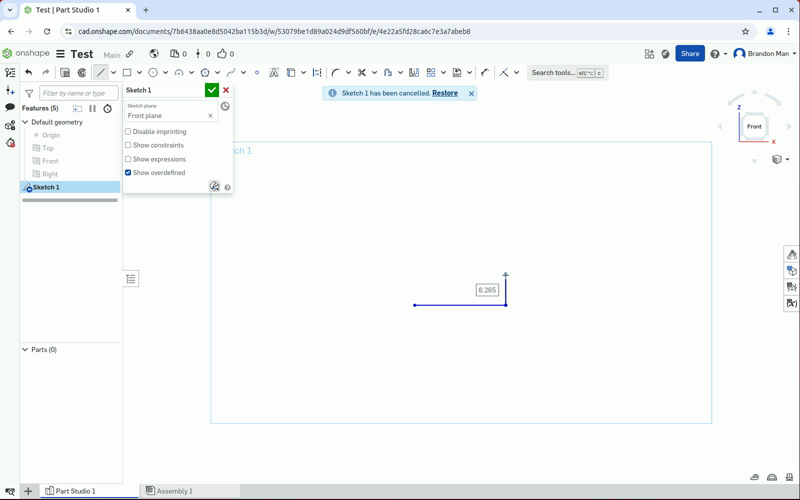
mouse_move(414, 274)
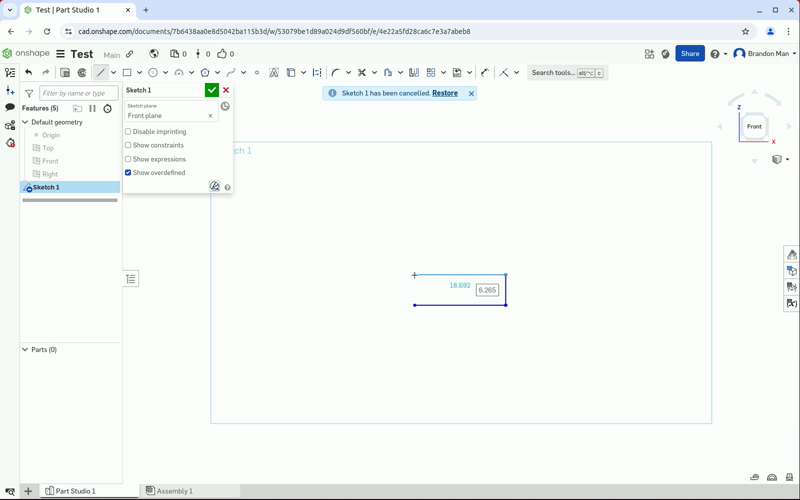
click(414, 274)
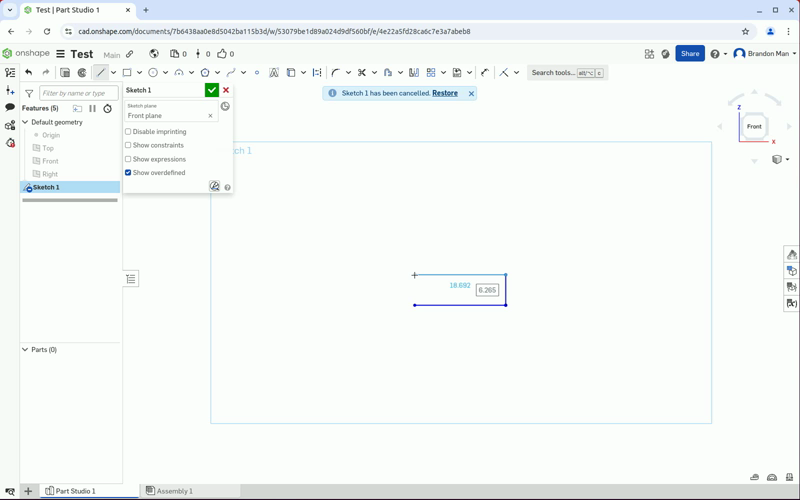
key_up(shift)
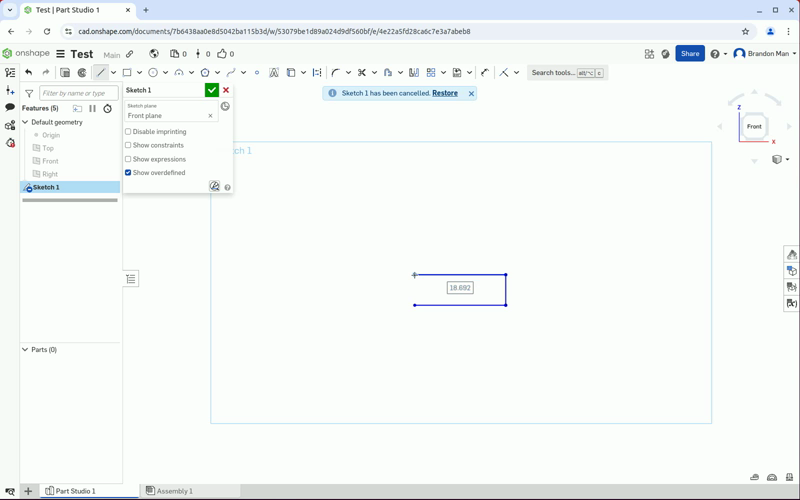
mouse_move(444, 274)
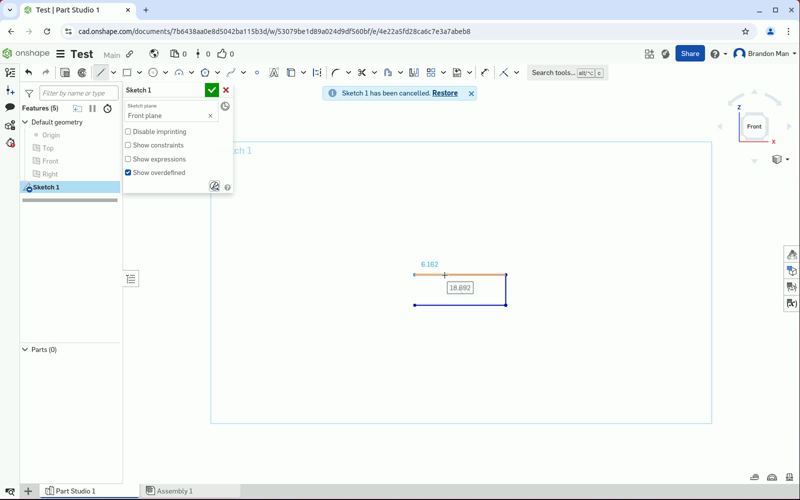
key_down(shift)
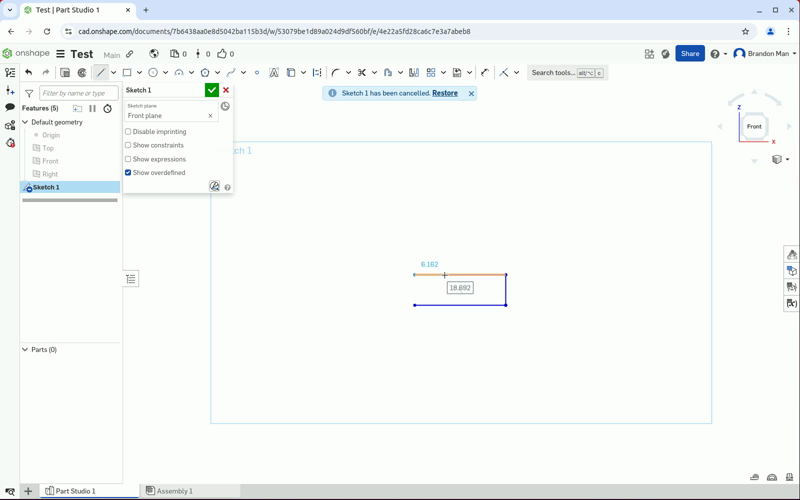
mouse_move(414, 305)
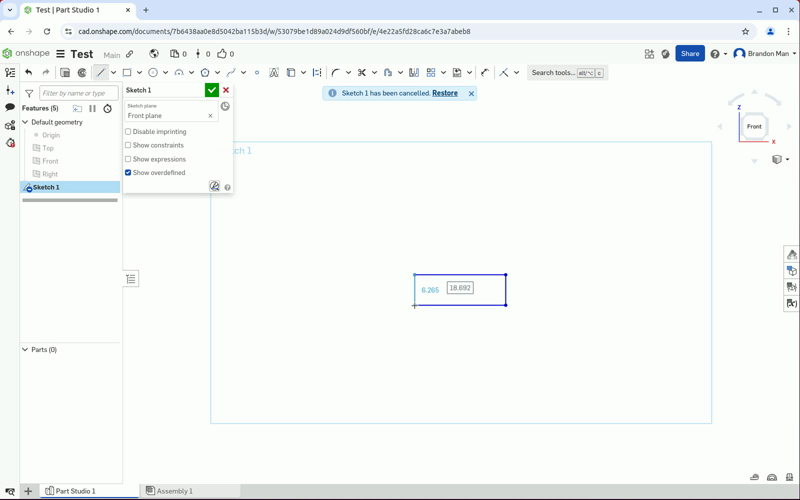
key_up(shift)
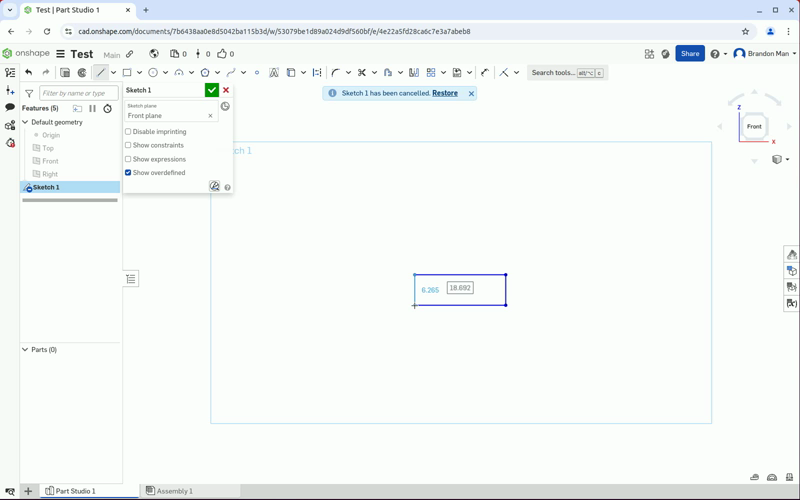
click(414, 305)
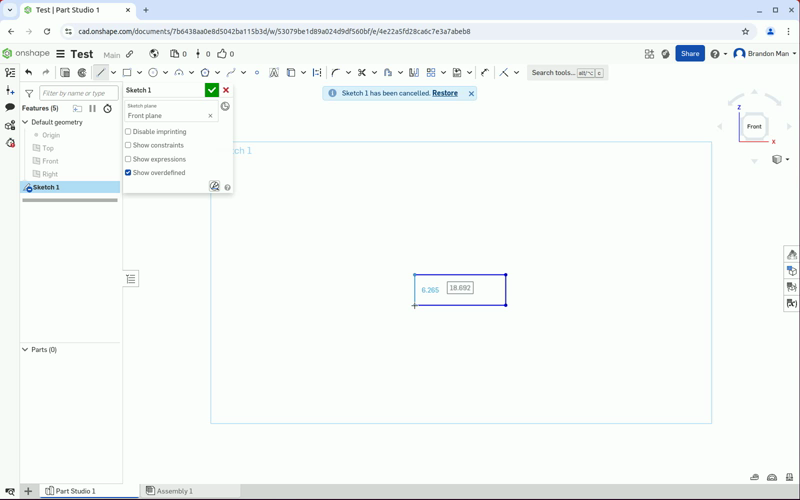
key(esc)
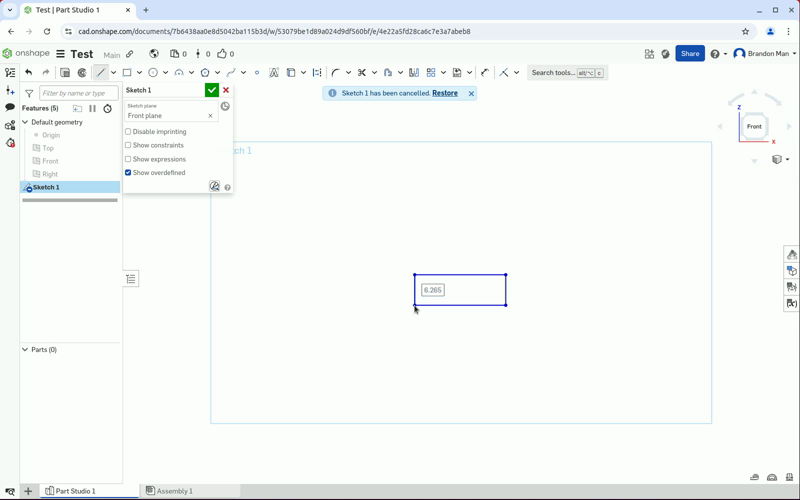
mouse_move(487, 300)
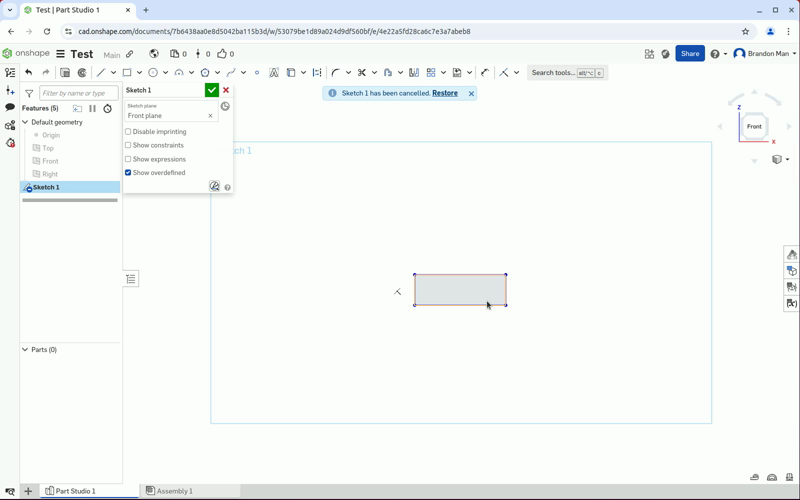
click(487, 300)
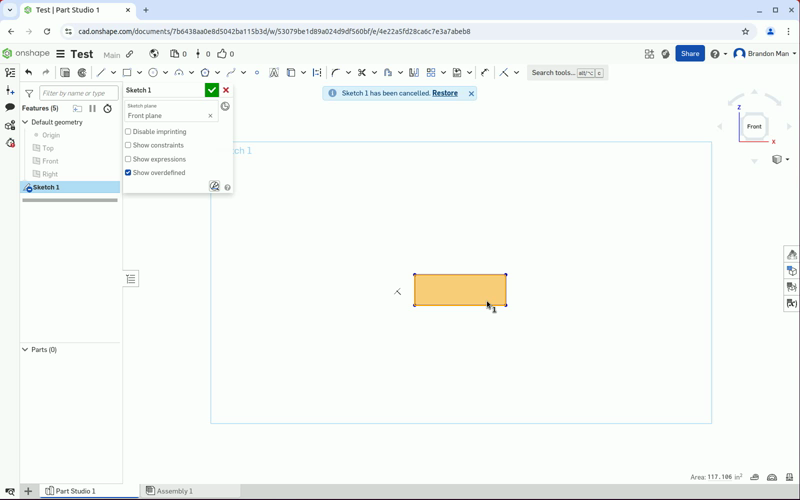
mouse_move(73, 352)
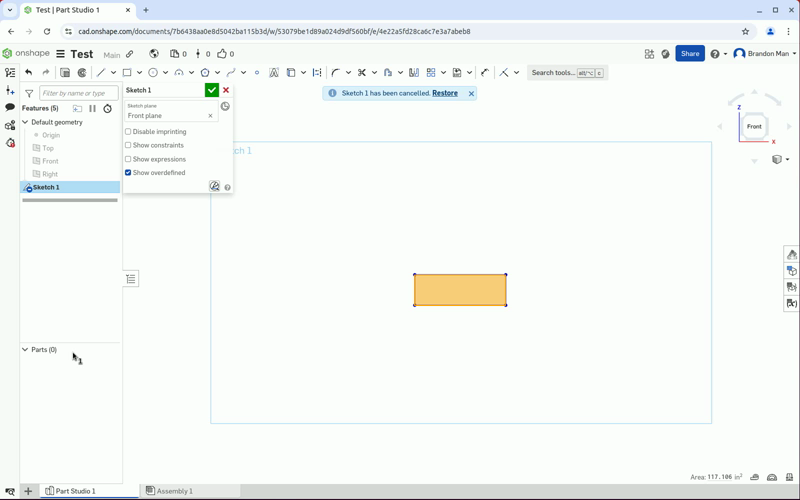
key(shift+y)
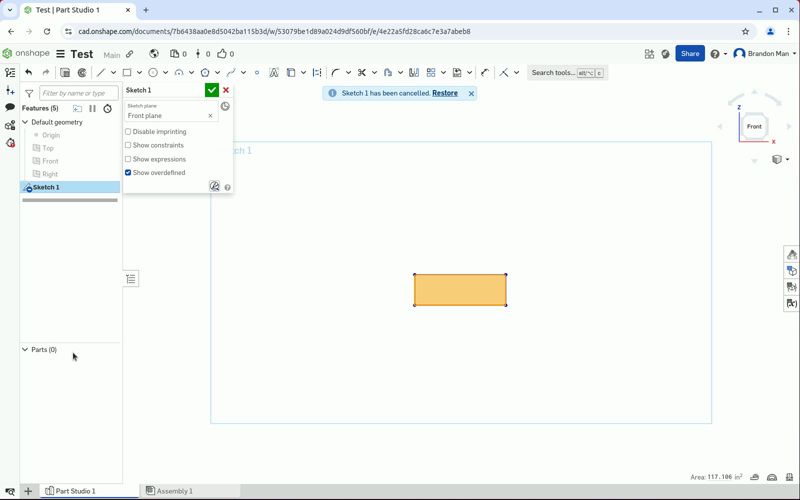
key(shift+e)
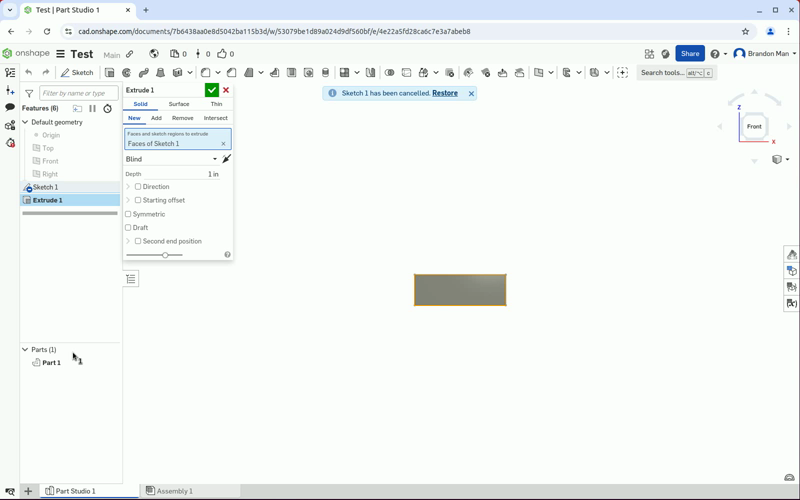
mouse_move(143, 106)
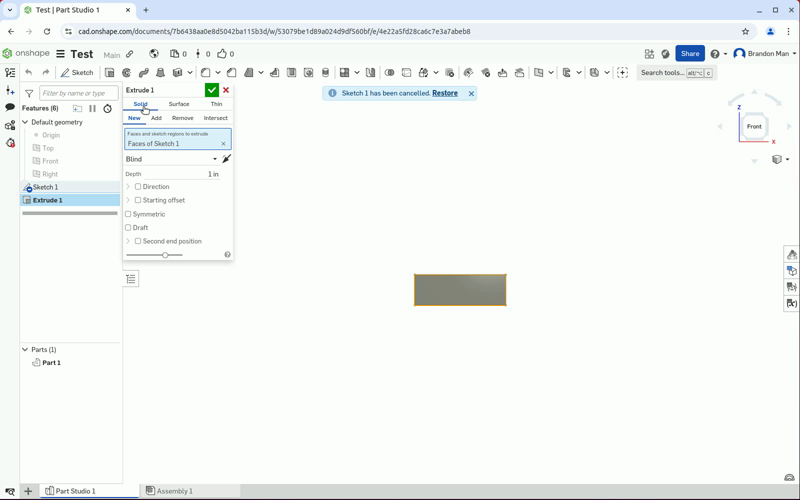
click(143, 106)
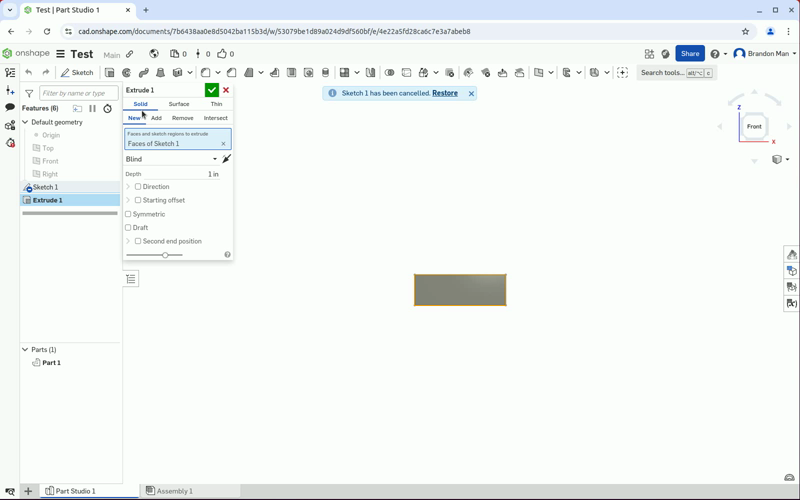
mouse_move(137, 120)
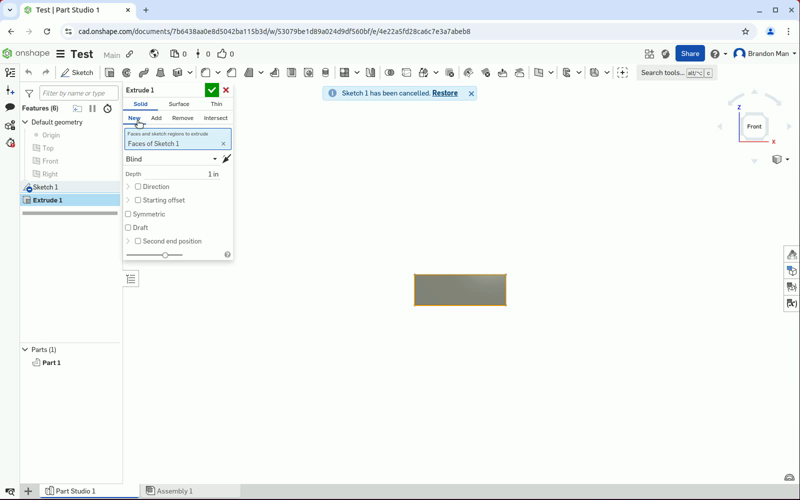
click(137, 120)
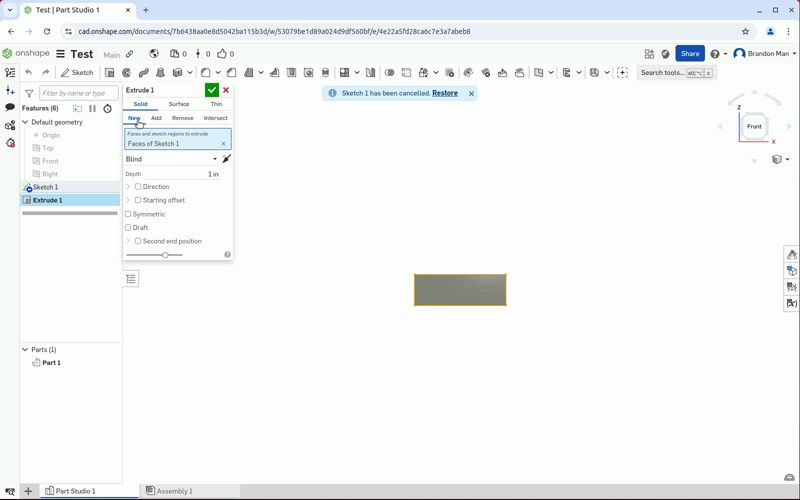
key(tab, 4)
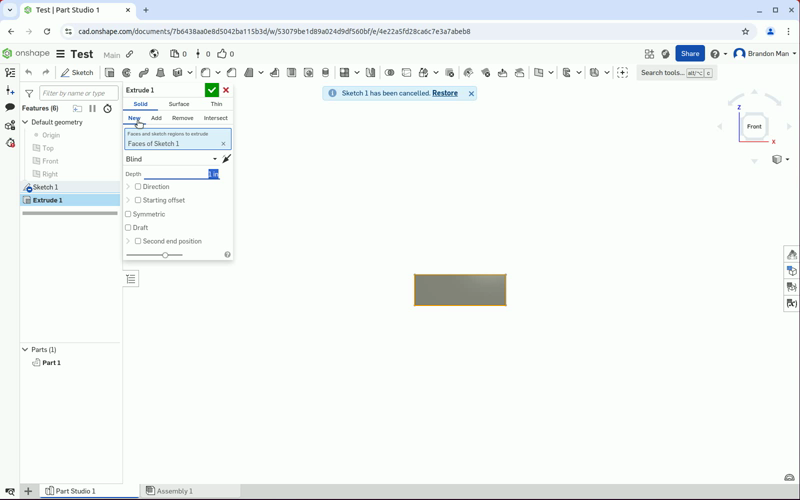
text(18.776)
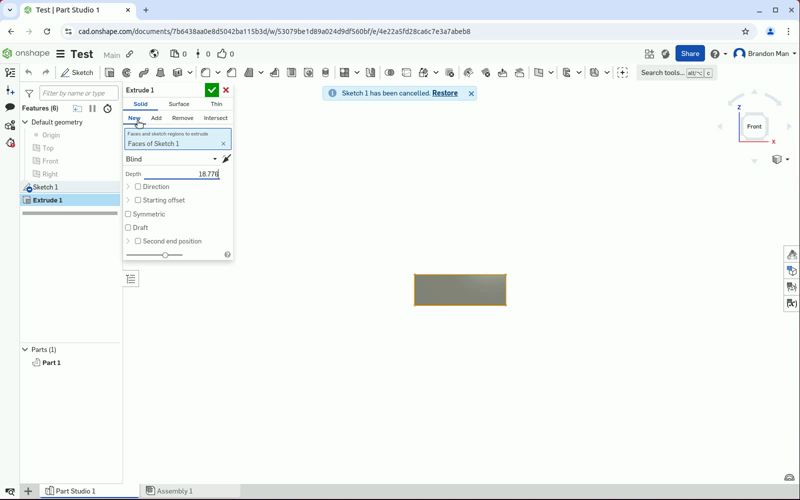
key(tab, 3)
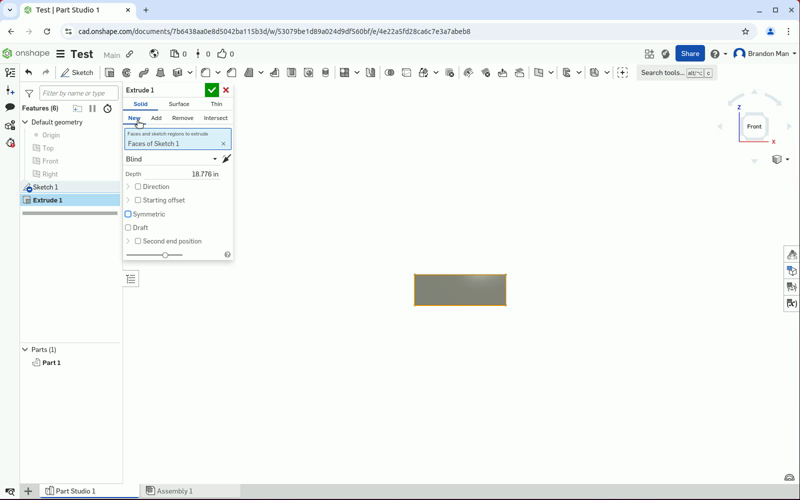
key(space)
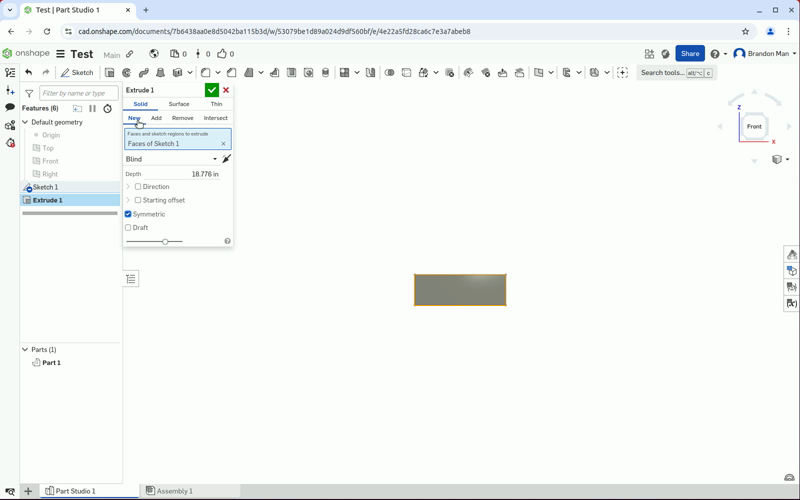
key(enter)
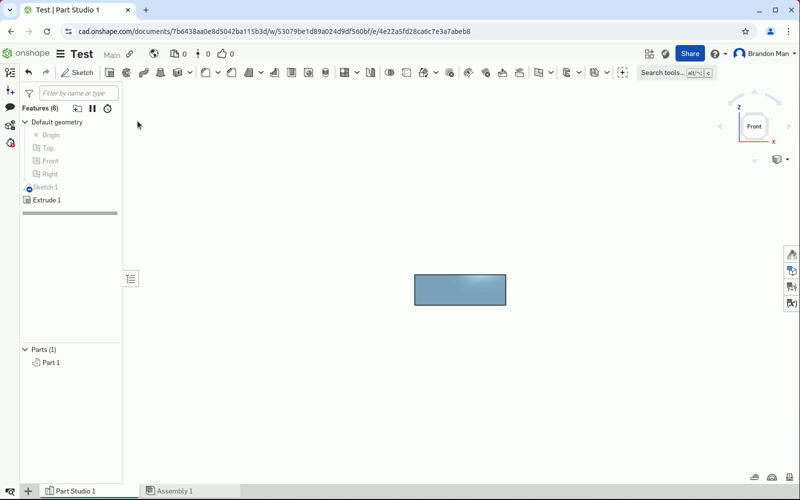
key(shift+h)
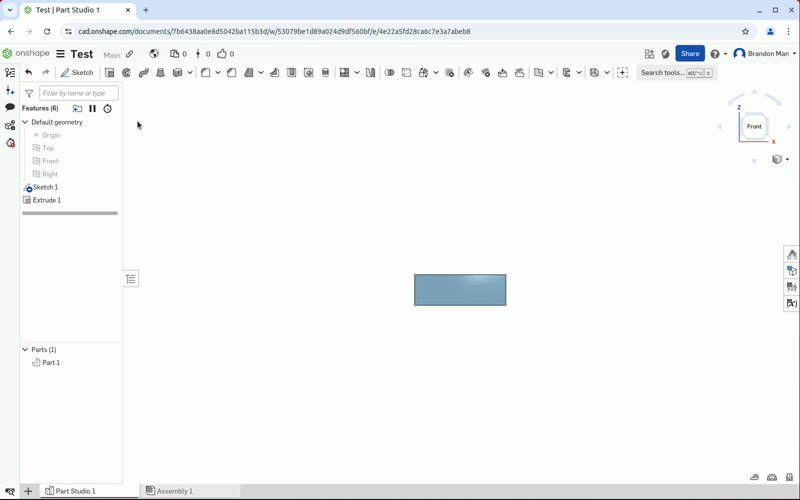
key(shift+h)
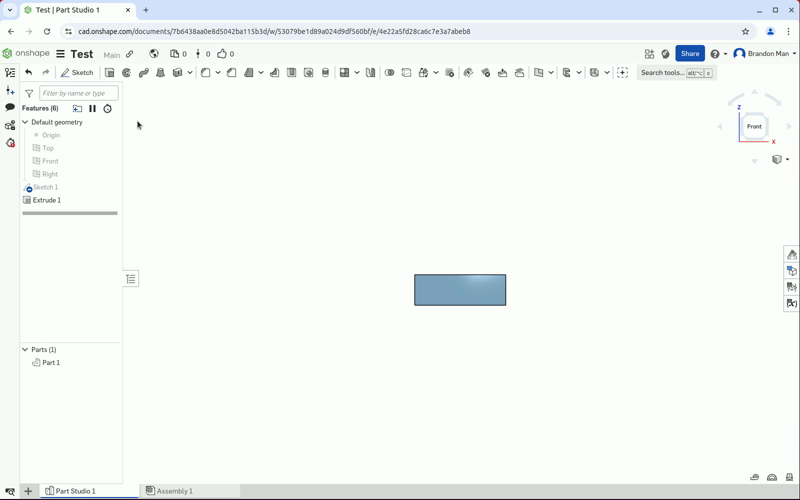
mouse_move(73, 189)
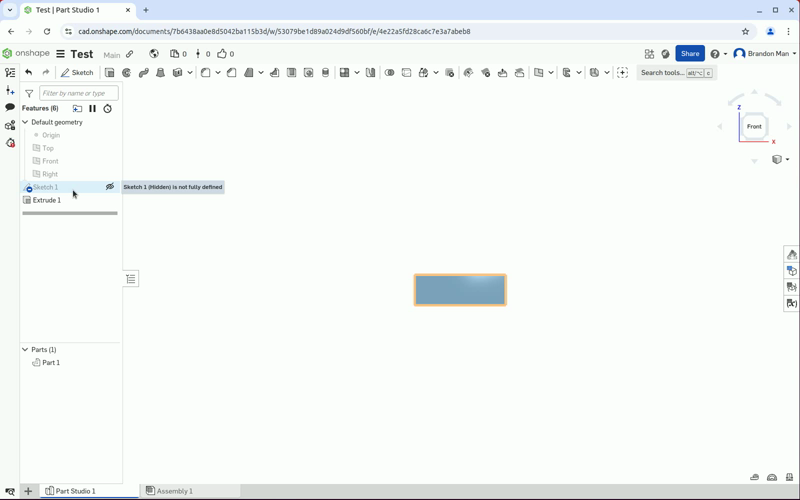
click(73, 189)
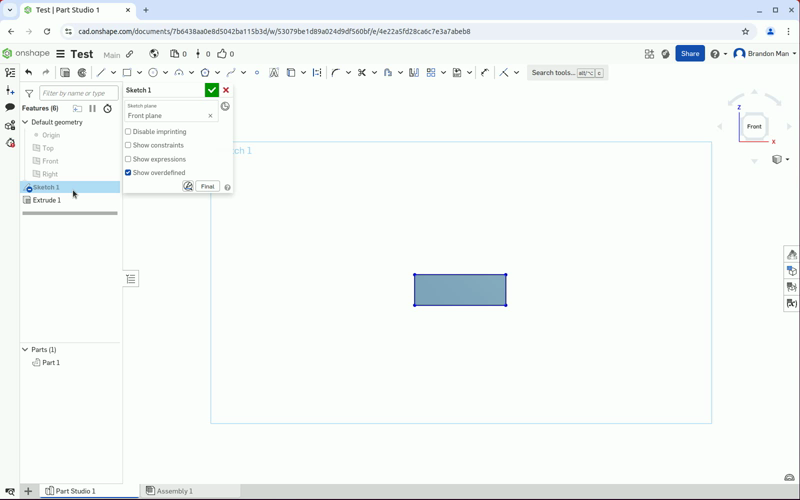
mouse_move(229, 92)
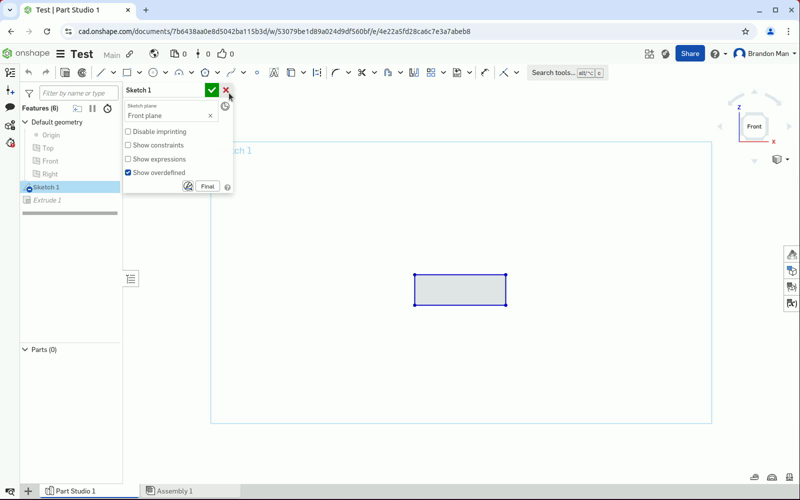
click(229, 92)
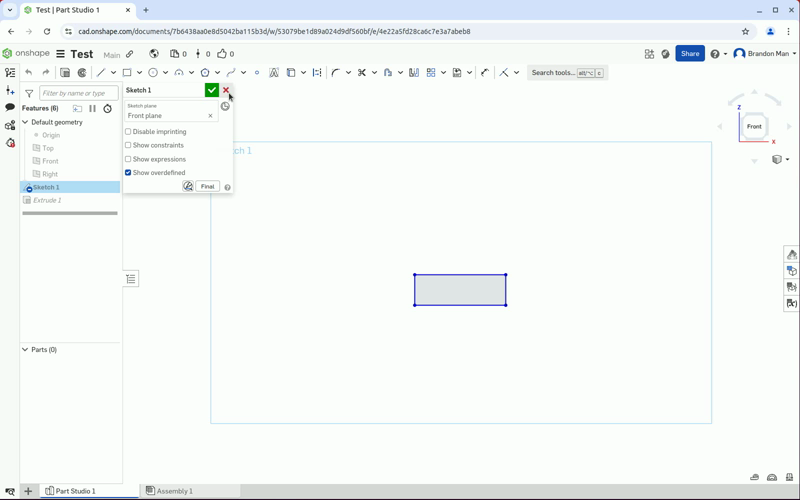
key(shift+s)
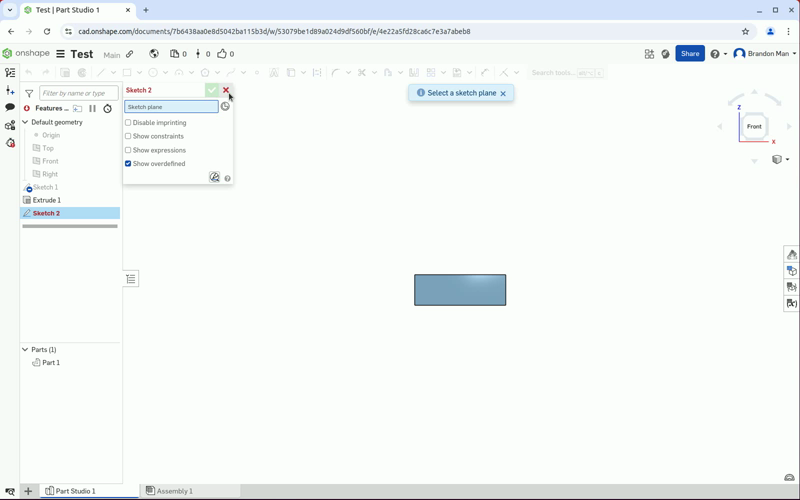
mouse_move(73, 163)
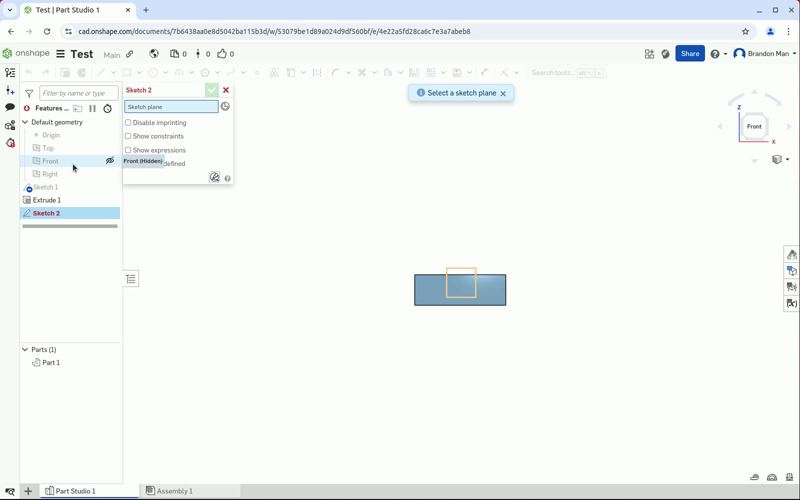
click(73, 163)
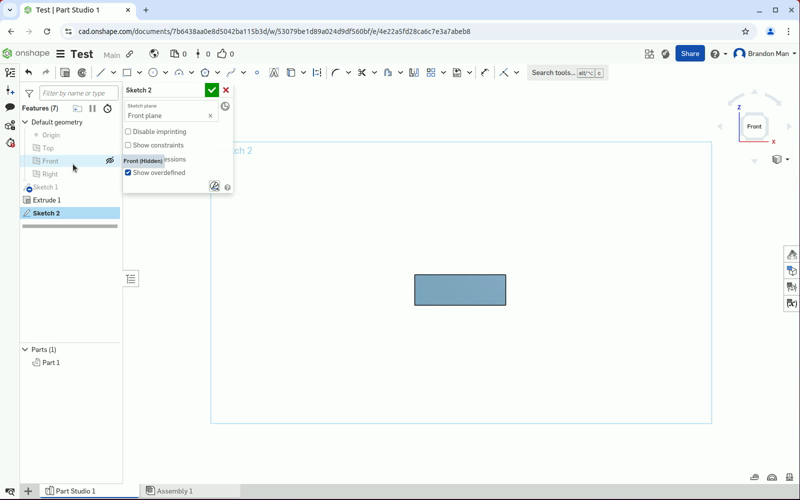
mouse_move(73, 352)
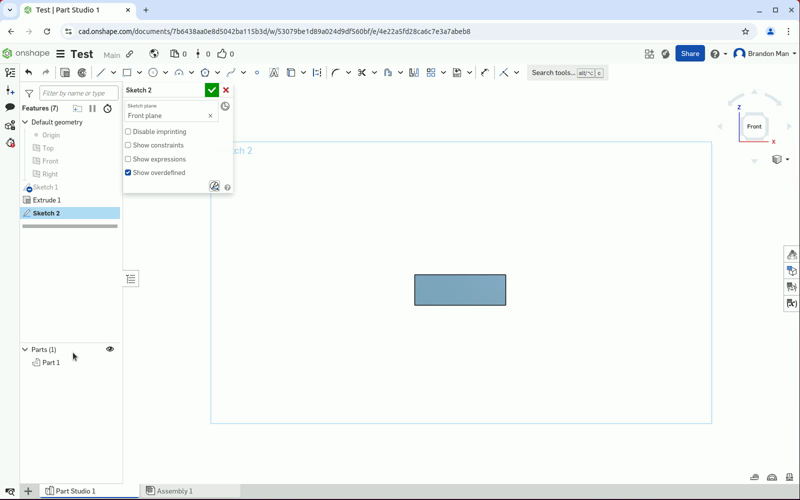
key(y)
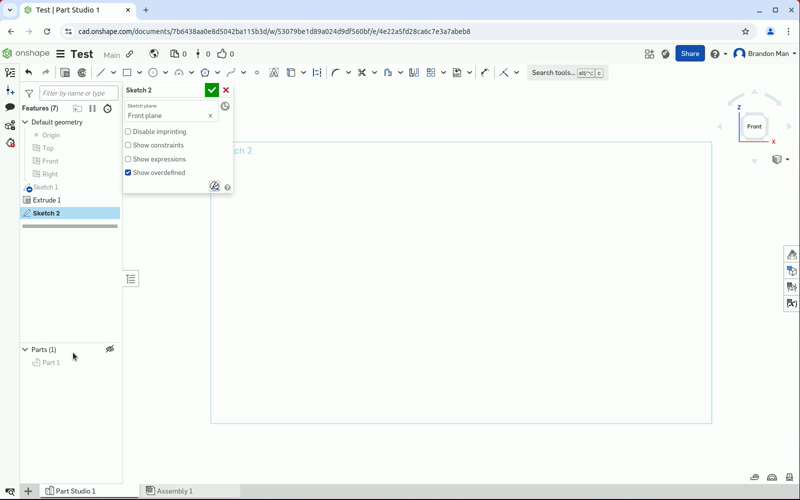
key(l)
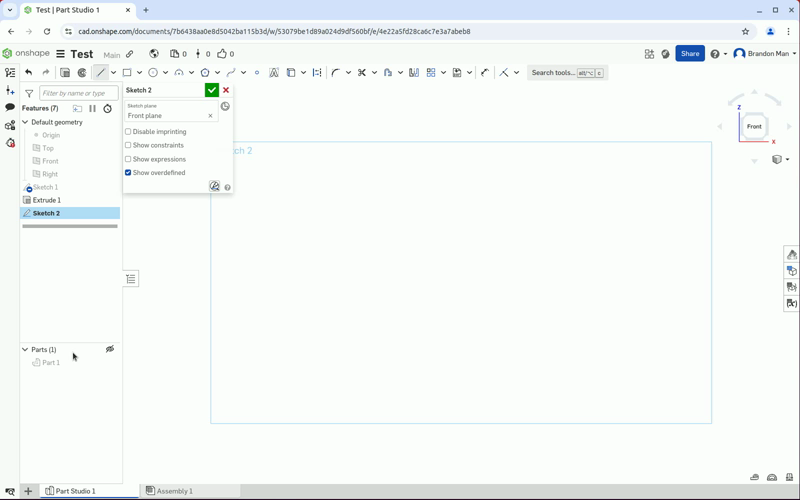
key_down(shift)
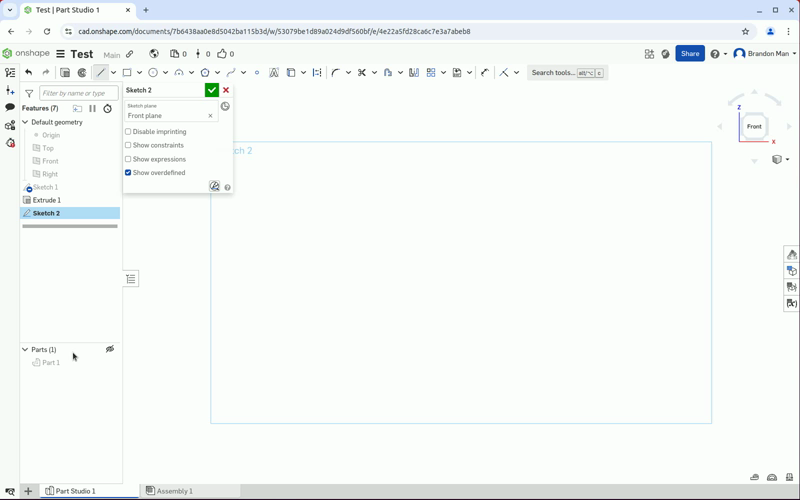
mouse_move(414, 305)
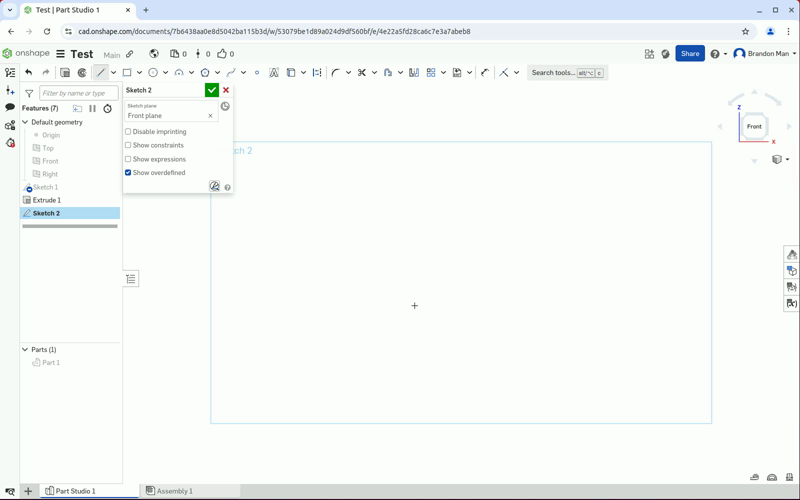
click(414, 305)
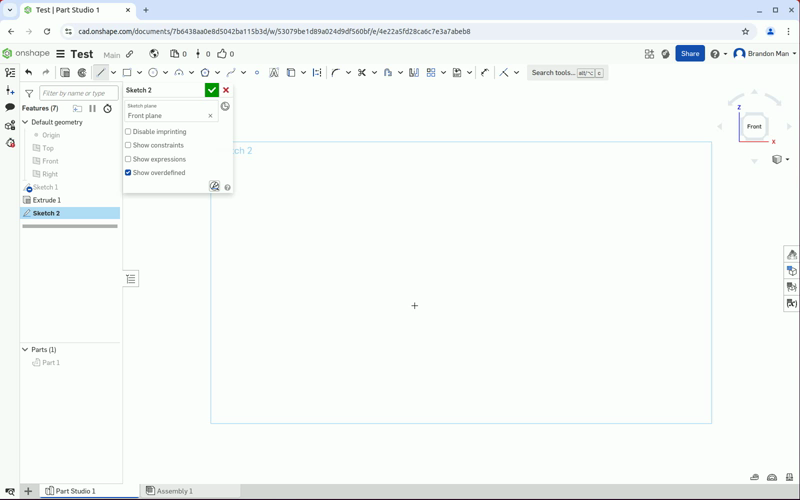
key_up(shift)
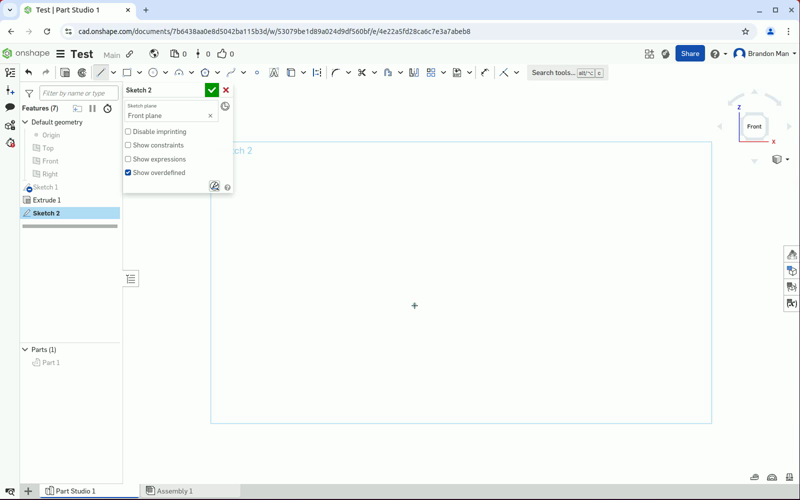
key_down(shift)
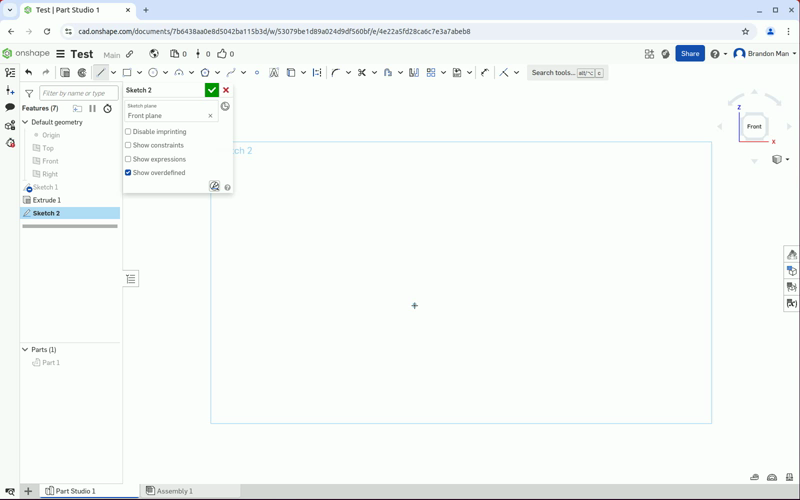
mouse_move(505, 305)
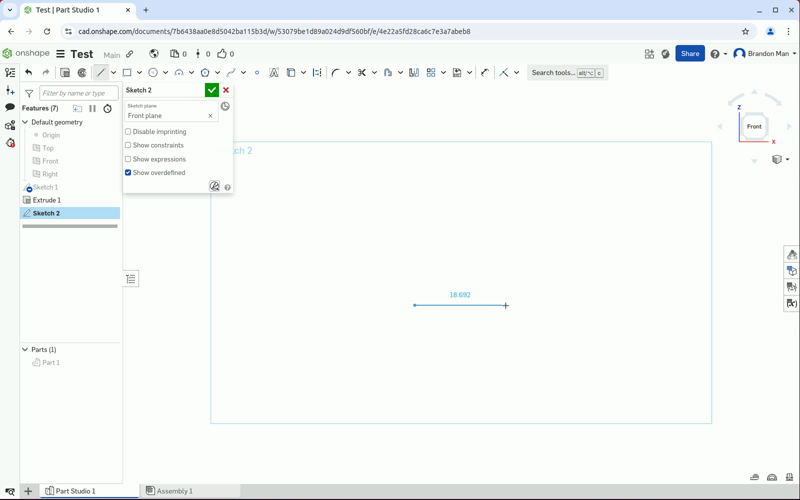
click(505, 305)
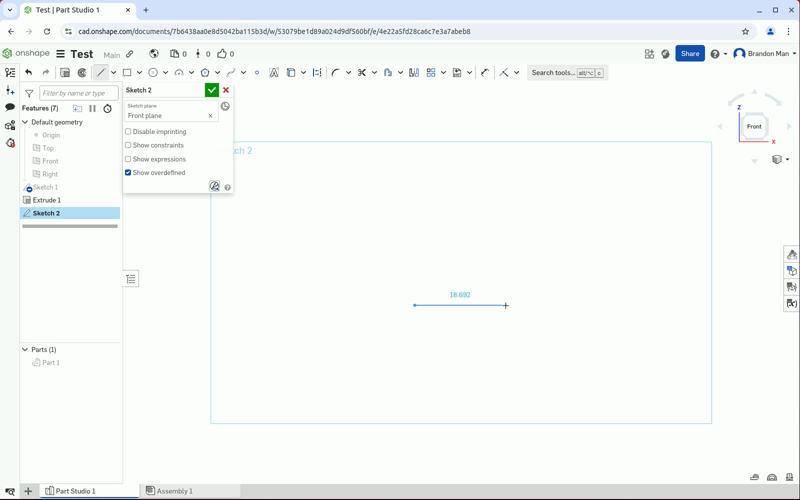
key_up(shift)
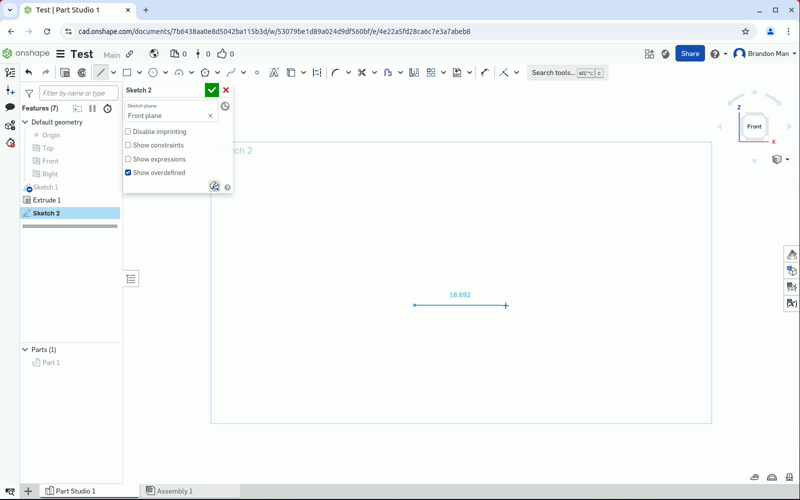
key_down(shift)
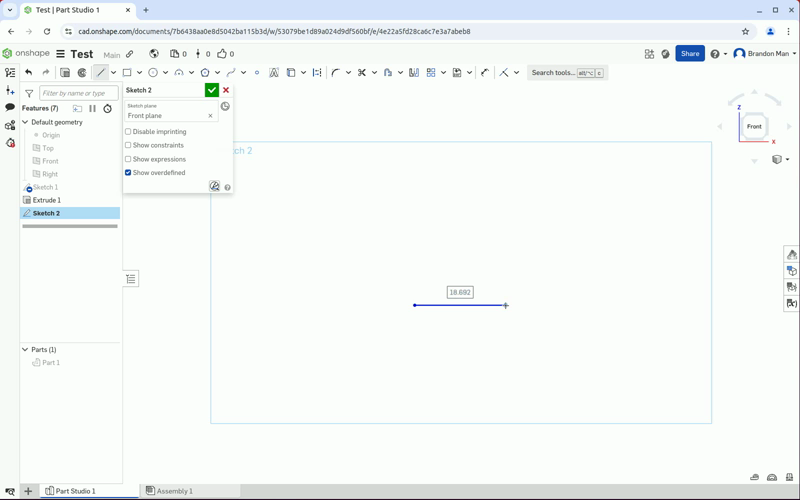
mouse_move(535, 305)
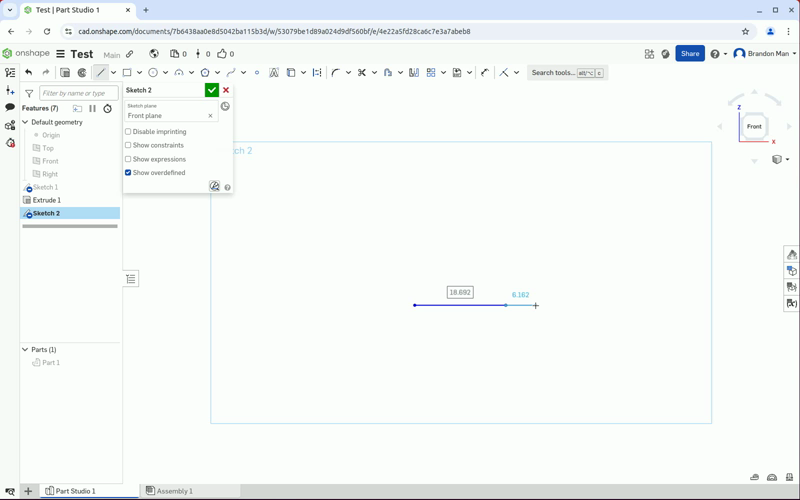
mouse_move(505, 274)
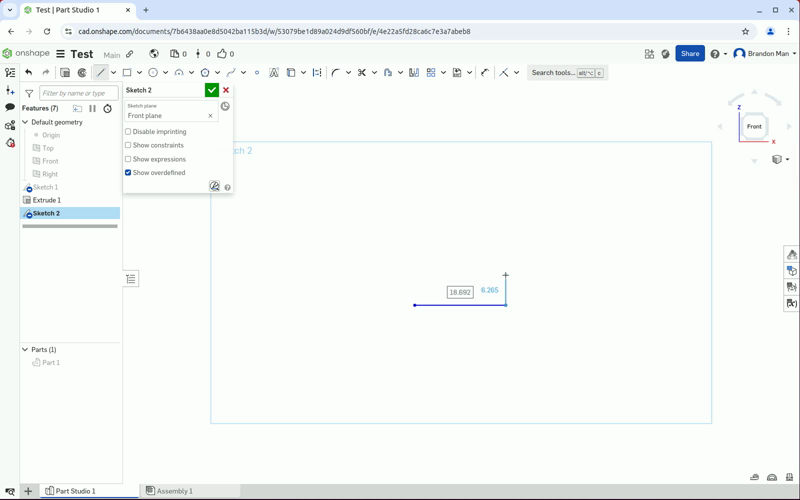
click(505, 274)
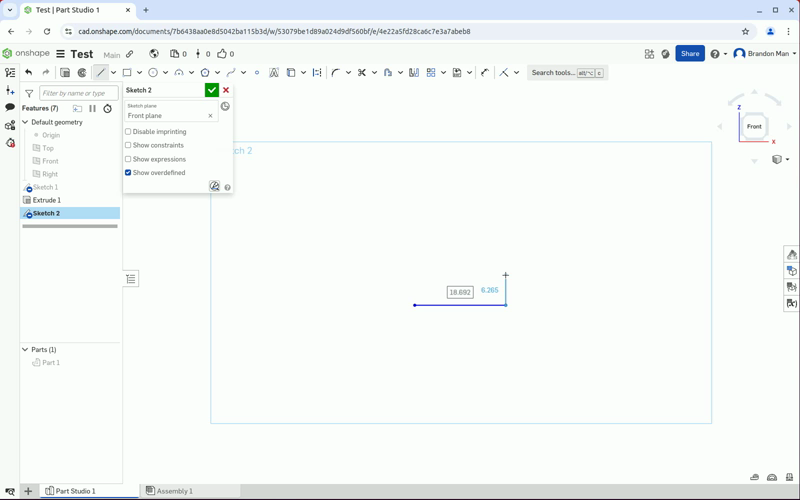
key_up(shift)
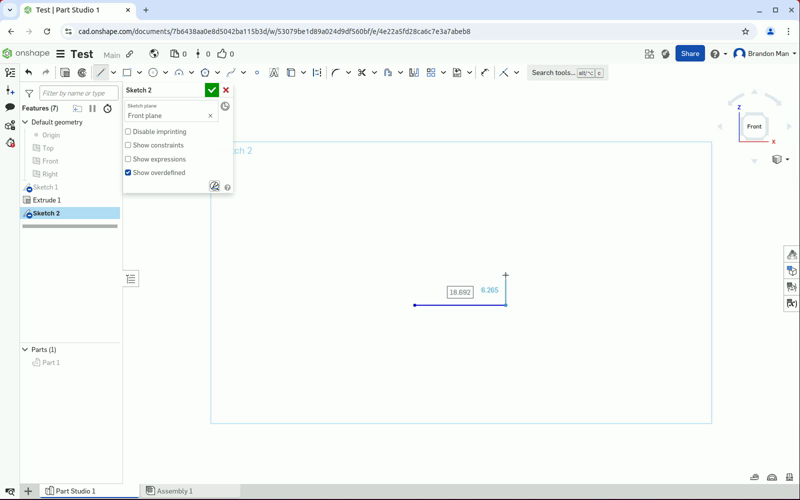
key_down(shift)
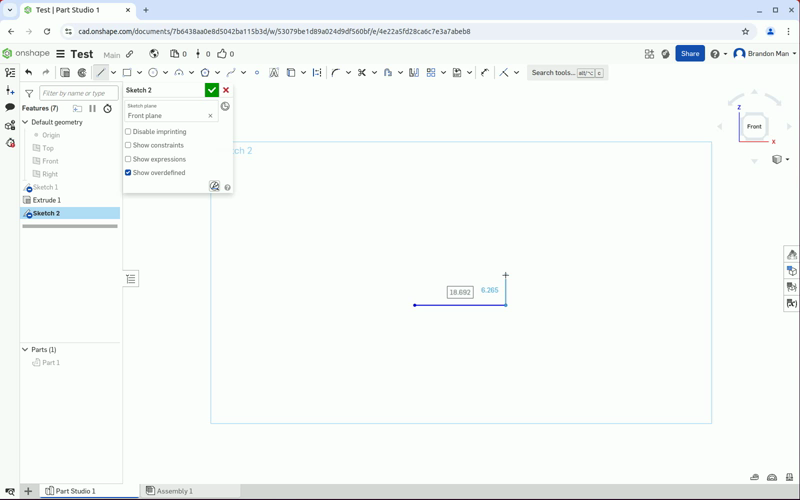
mouse_move(414, 274)
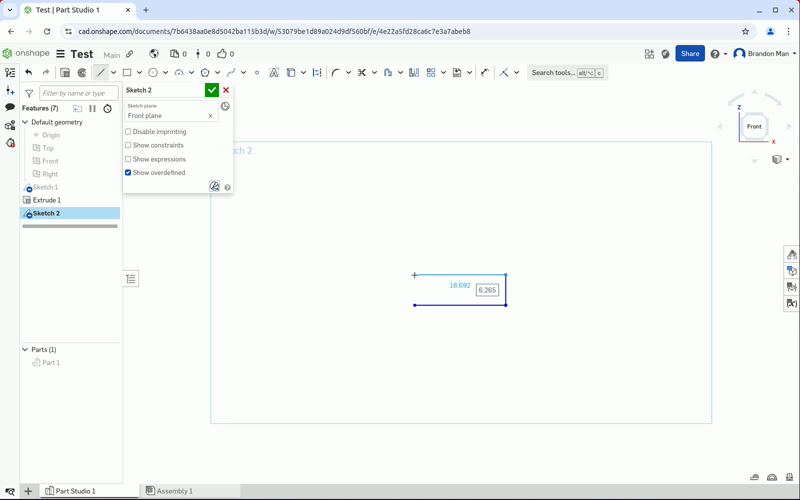
click(414, 274)
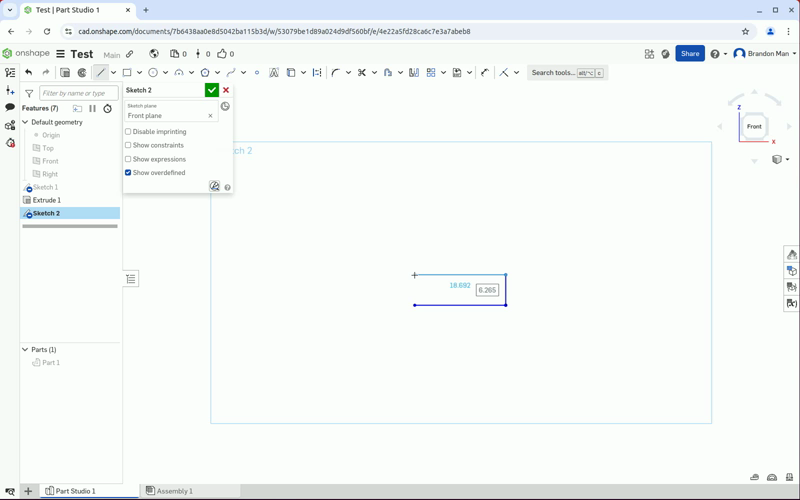
key_up(shift)
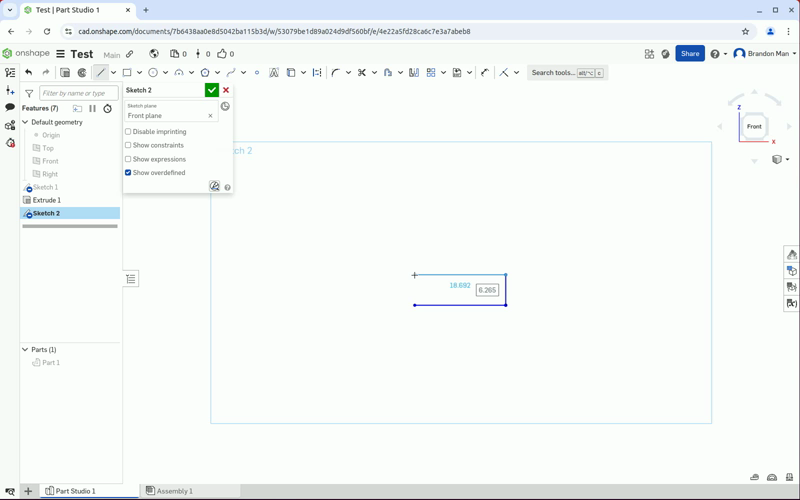
mouse_move(444, 274)
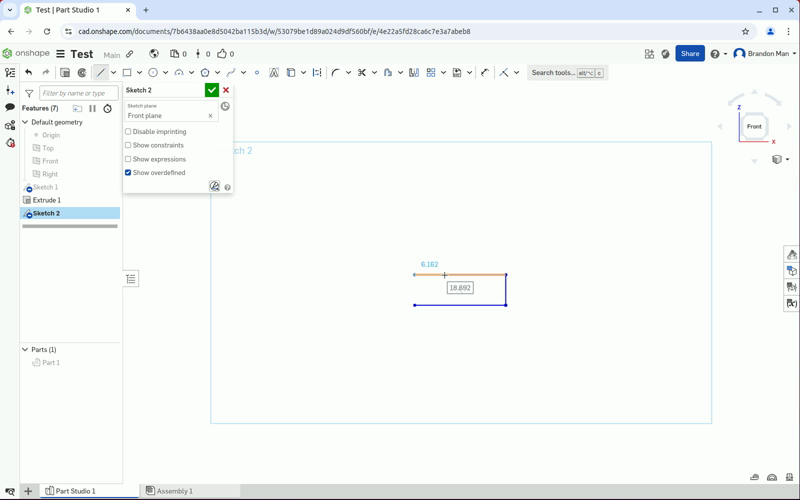
key_down(shift)
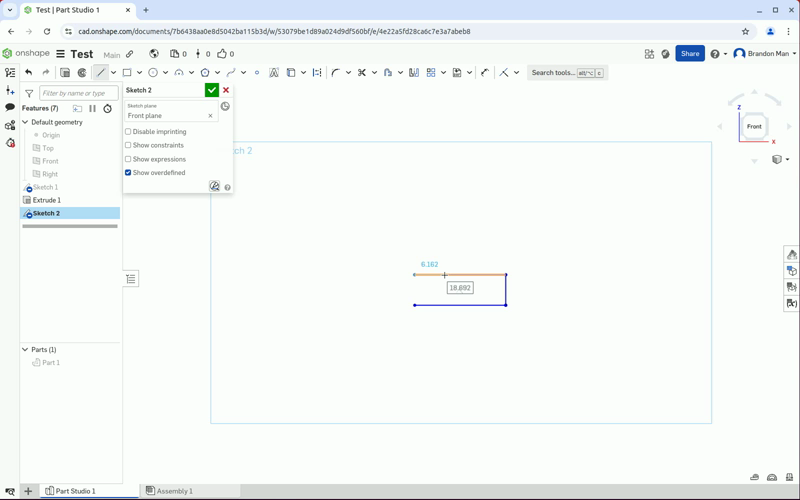
mouse_move(414, 305)
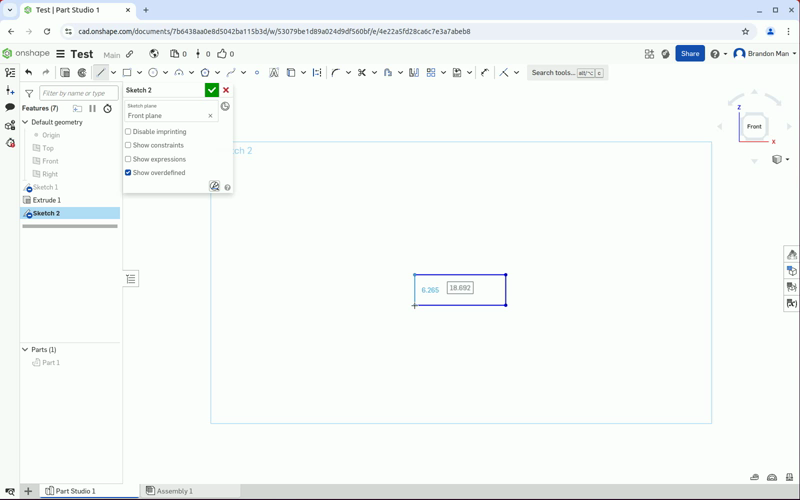
key_up(shift)
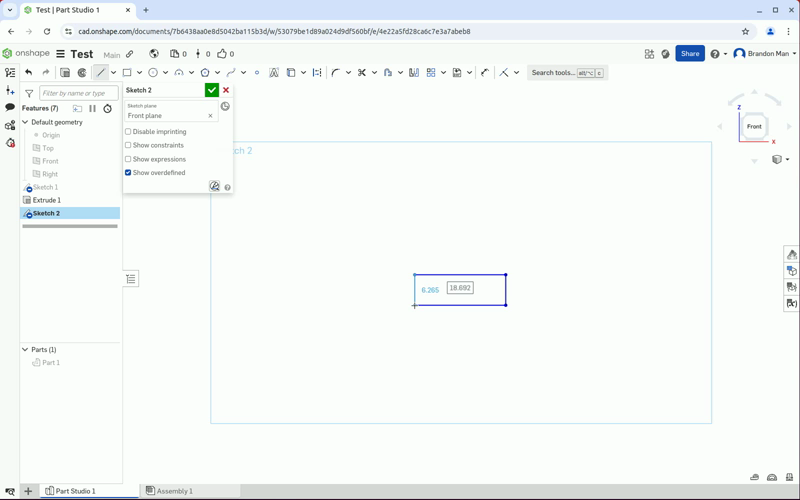
click(414, 305)
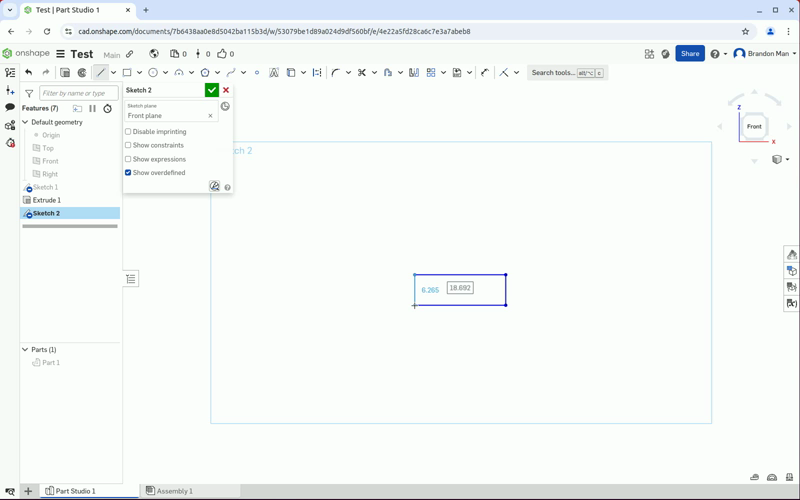
key(esc)
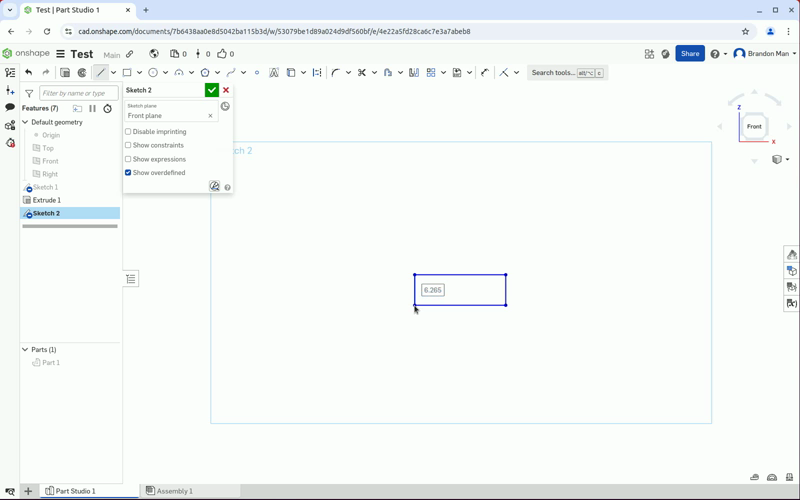
mouse_move(451, 285)
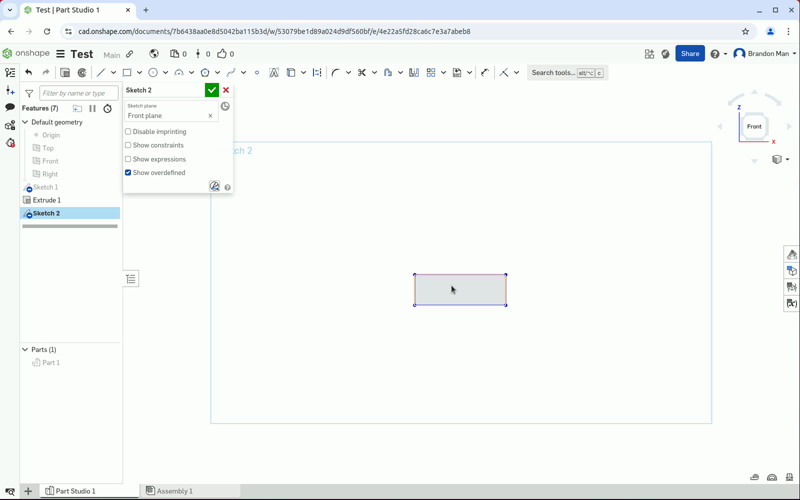
click(451, 285)
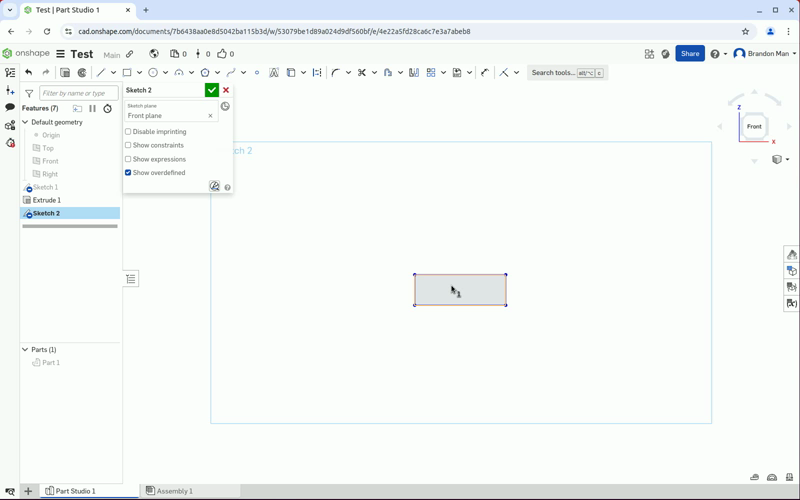
mouse_move(73, 352)
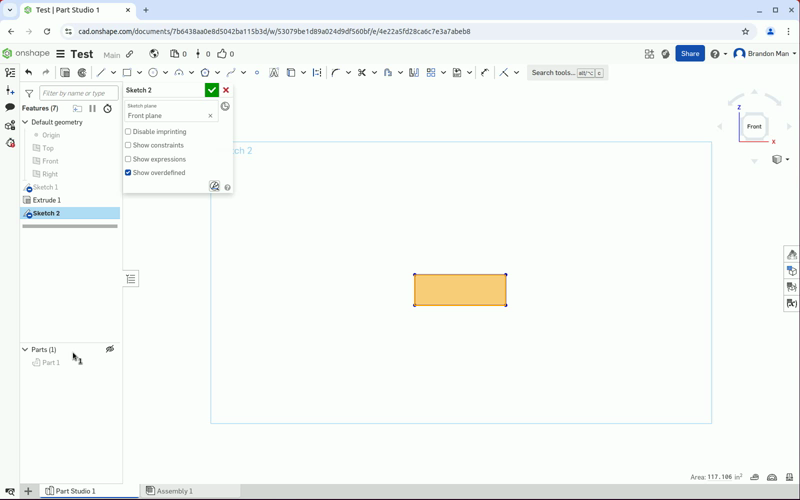
key(shift+y)
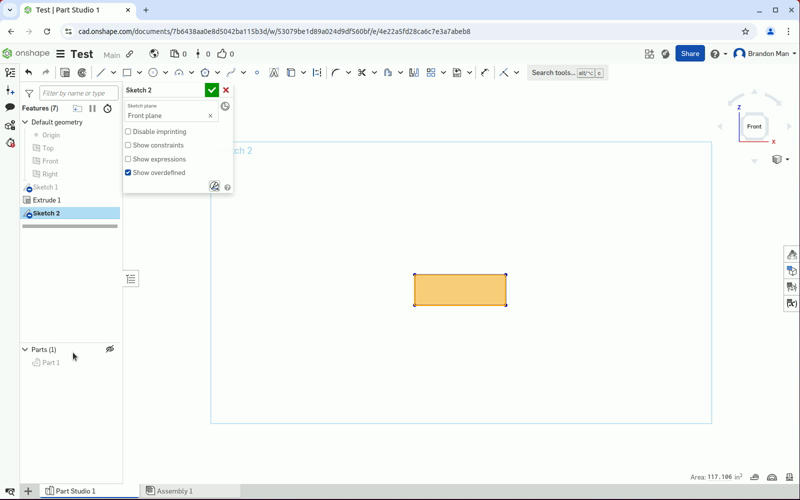
key(shift+e)
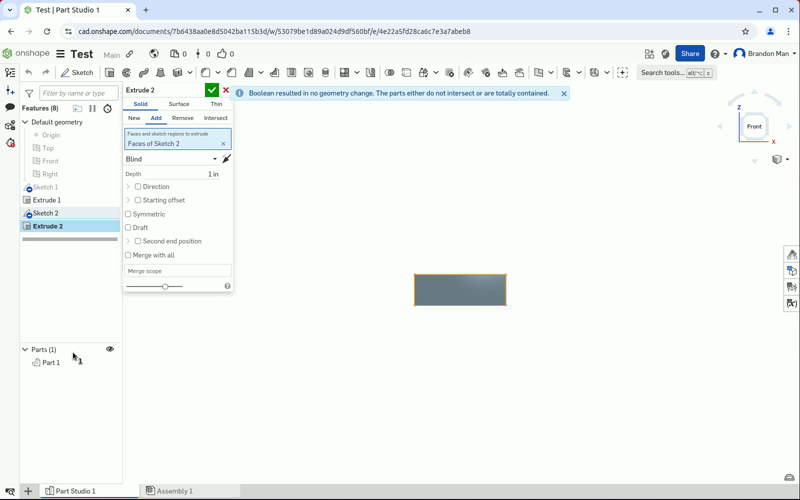
mouse_move(143, 106)
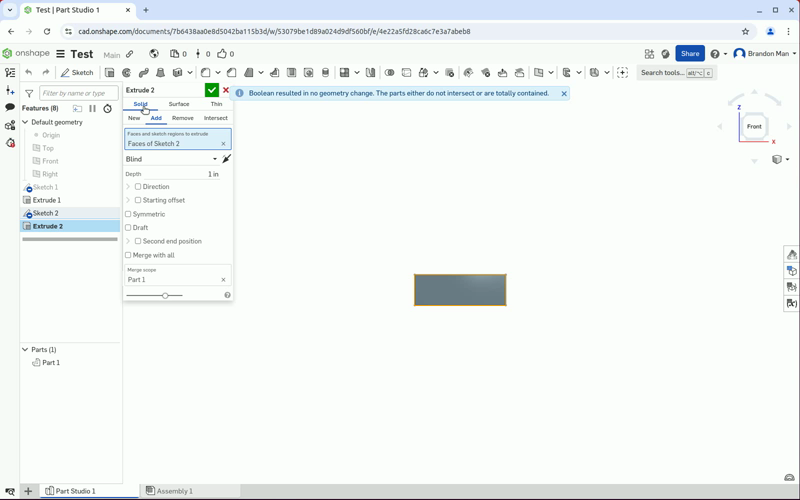
click(143, 106)
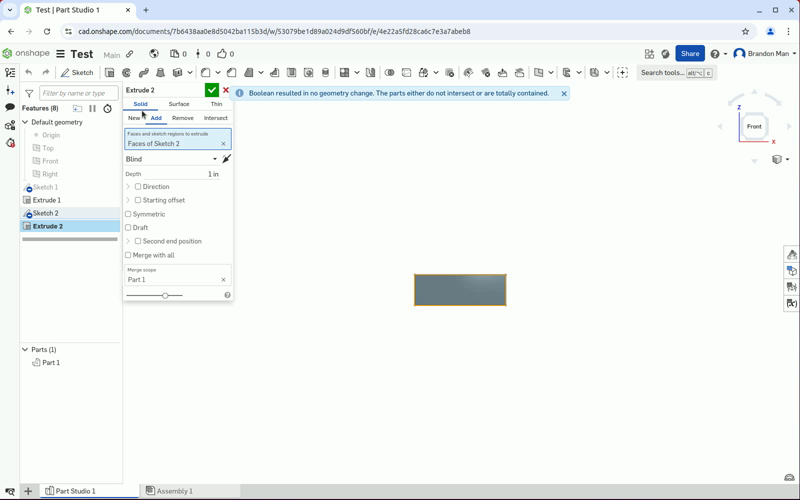
mouse_move(137, 120)
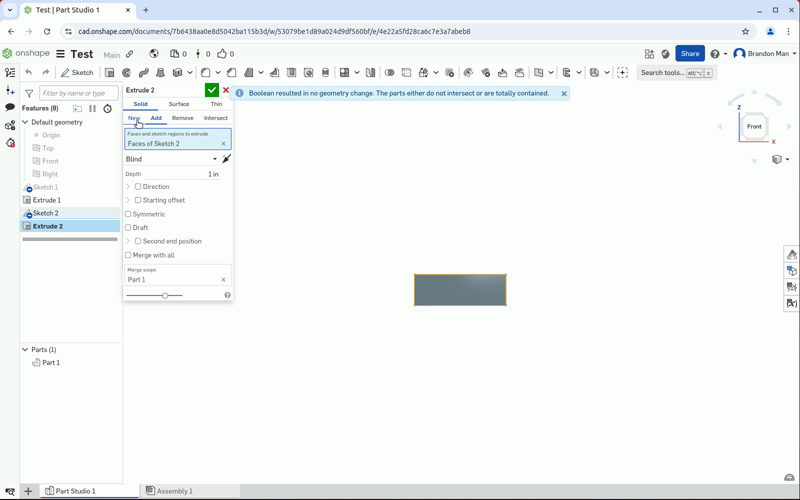
click(137, 120)
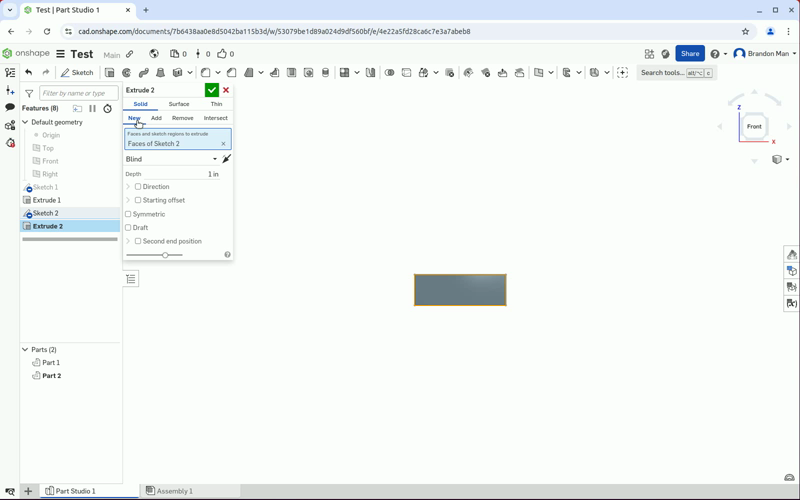
key(tab, 4)
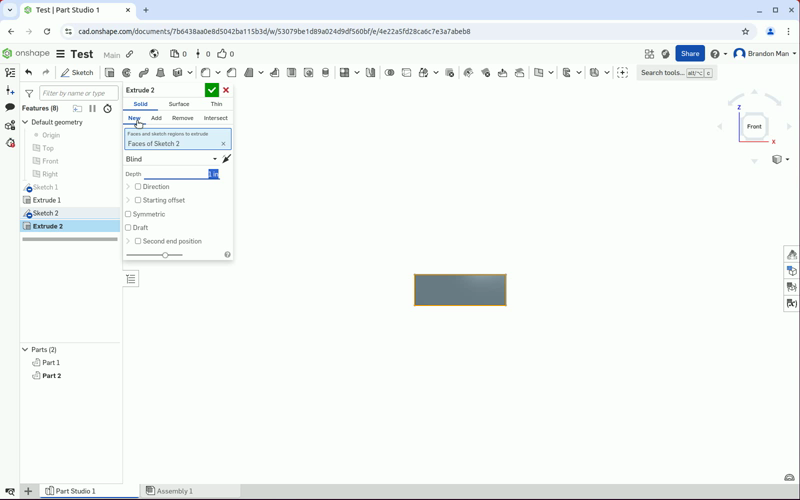
text(7.702)
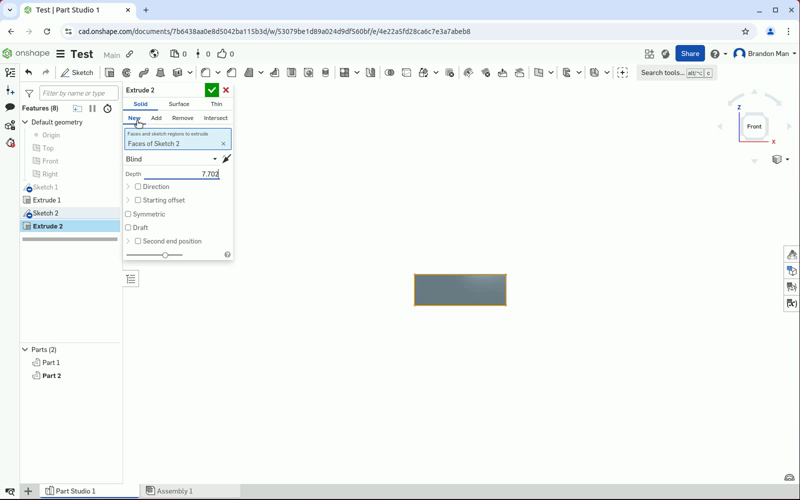
key(tab, 3)
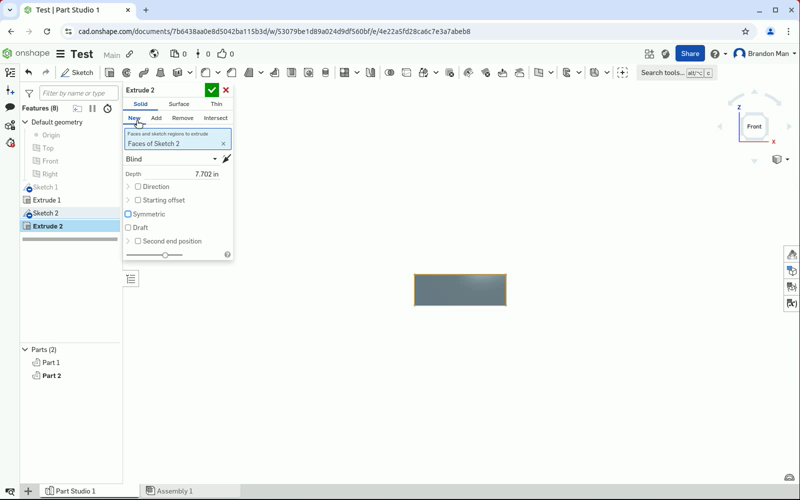
key(space)
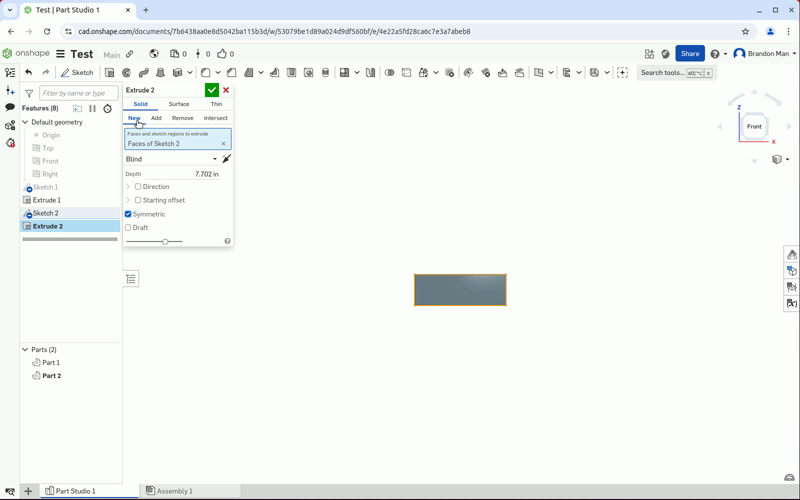
key(enter)
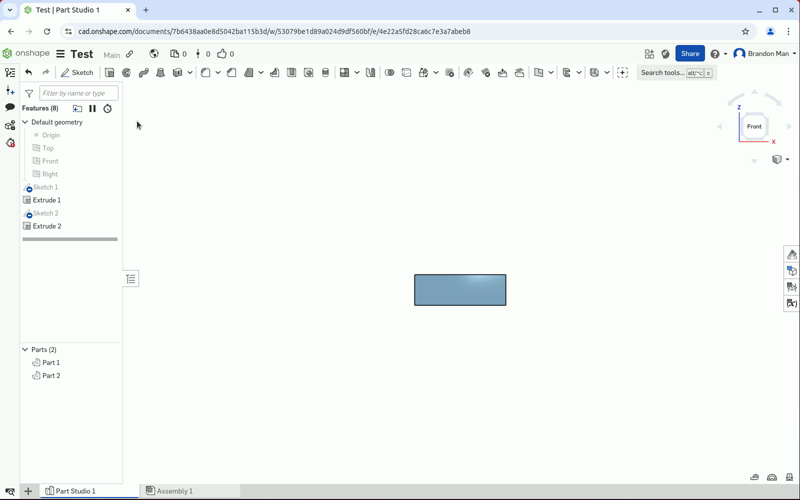
key(shift+h)
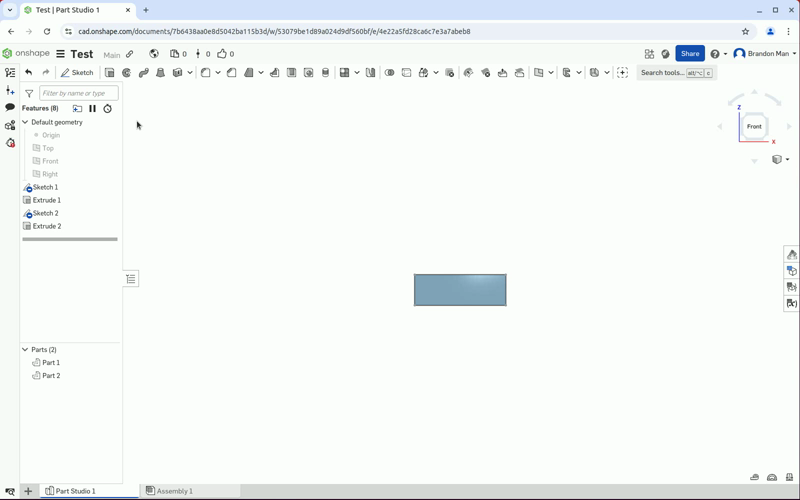
key(shift+h)
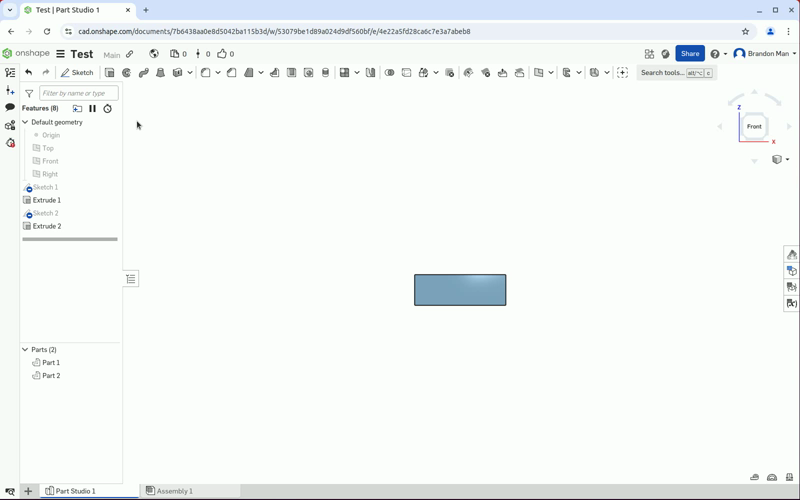
mouse_move(73, 189)
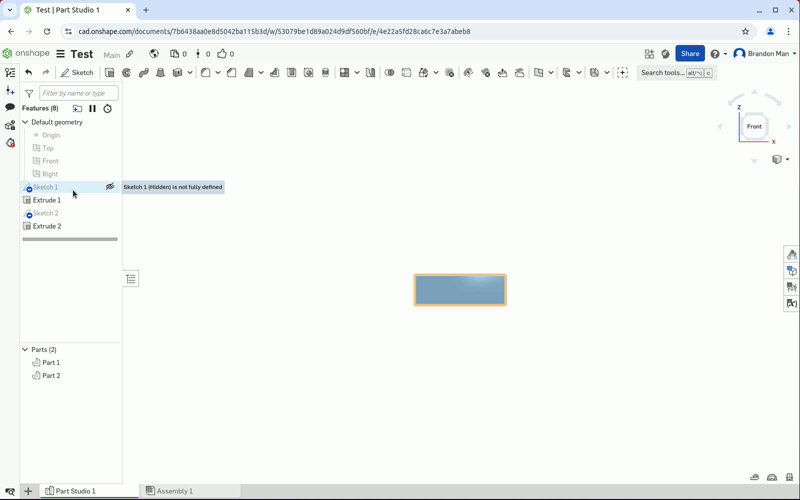
click(73, 189)
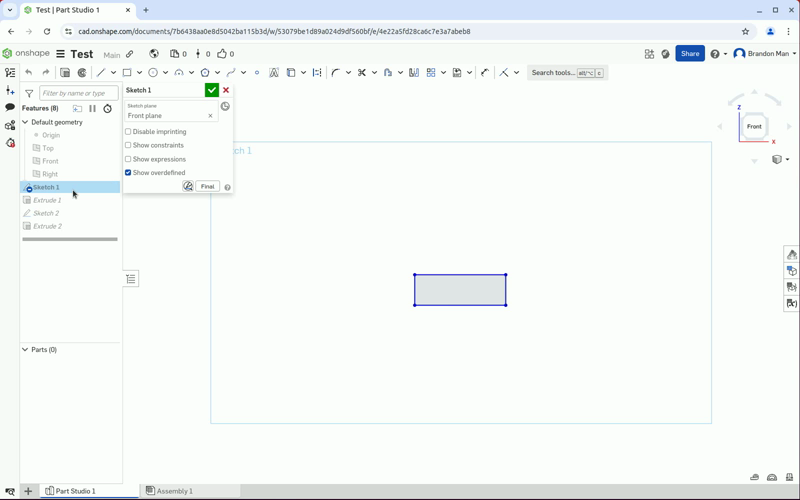
mouse_move(229, 92)
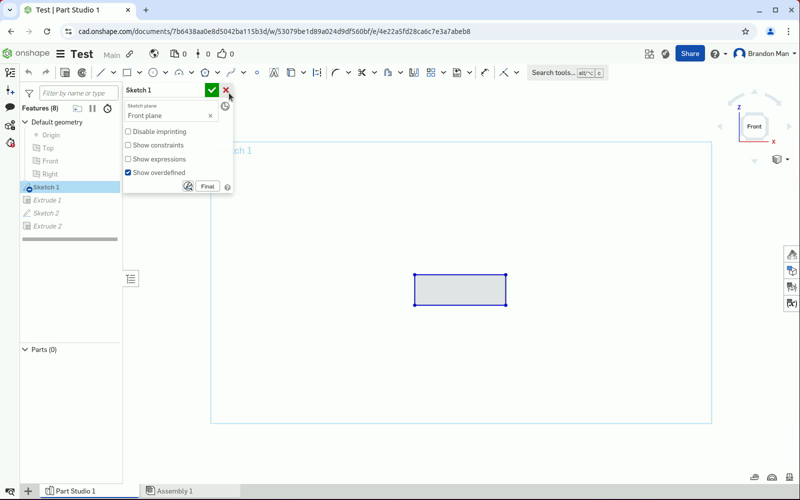
click(229, 92)
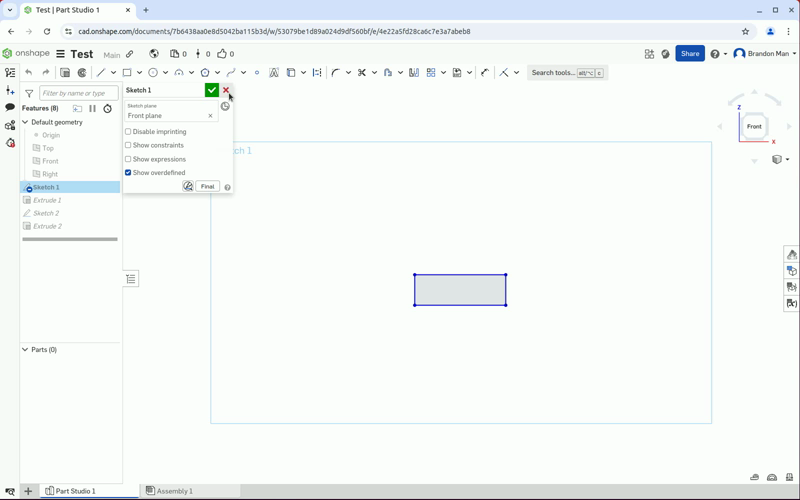
key(shift+s)
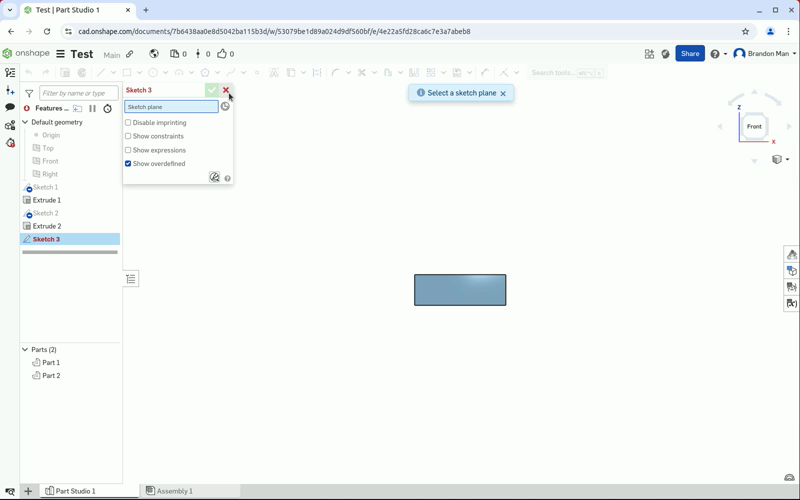
mouse_move(73, 163)
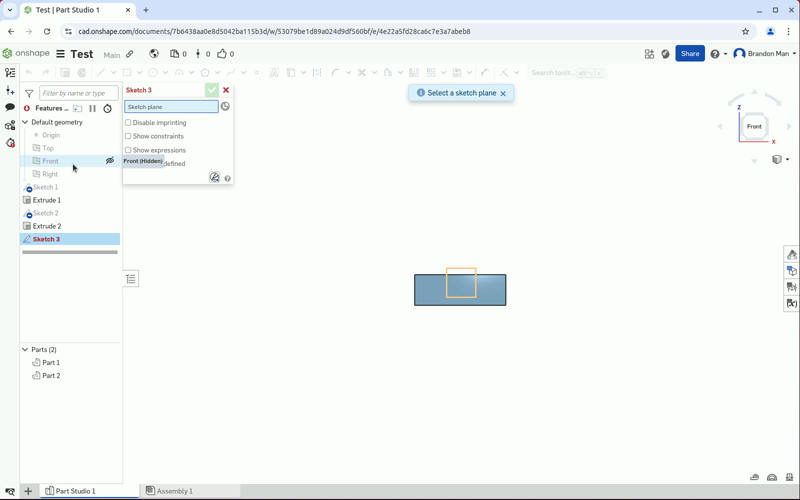
click(73, 163)
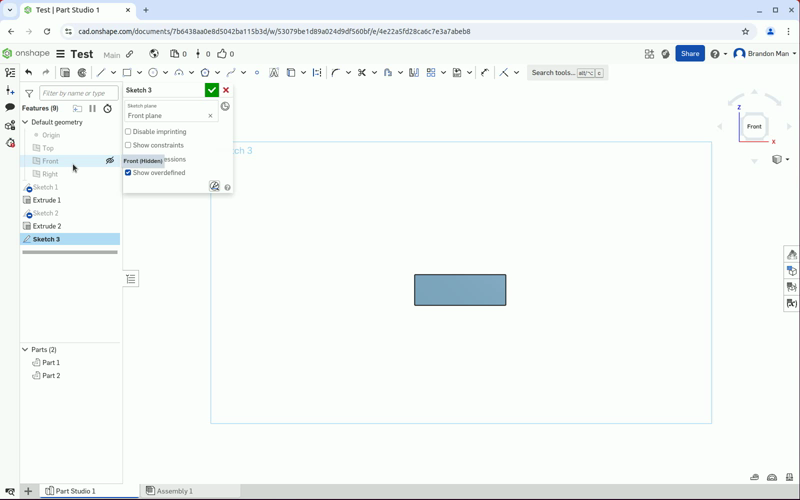
mouse_move(73, 352)
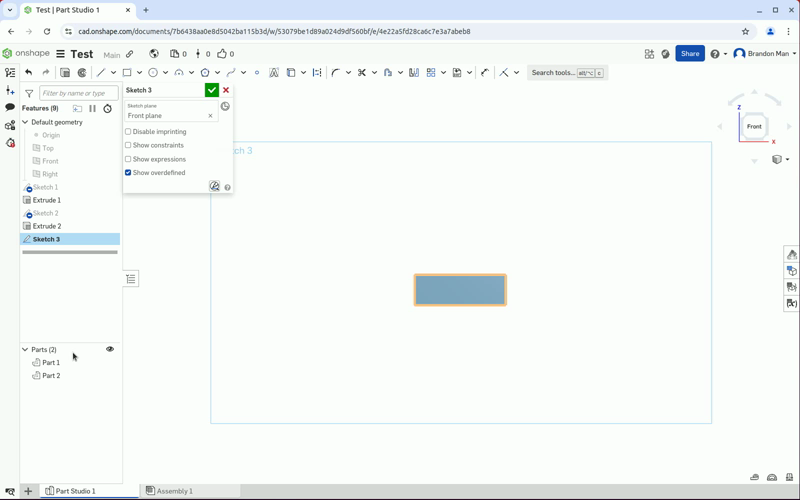
key(y)
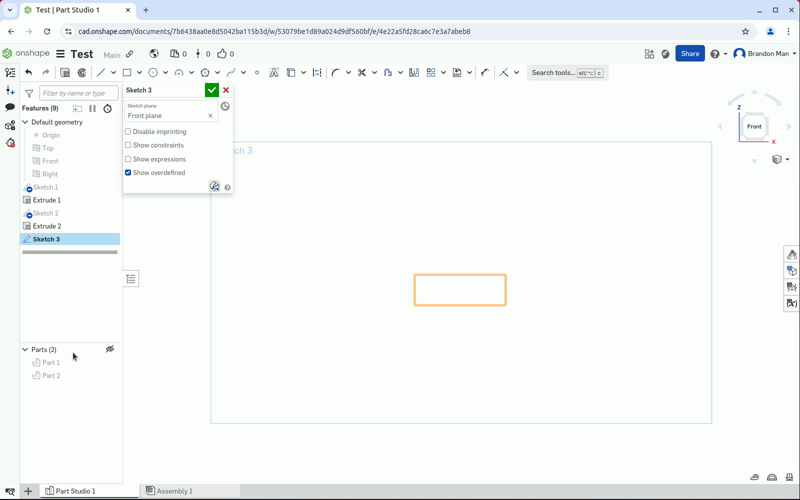
key(l)
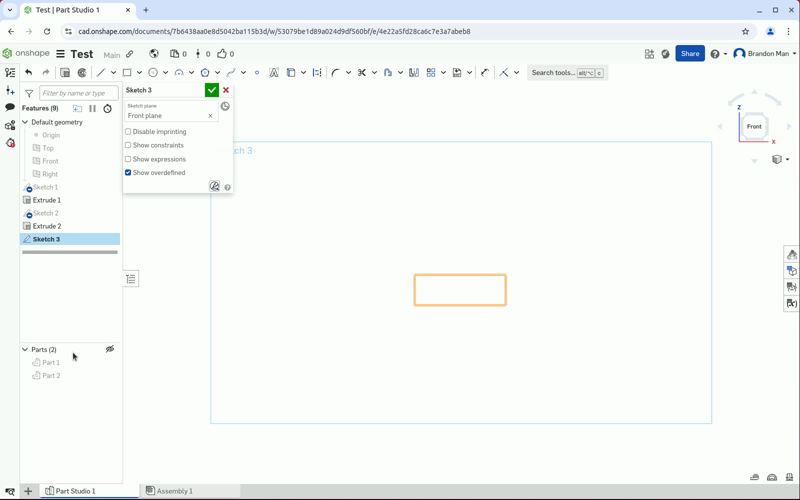
key_down(shift)
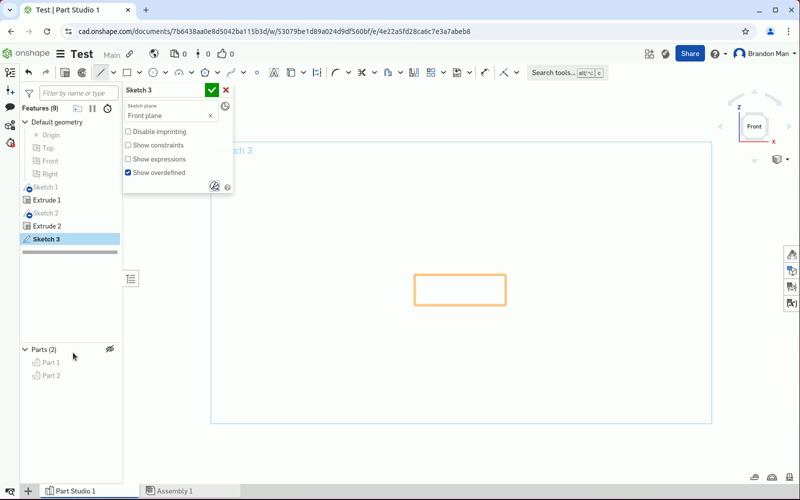
mouse_move(527, 243)
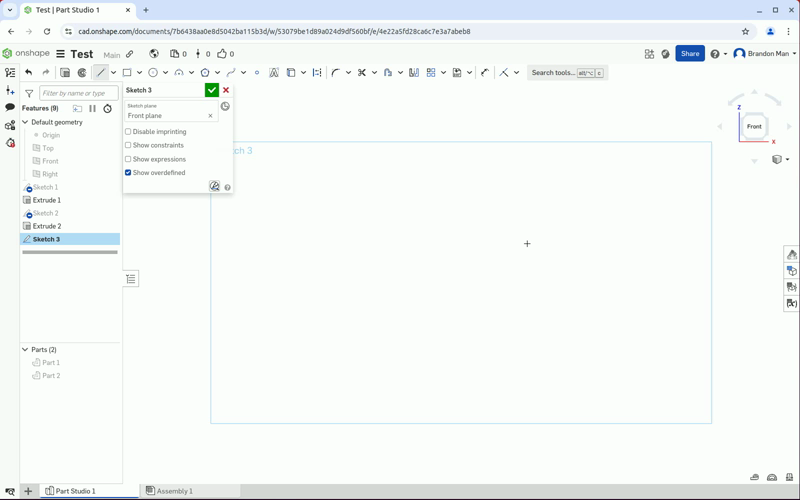
click(527, 243)
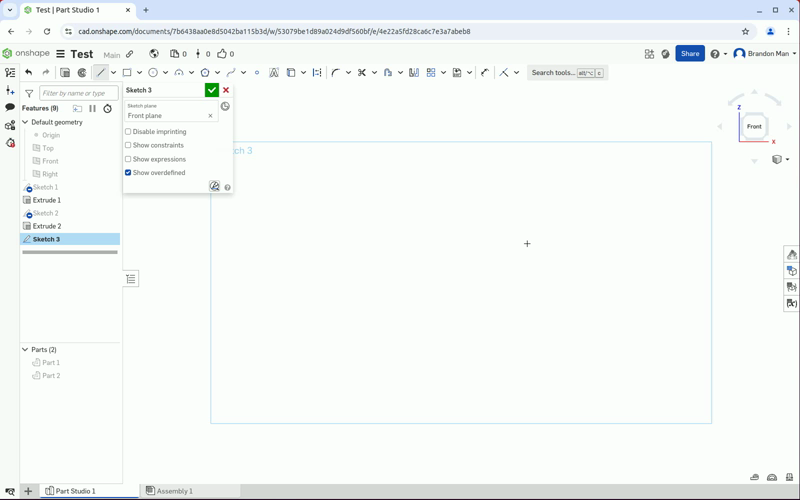
key_up(shift)
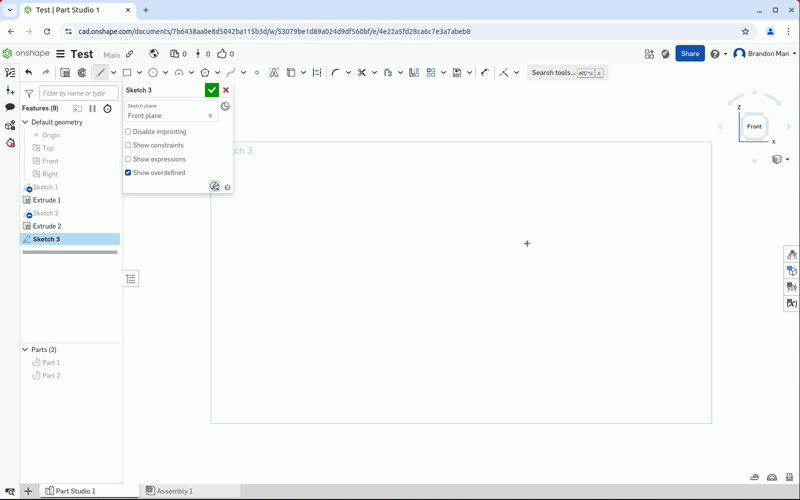
key_down(shift)
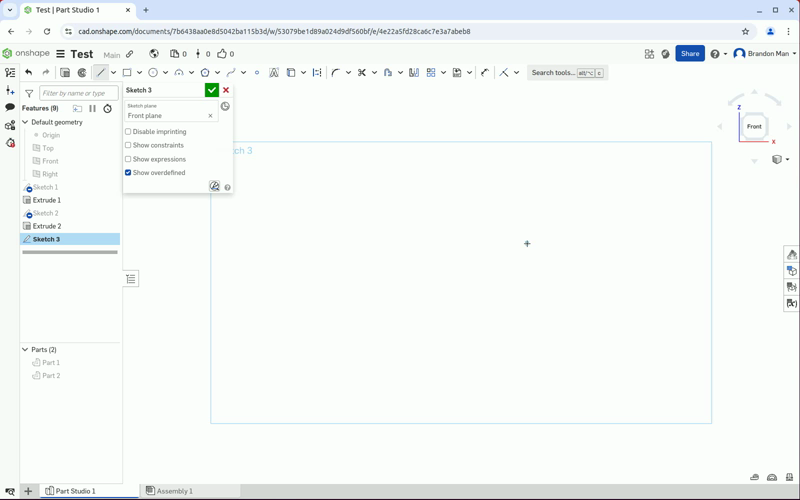
mouse_move(557, 243)
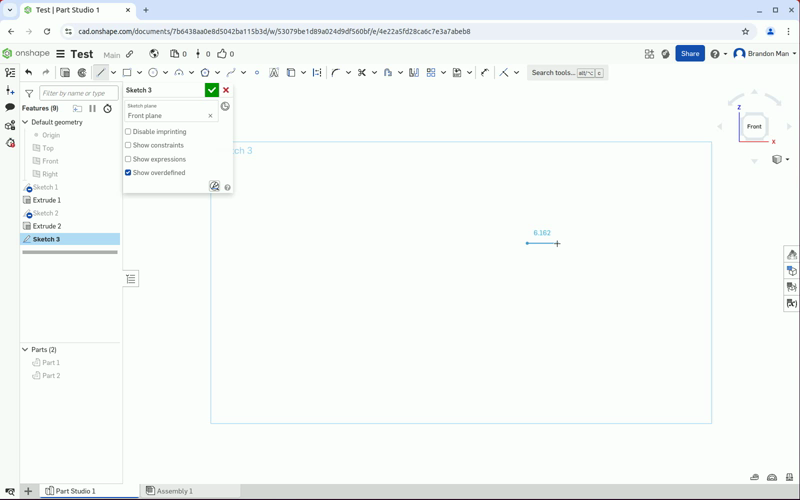
mouse_move(573, 243)
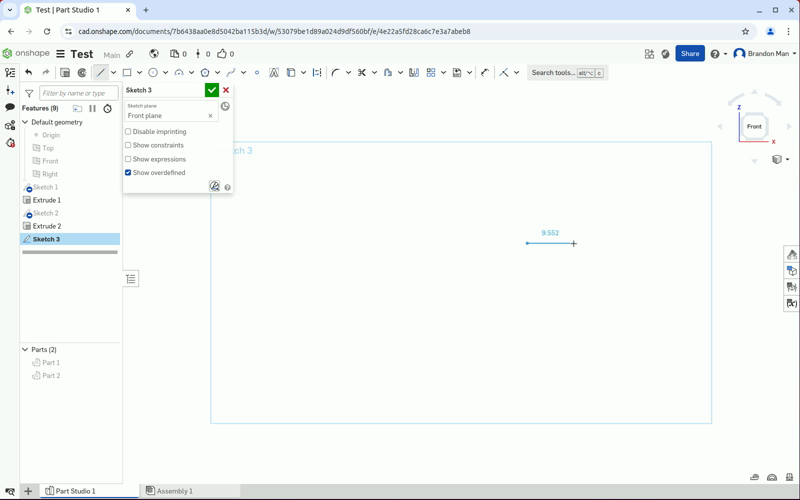
click(573, 243)
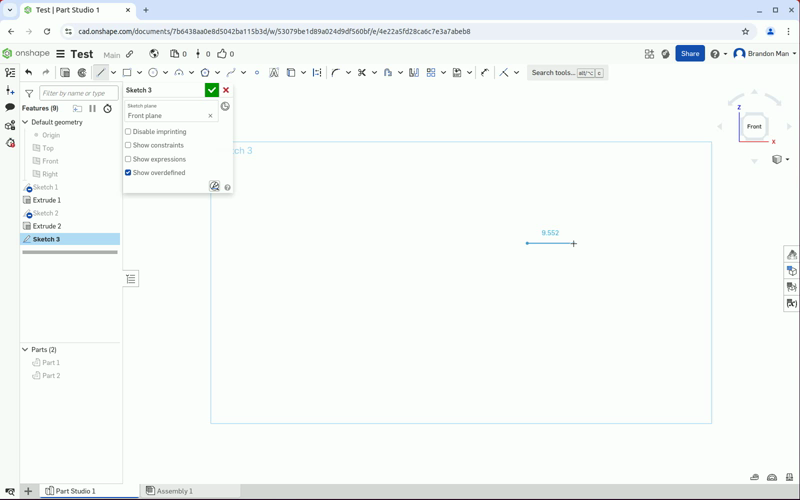
key_up(shift)
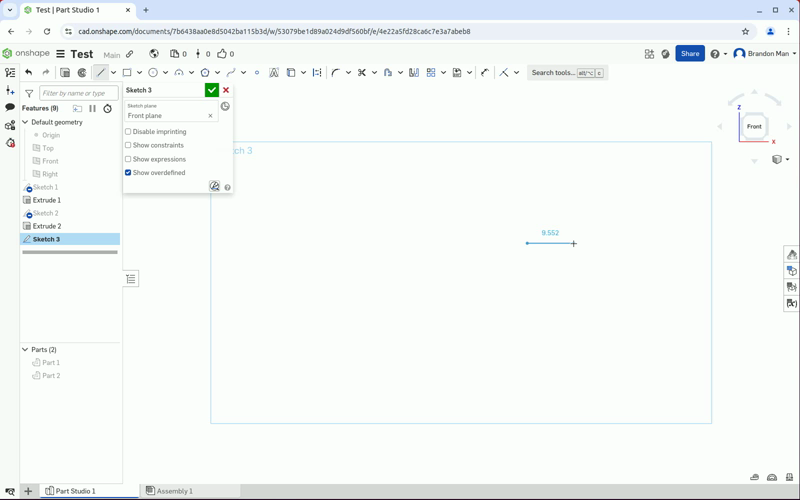
key_down(shift)
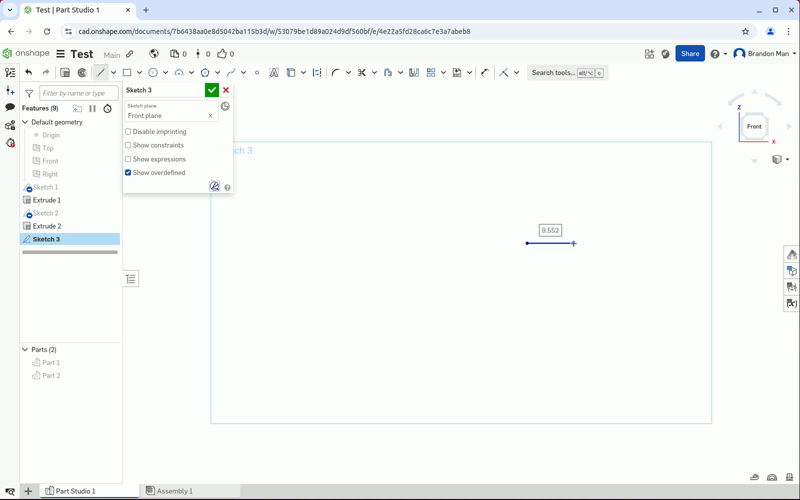
mouse_move(589, 243)
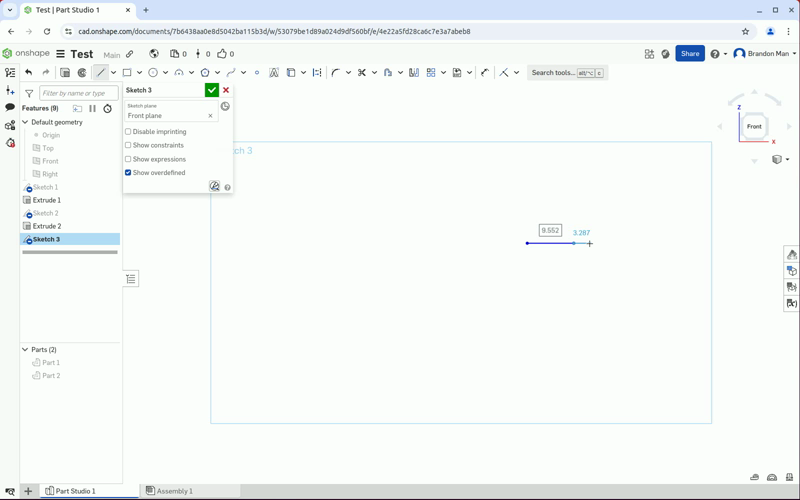
mouse_move(573, 209)
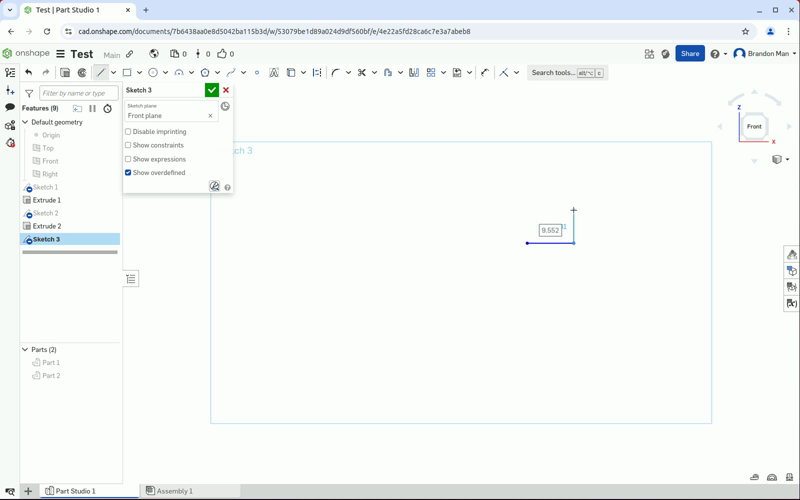
click(573, 209)
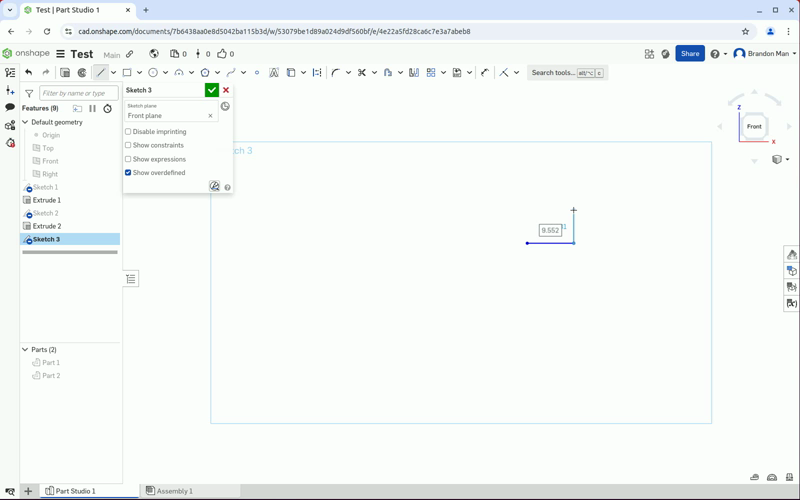
key_up(shift)
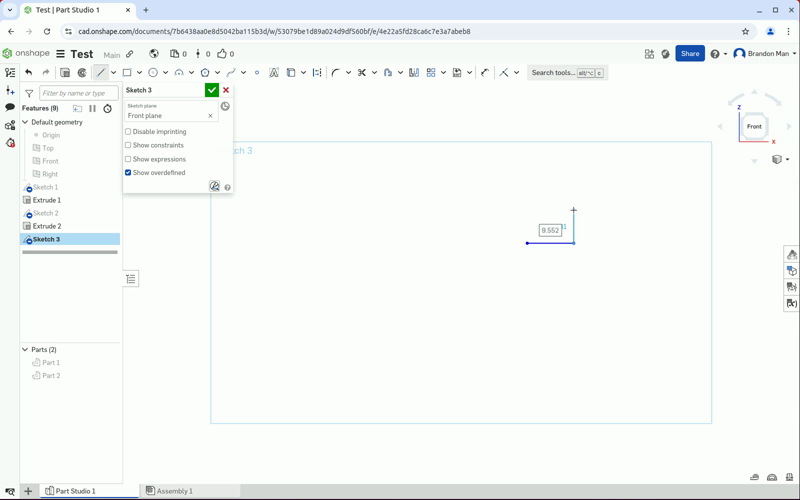
key_down(shift)
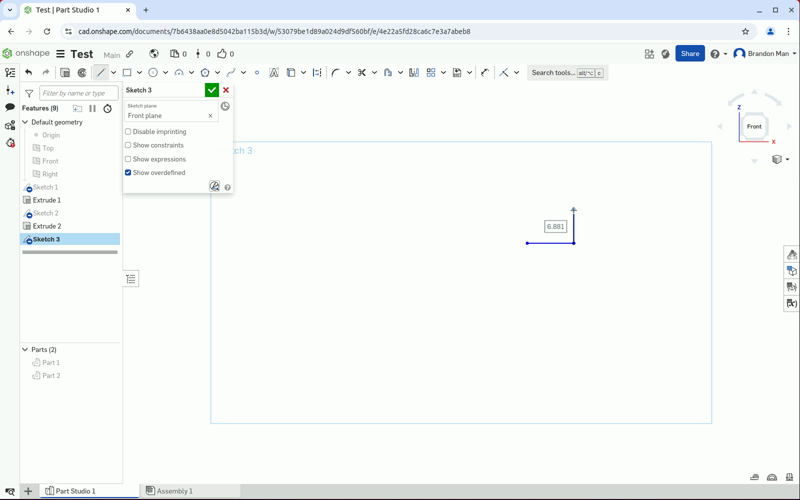
mouse_move(589, 209)
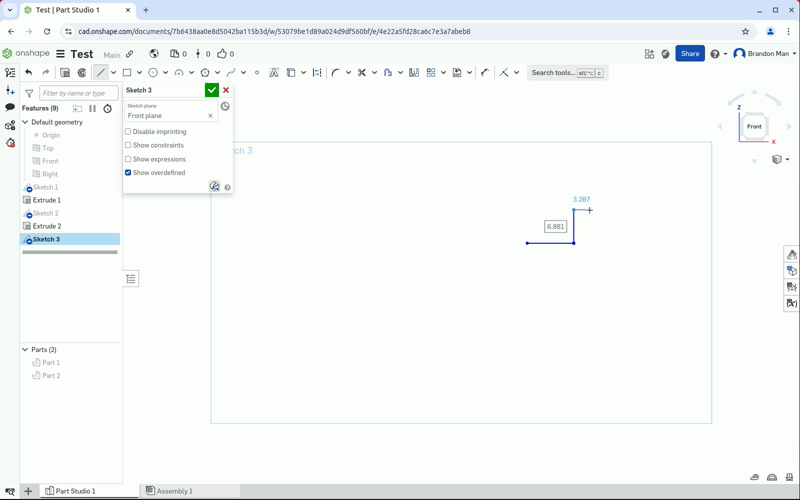
mouse_move(527, 209)
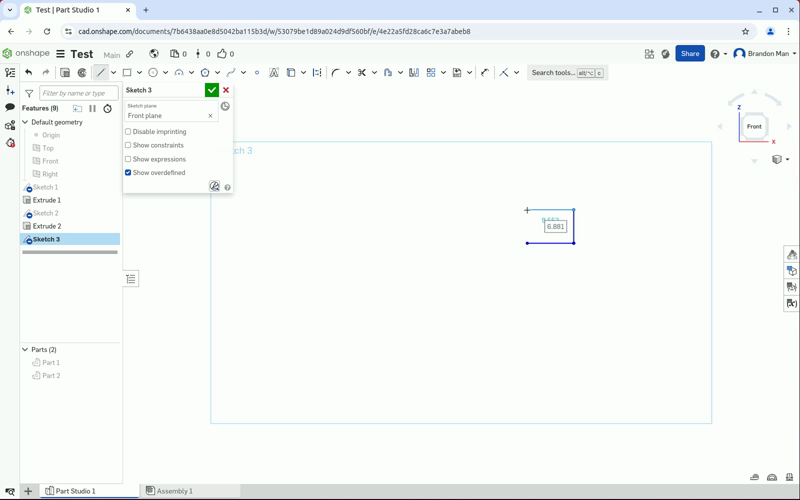
click(527, 209)
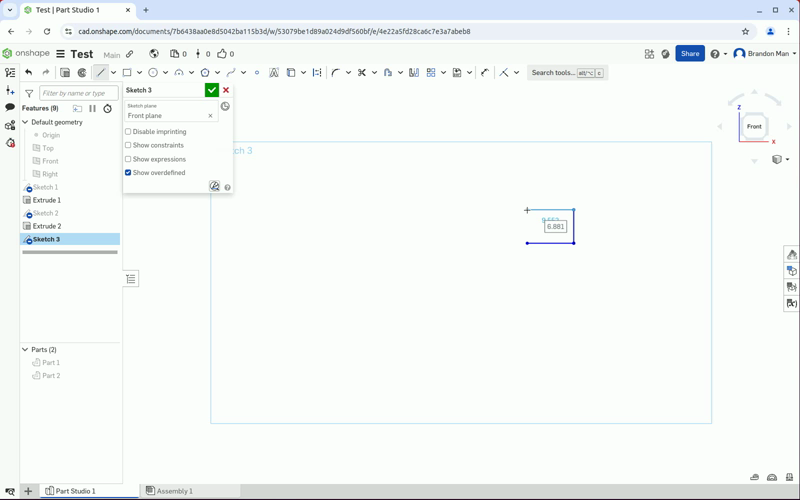
key_up(shift)
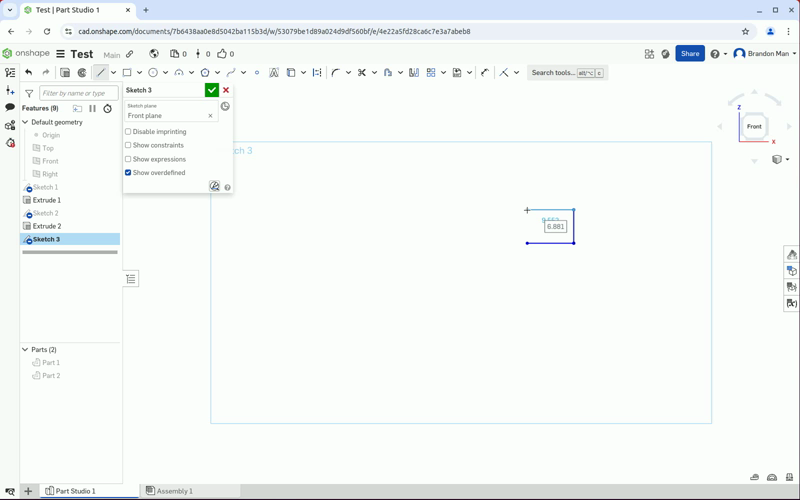
key_down(shift)
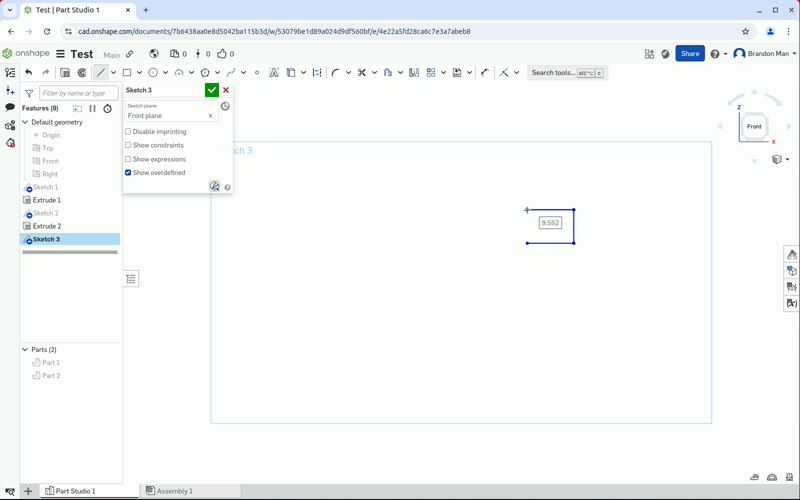
mouse_move(557, 209)
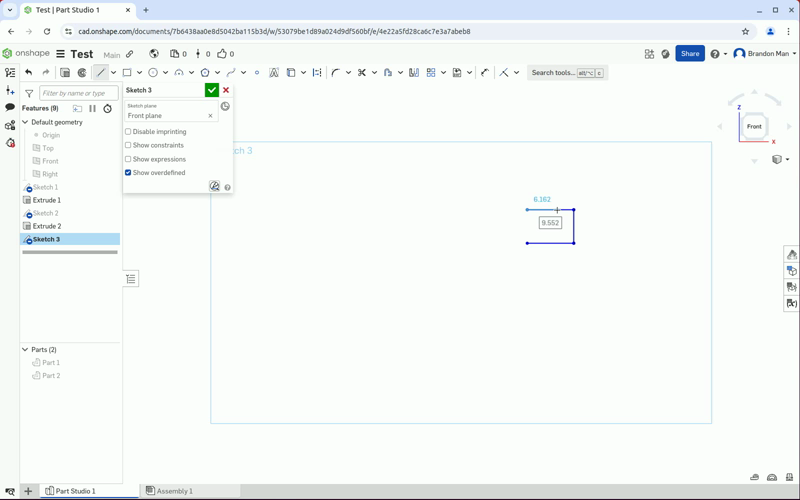
mouse_move(527, 228)
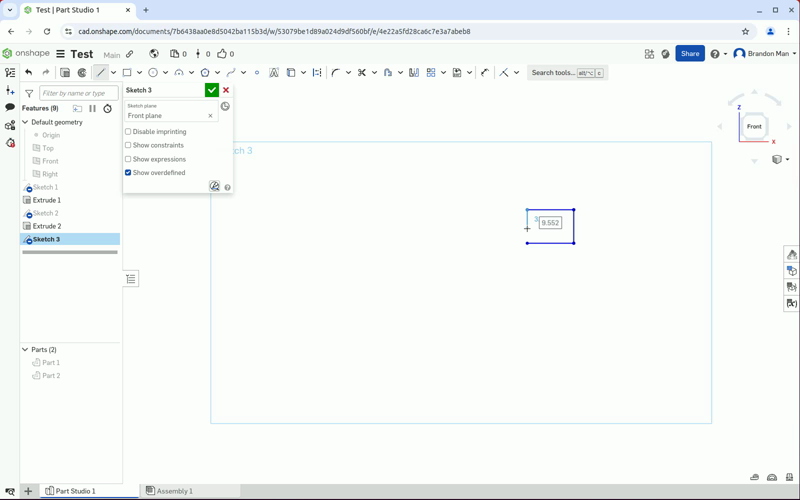
click(527, 228)
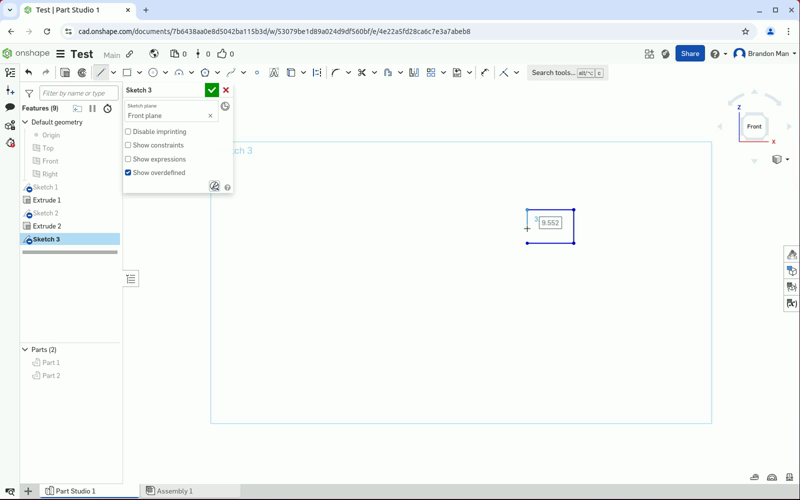
key_up(shift)
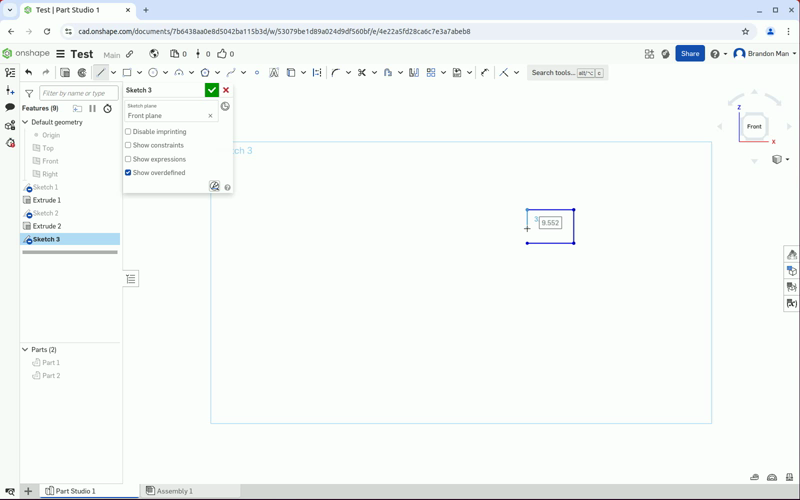
key_down(shift)
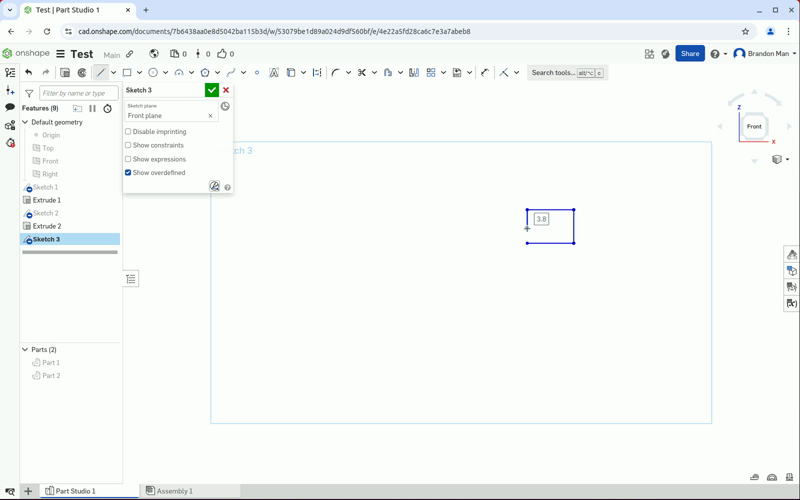
mouse_move(557, 228)
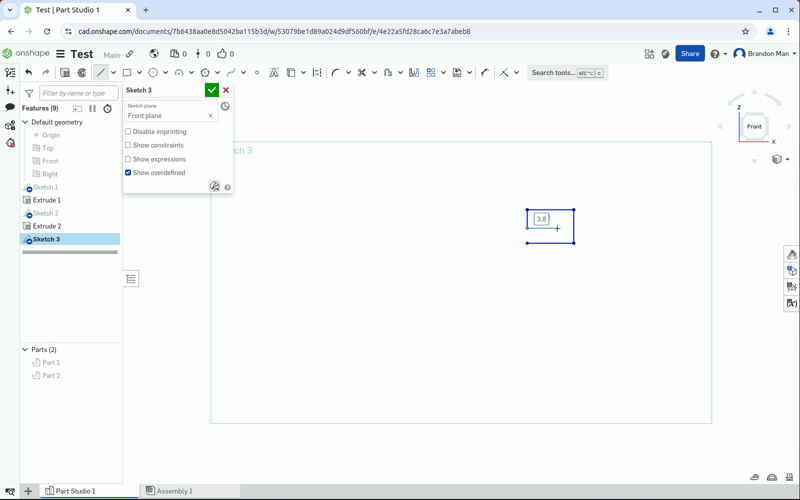
mouse_move(552, 228)
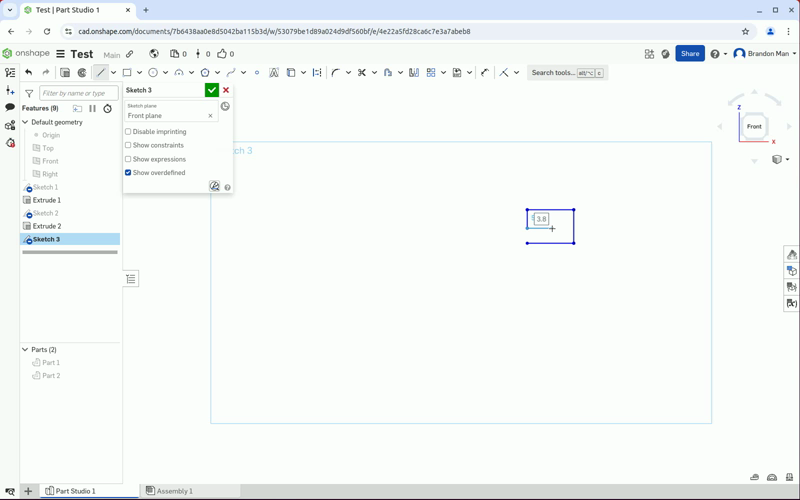
click(552, 228)
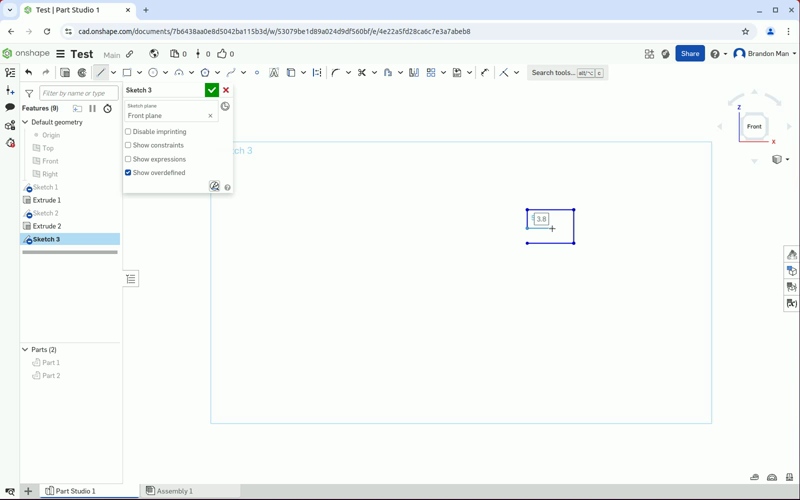
key_up(shift)
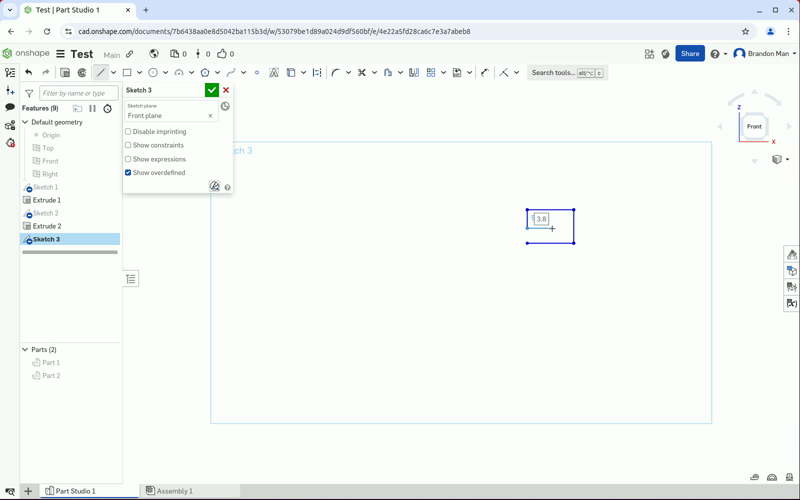
key_down(shift)
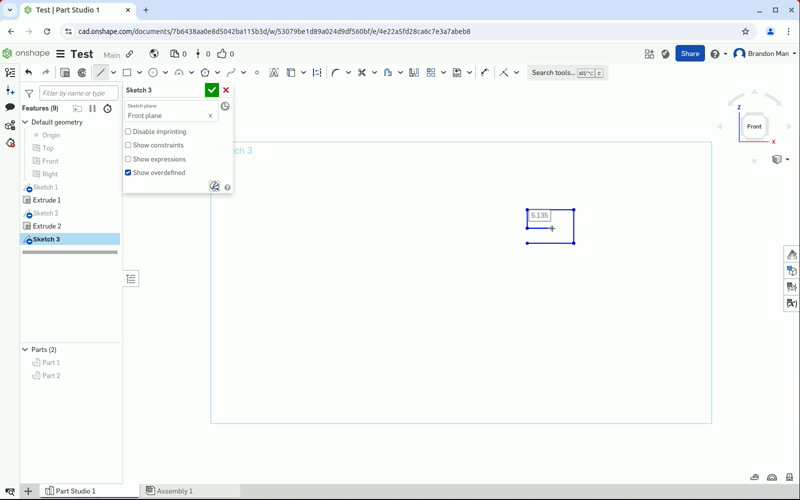
mouse_move(582, 228)
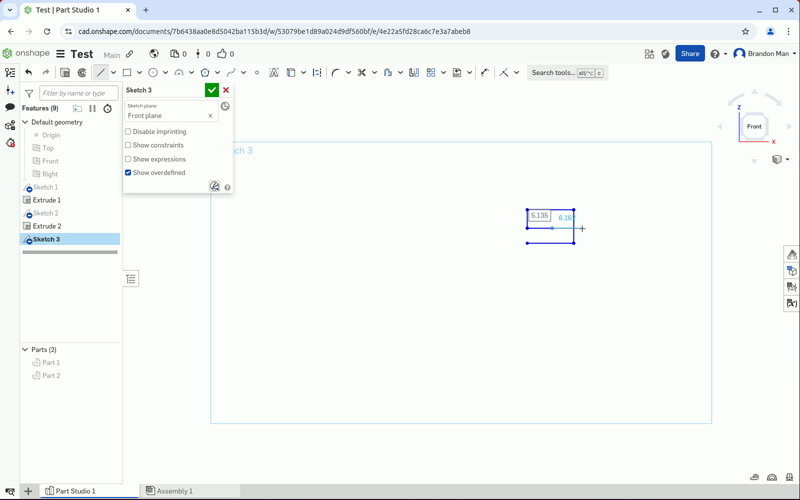
mouse_move(552, 236)
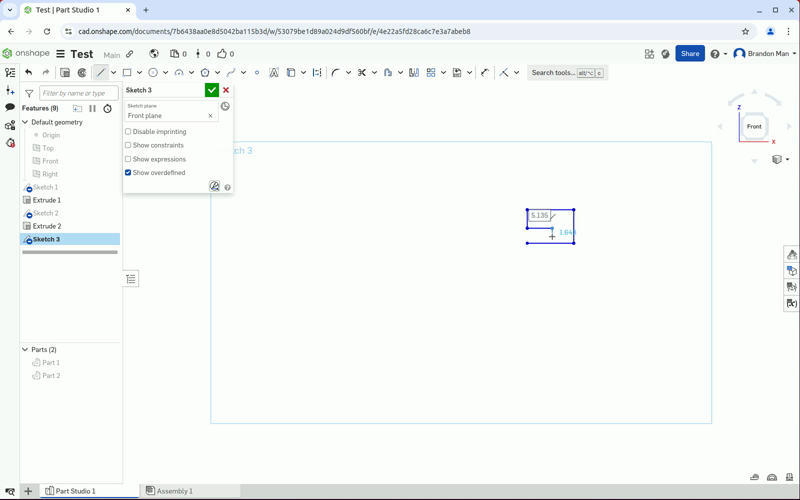
click(552, 236)
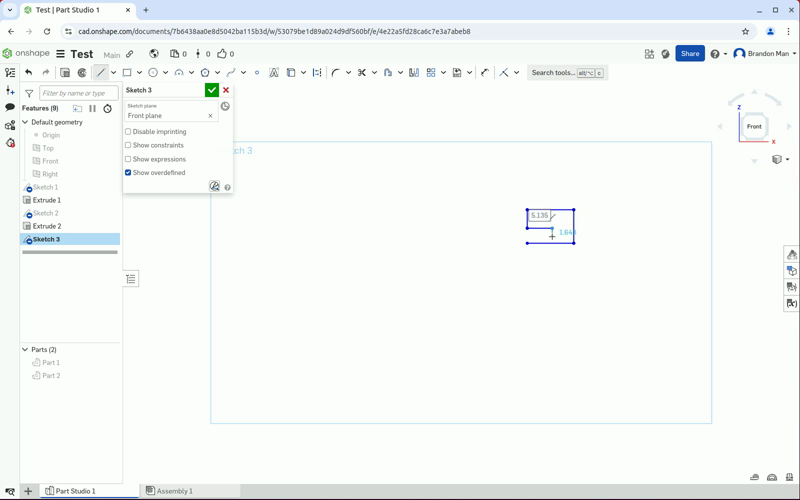
key_up(shift)
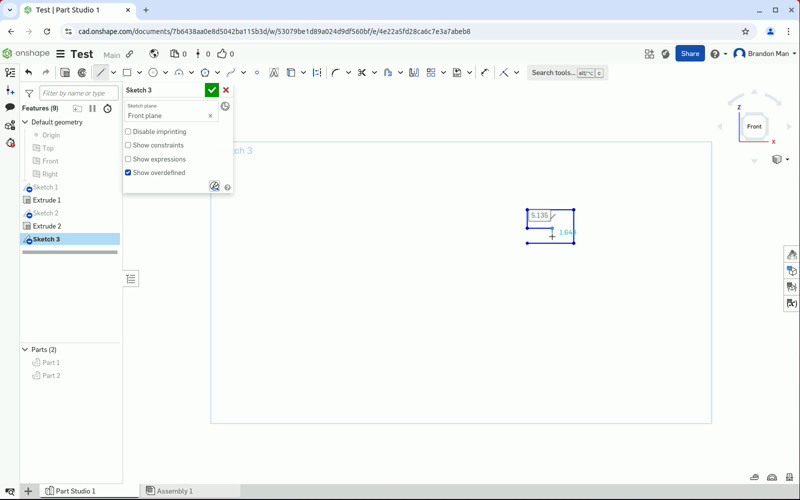
key_down(shift)
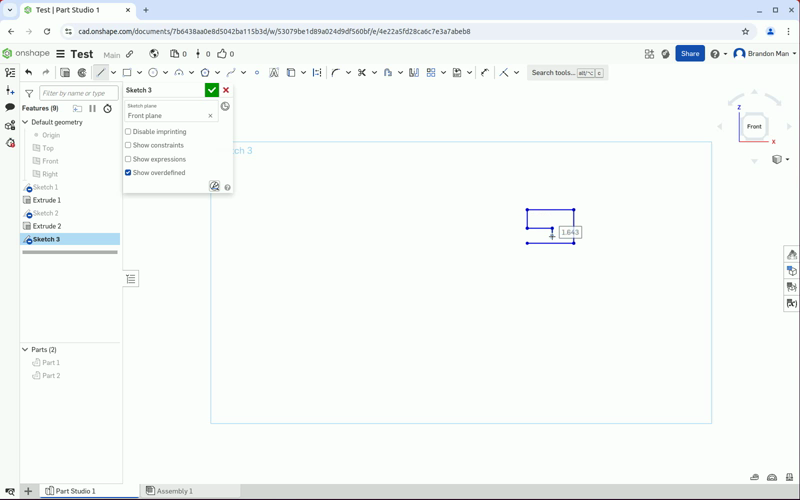
mouse_move(582, 236)
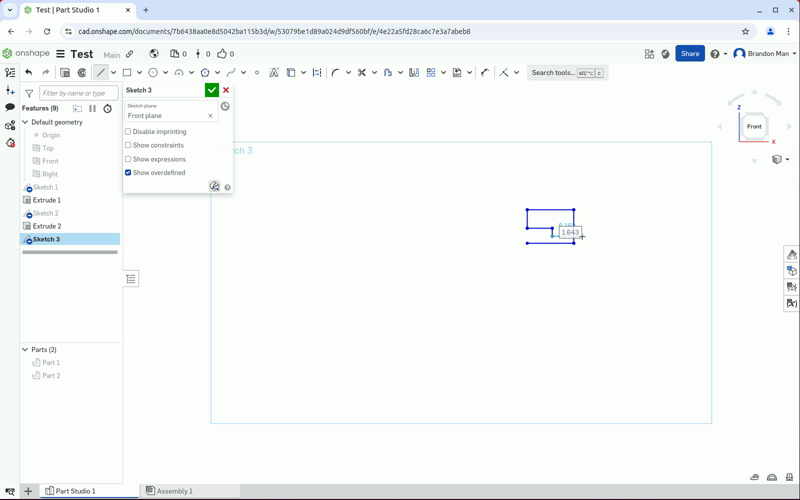
mouse_move(527, 236)
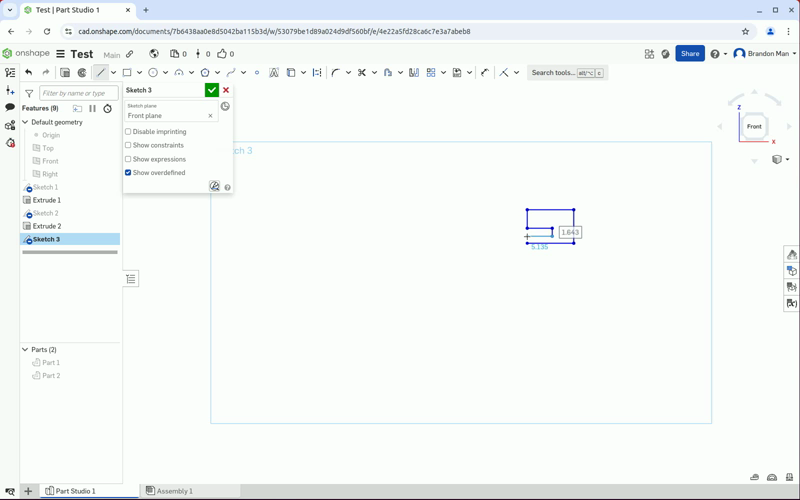
click(527, 236)
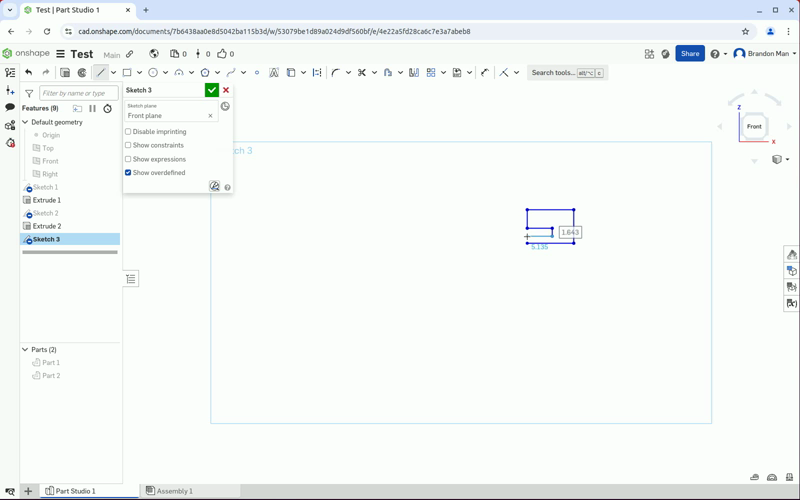
key_up(shift)
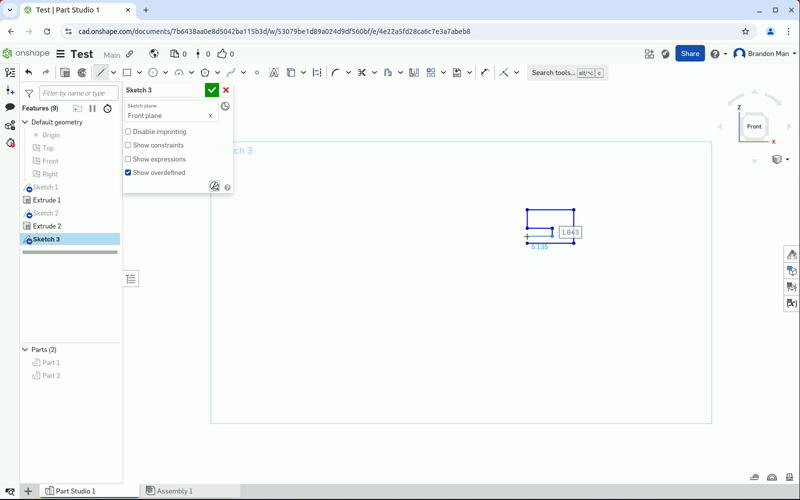
mouse_move(557, 236)
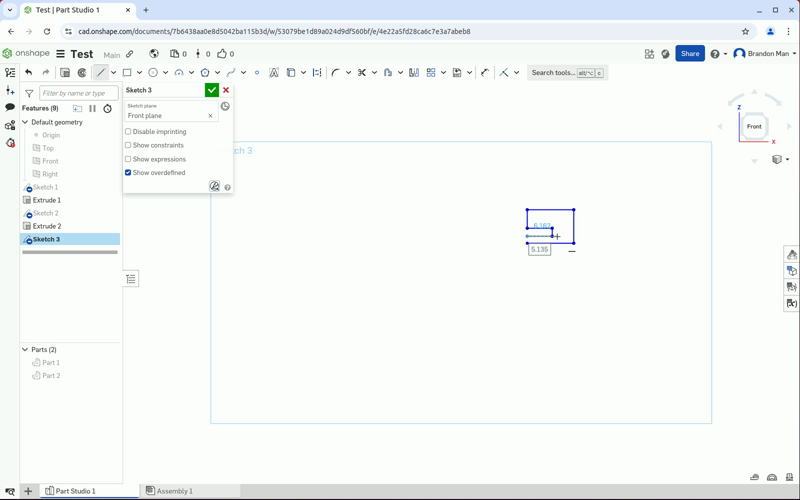
key_down(shift)
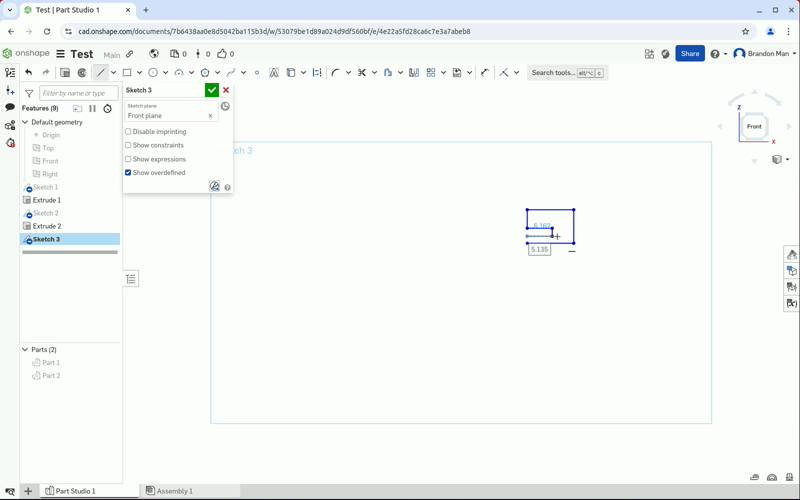
mouse_move(527, 243)
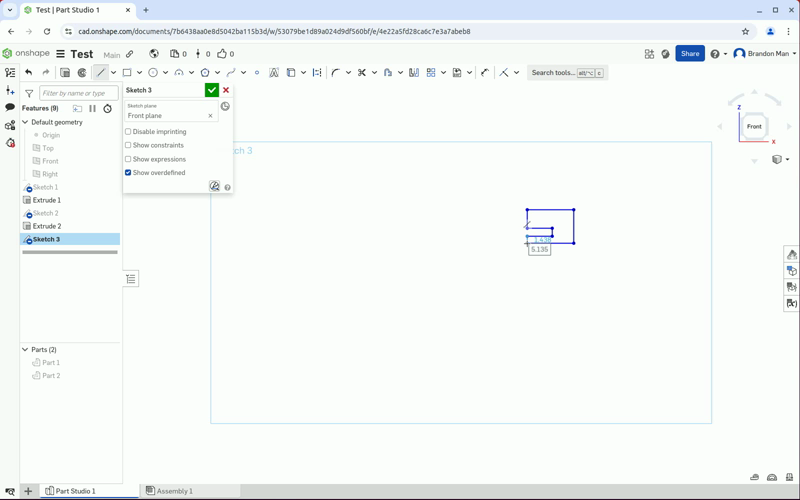
scroll(6)
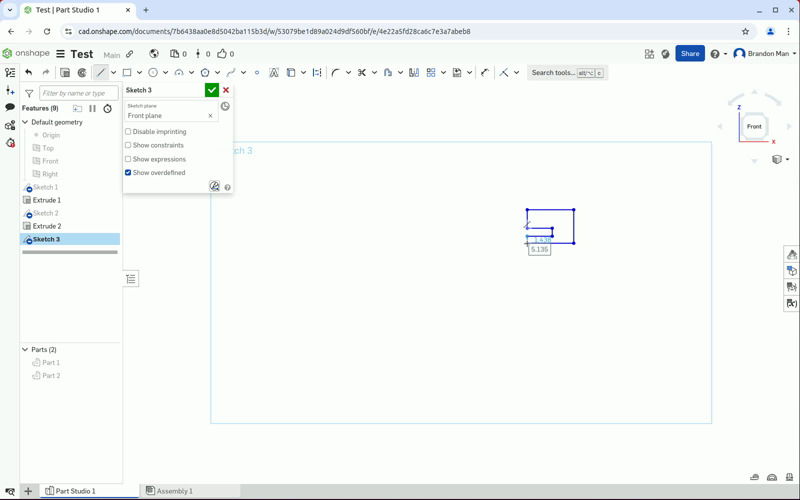
scroll(6)
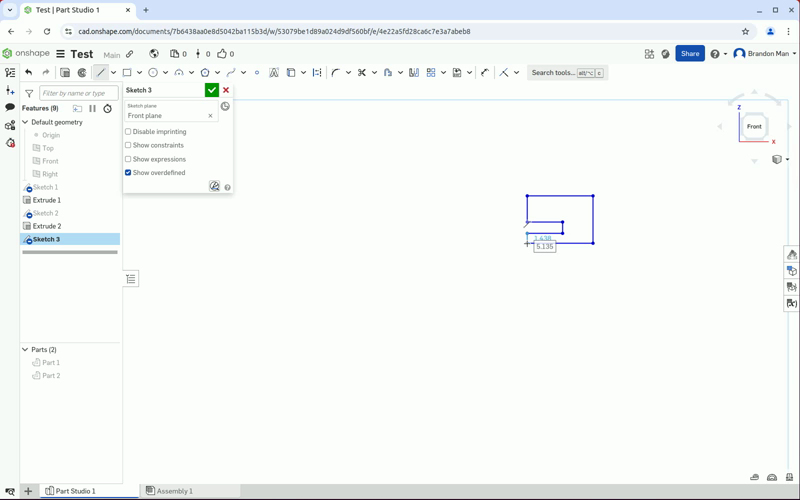
scroll(6)
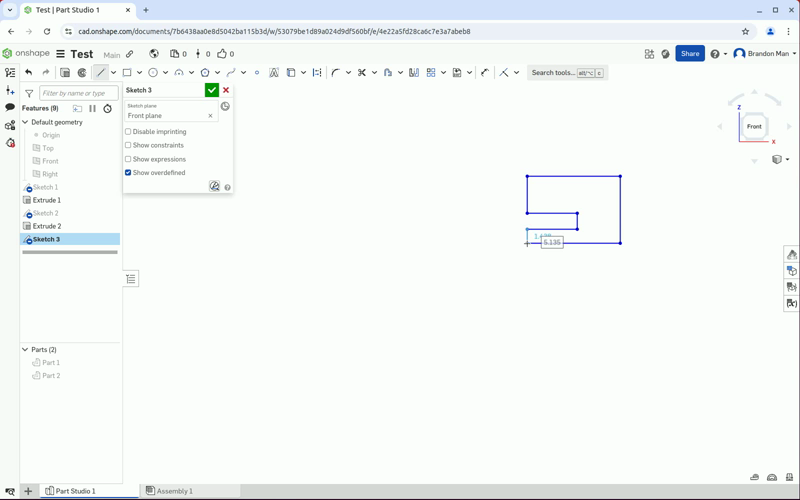
scroll(6)
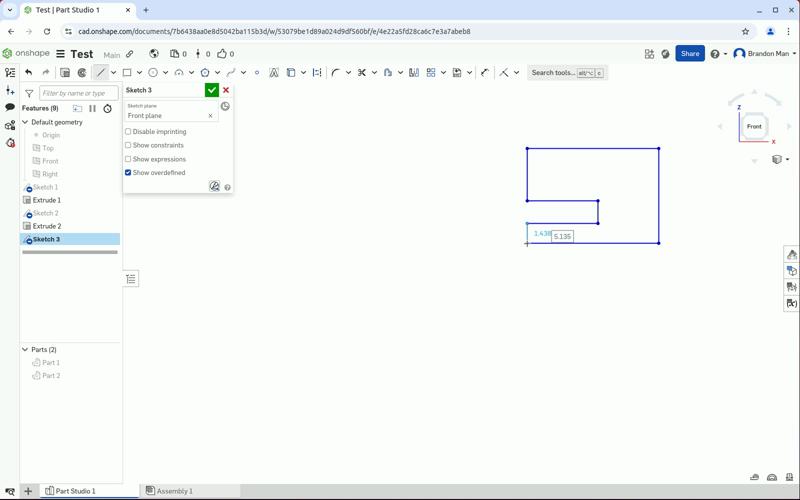
scroll(6)
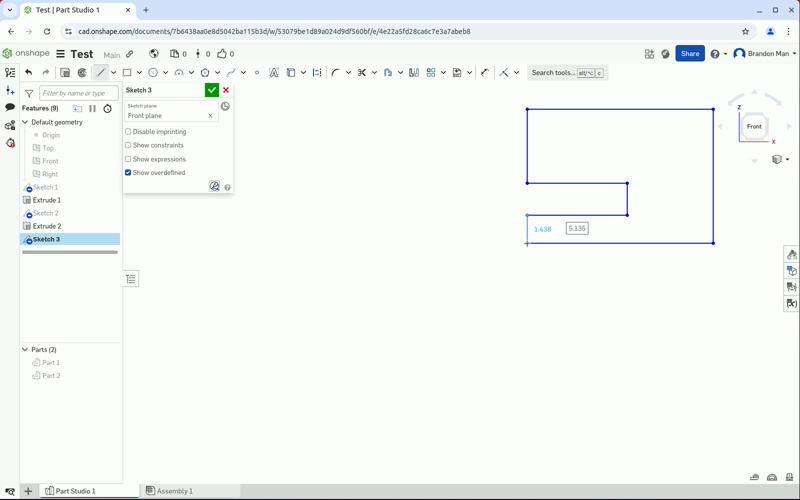
scroll(6)
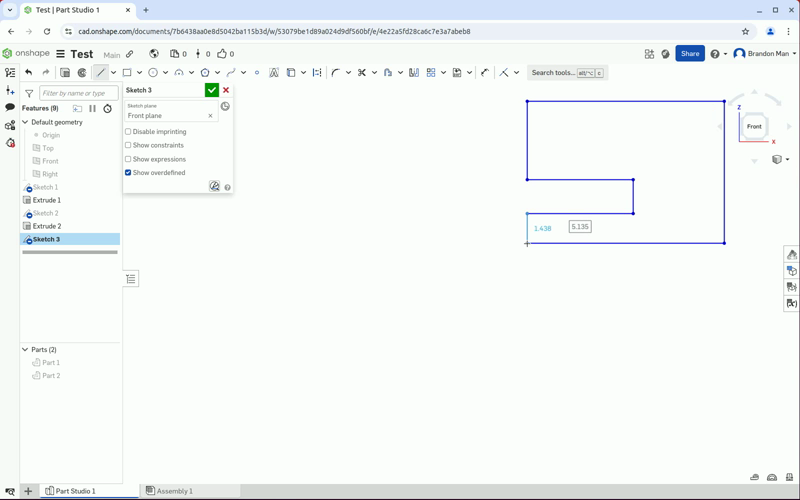
scroll(6)
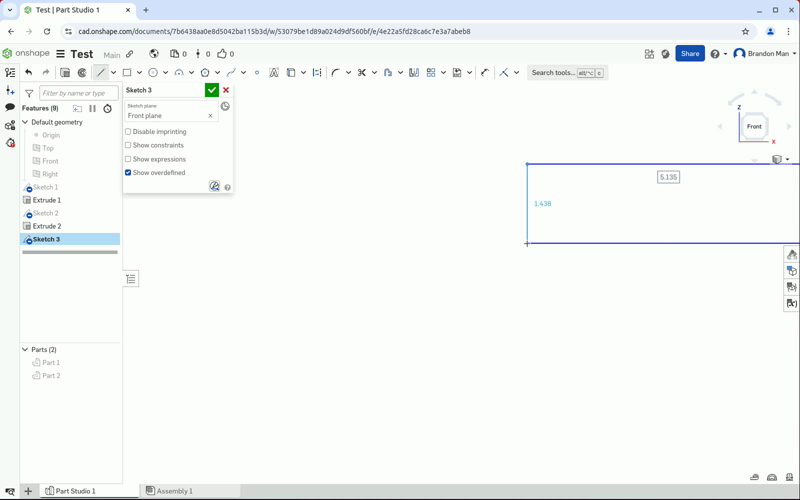
key_up(shift)
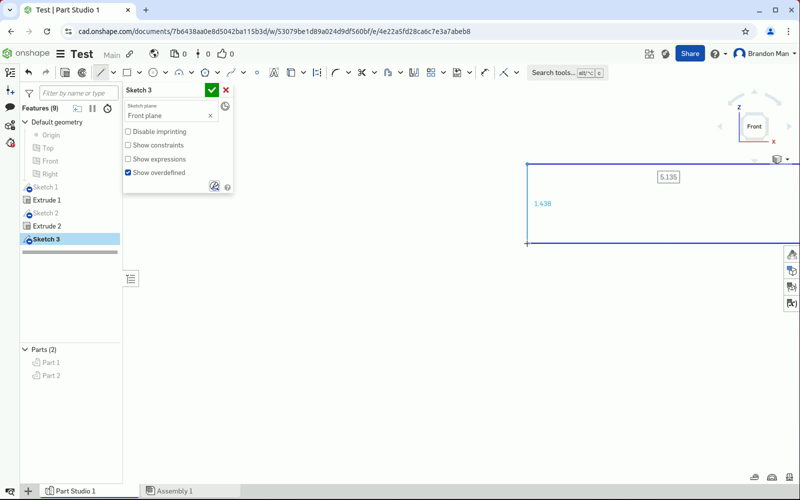
click(527, 243)
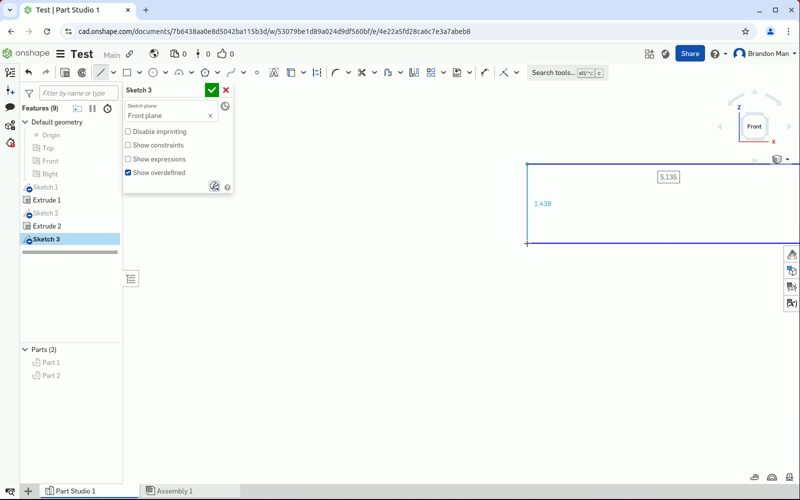
scroll(-6)
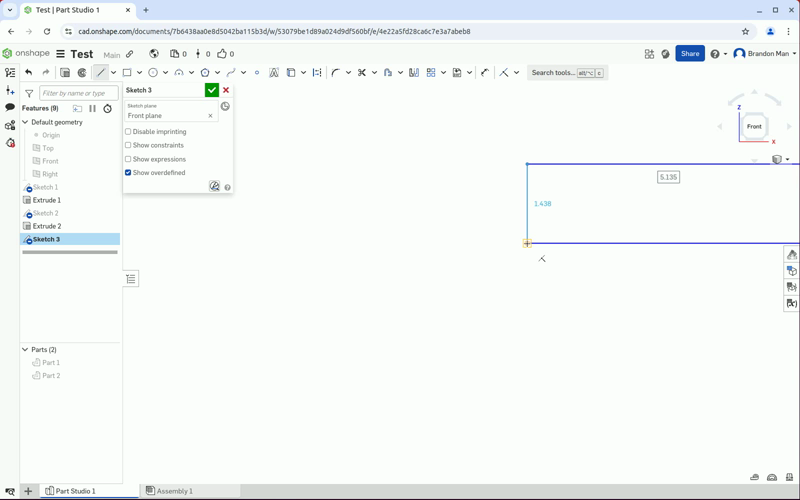
scroll(-6)
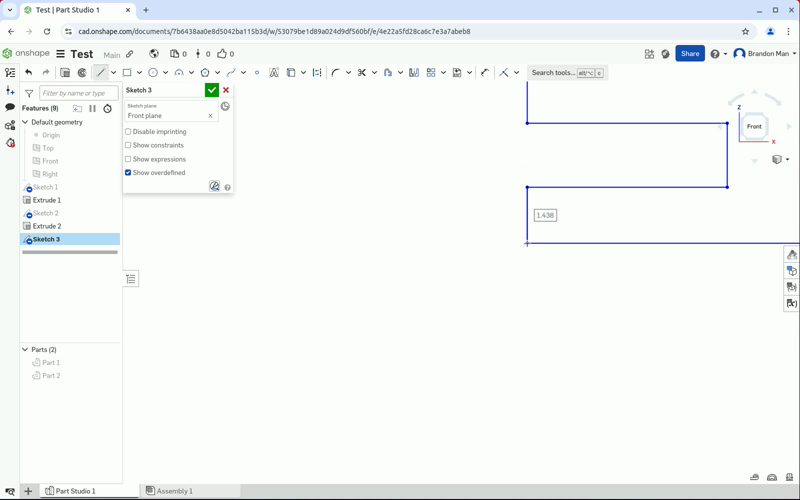
scroll(-6)
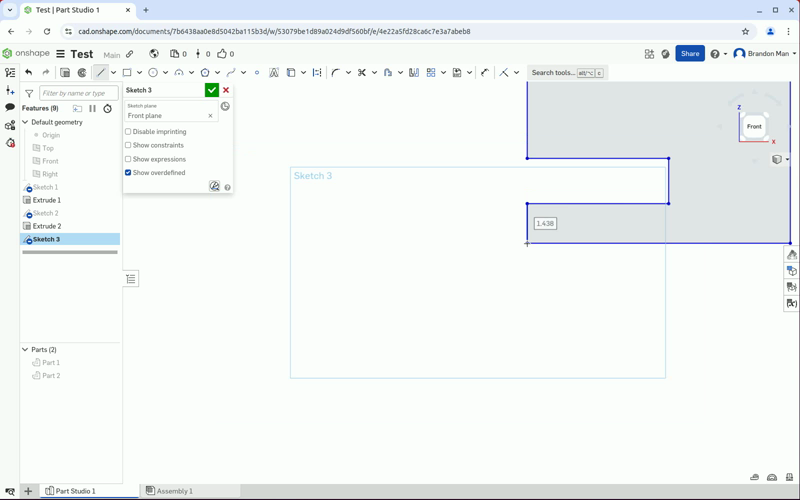
scroll(-6)
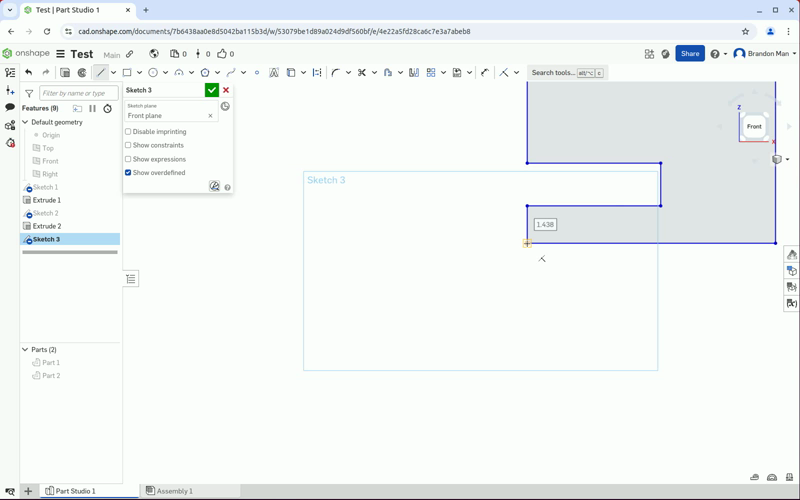
scroll(-6)
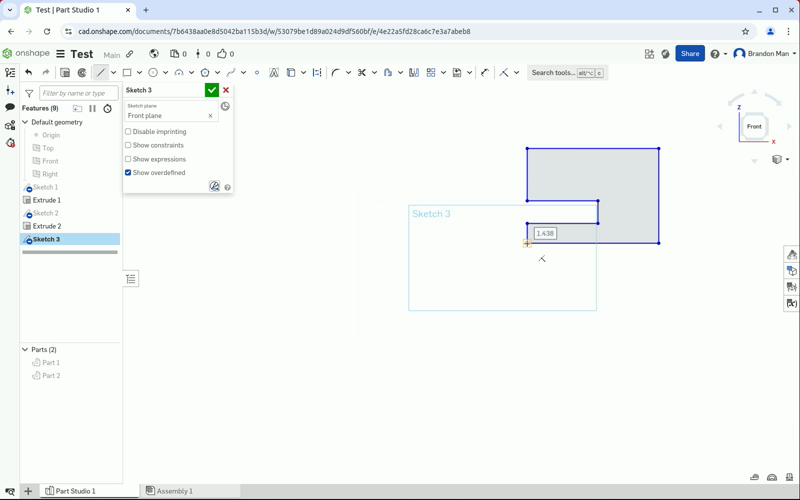
scroll(-6)
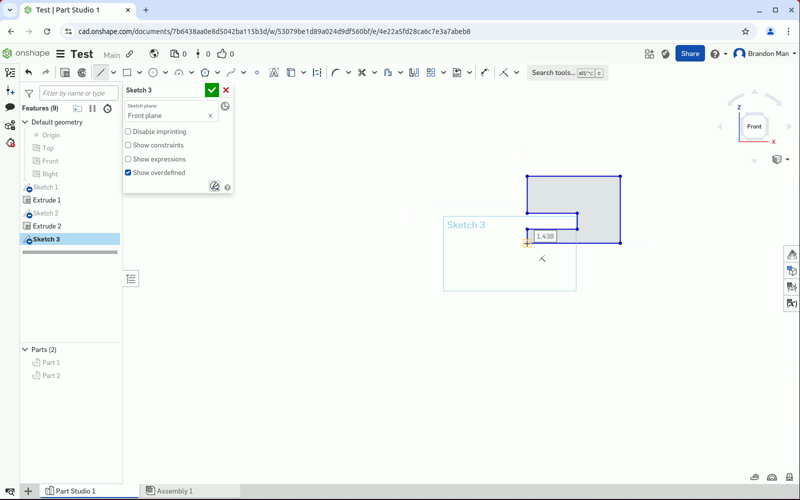
scroll(-6)
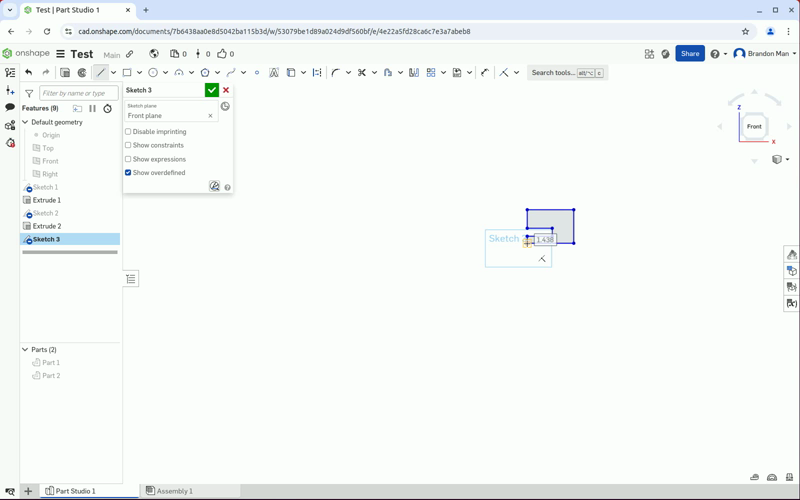
key(esc)
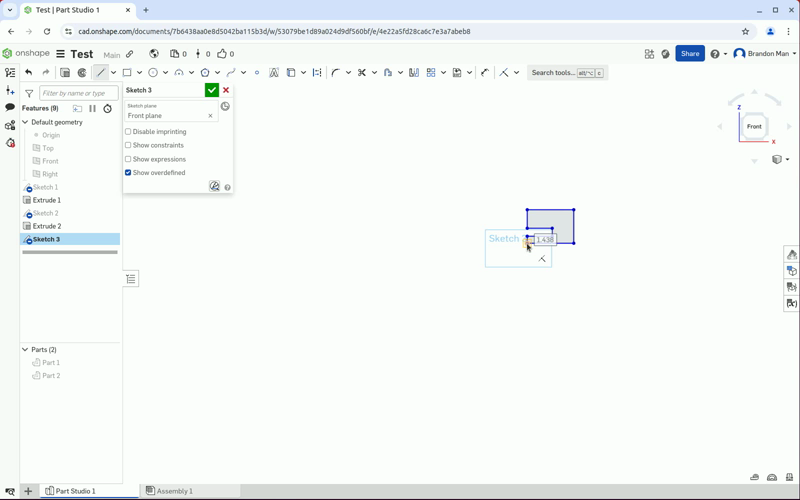
mouse_move(571, 216)
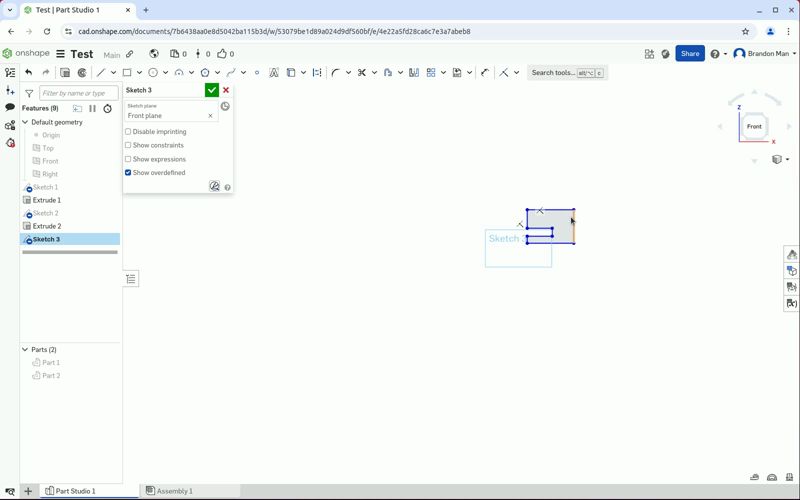
scroll(6)
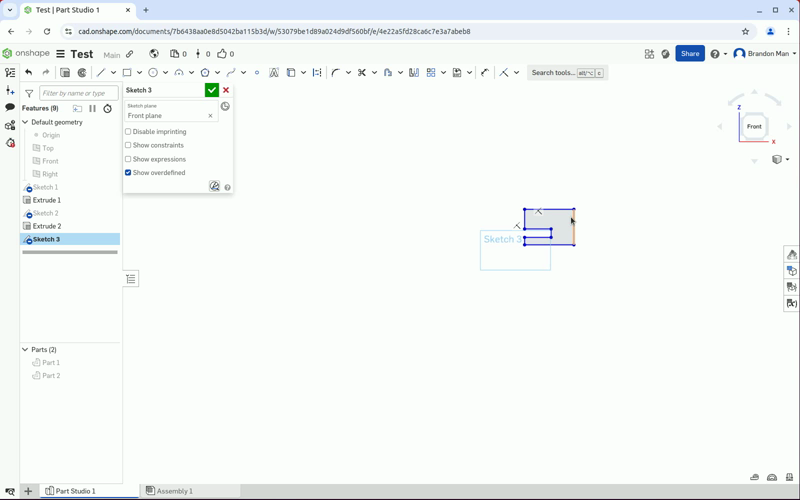
scroll(6)
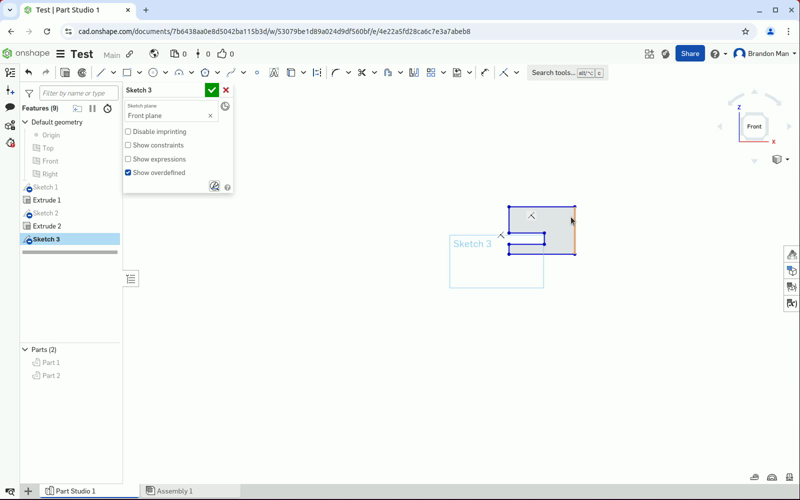
scroll(6)
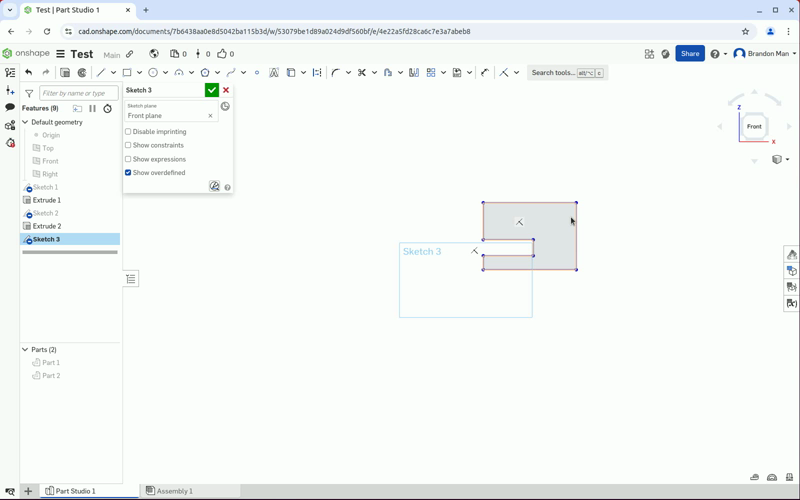
scroll(6)
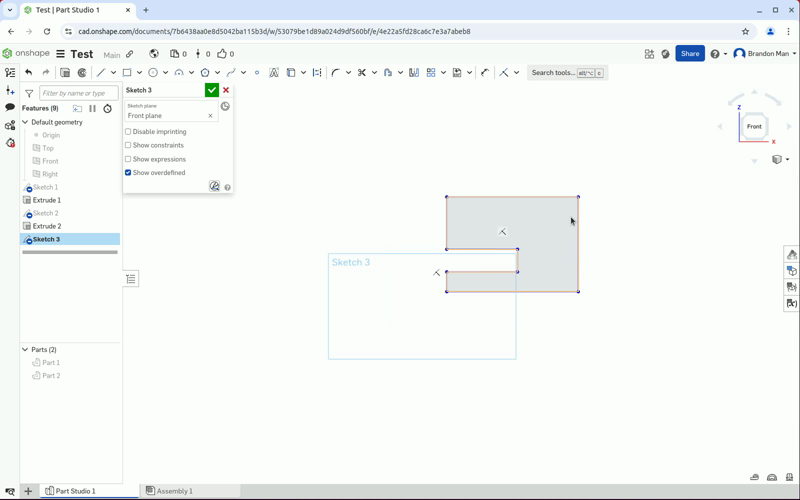
scroll(6)
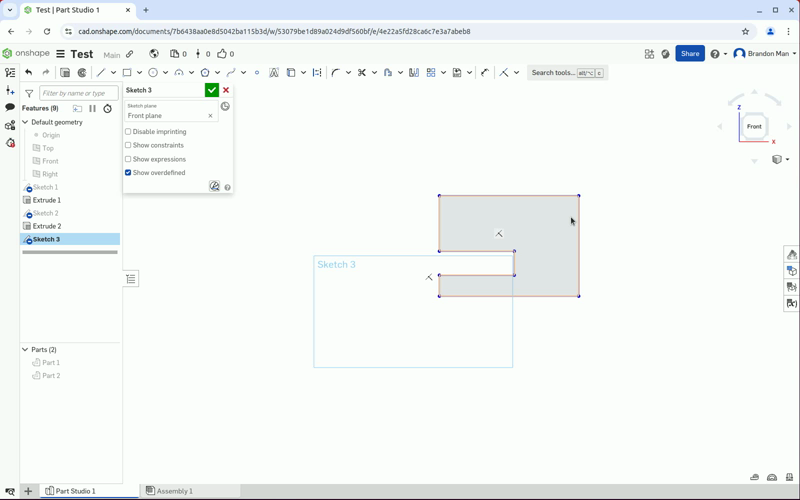
scroll(6)
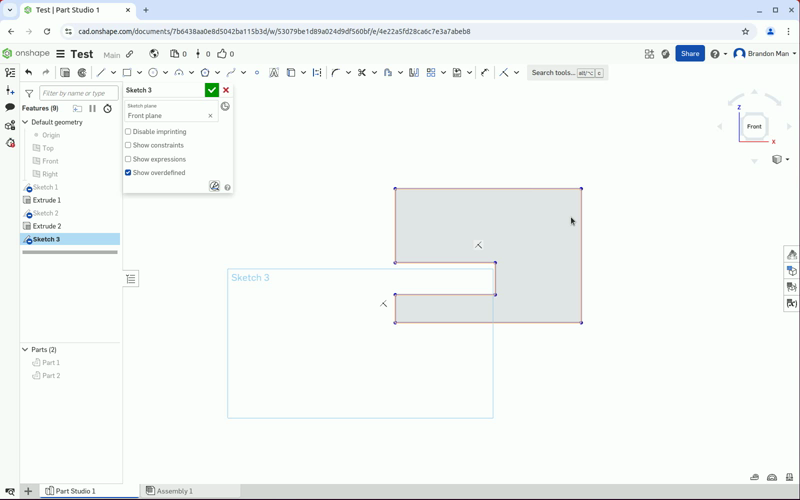
scroll(6)
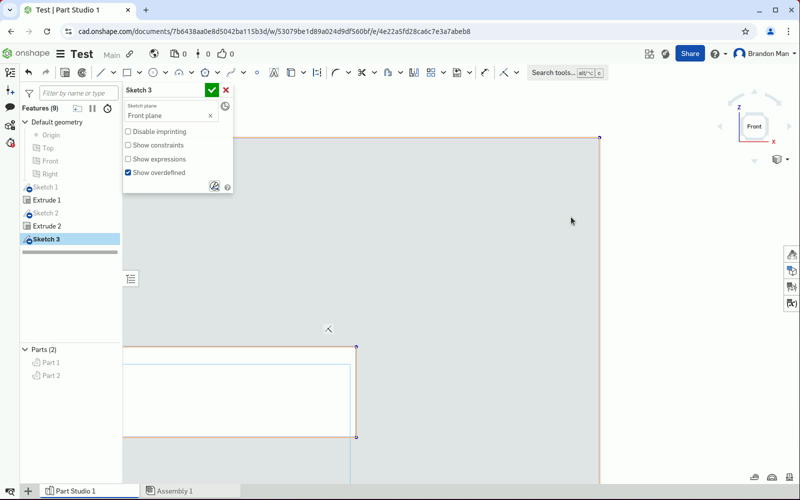
click(571, 216)
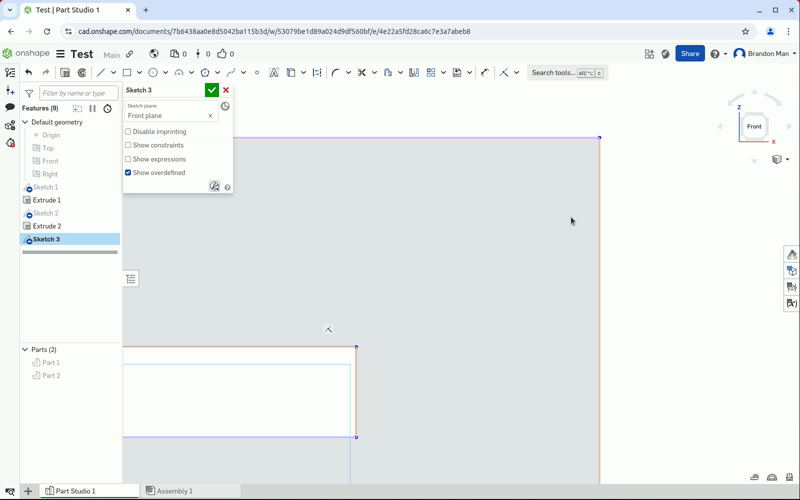
scroll(-6)
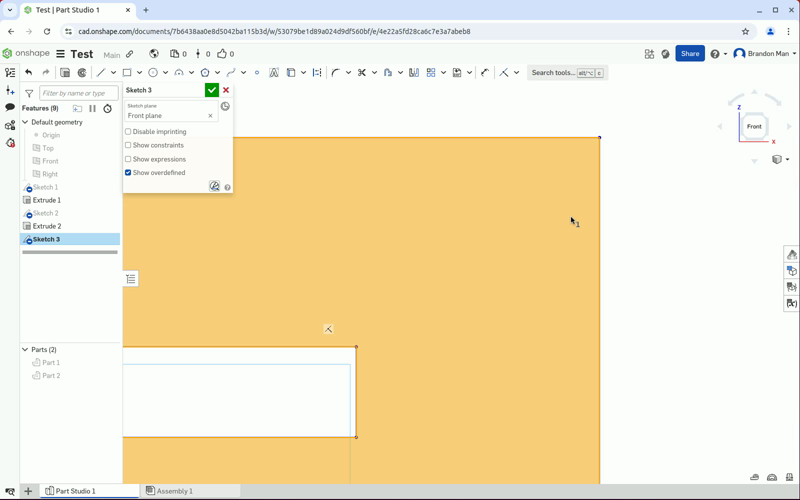
scroll(-6)
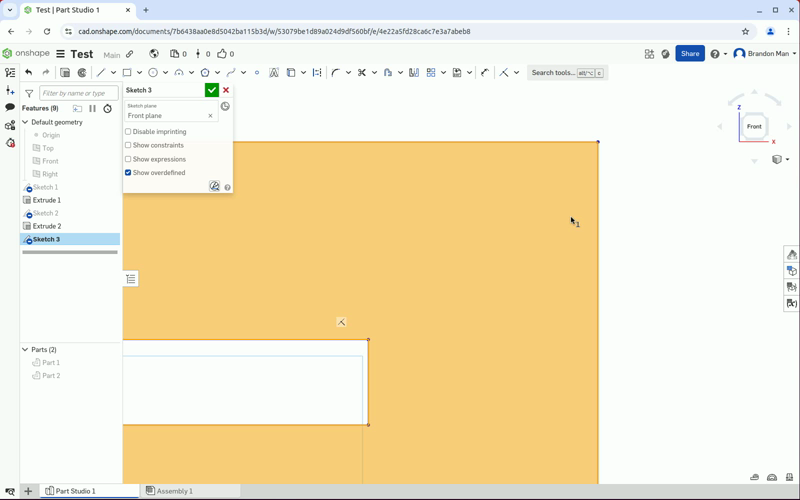
scroll(-6)
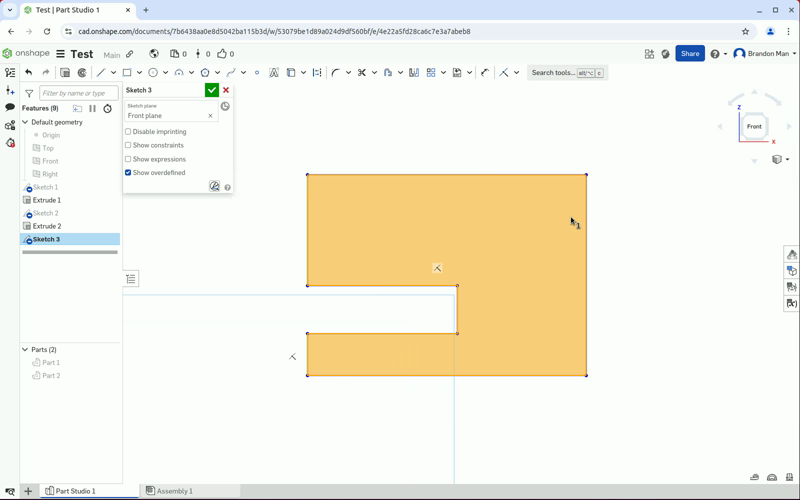
scroll(-6)
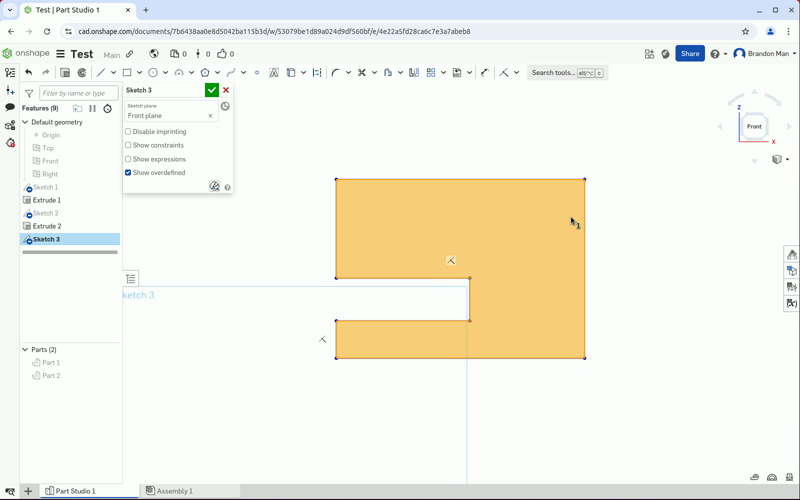
scroll(-6)
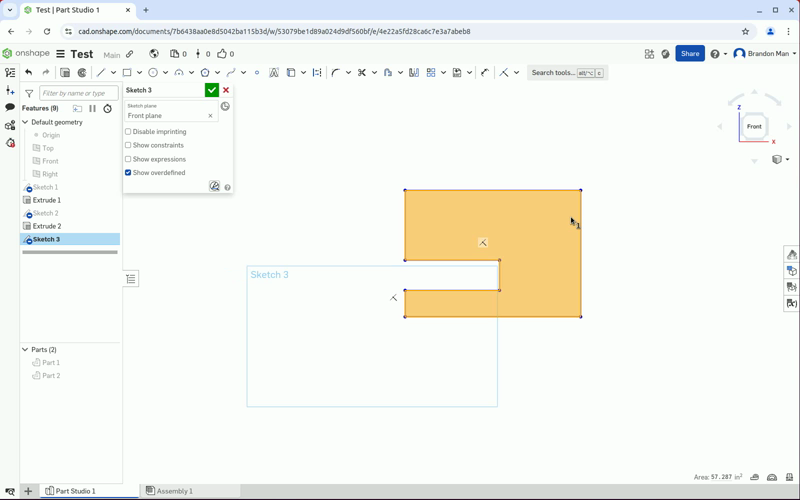
scroll(-6)
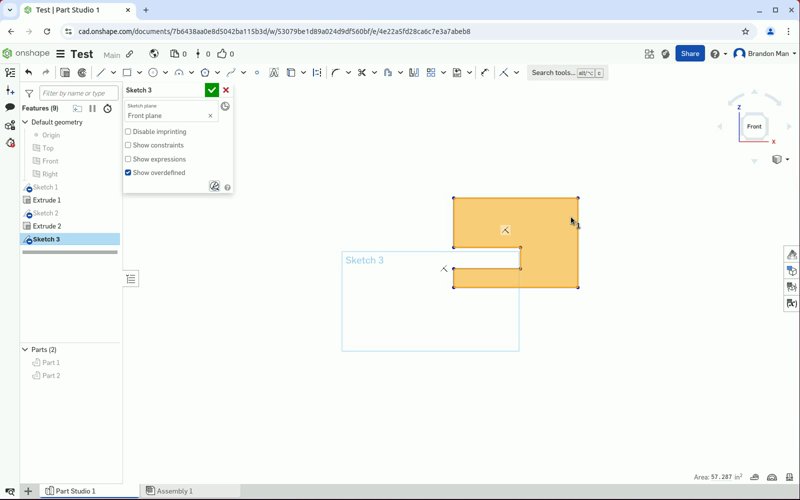
scroll(-6)
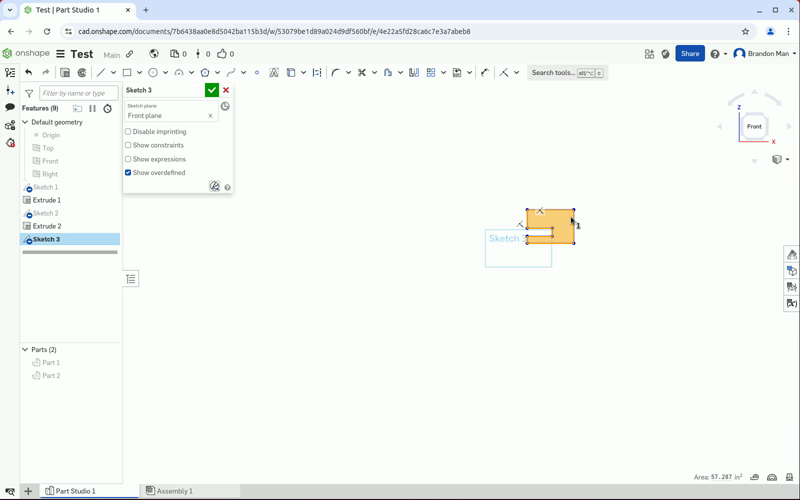
mouse_move(73, 352)
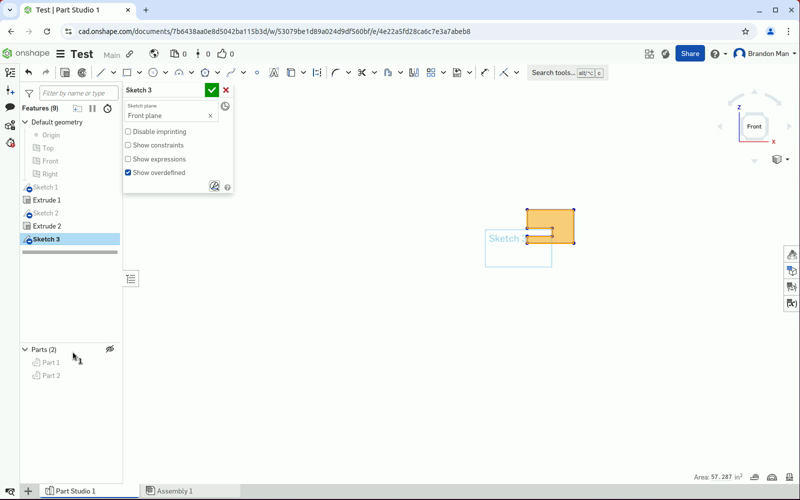
key(shift+y)
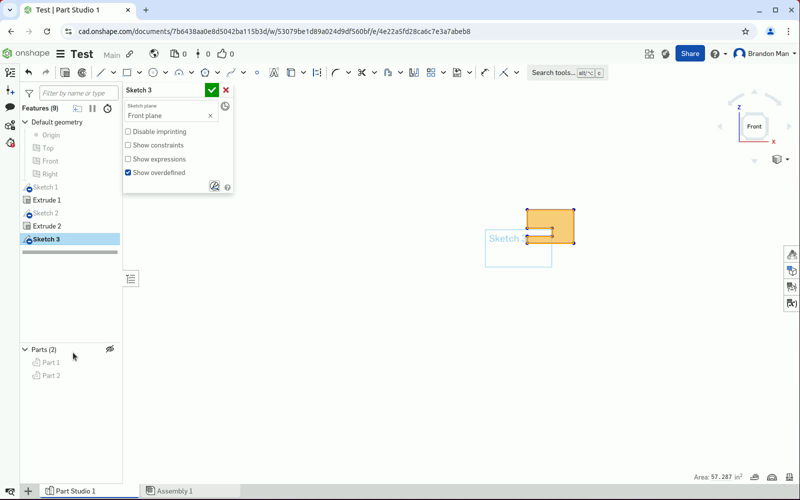
key(shift+e)
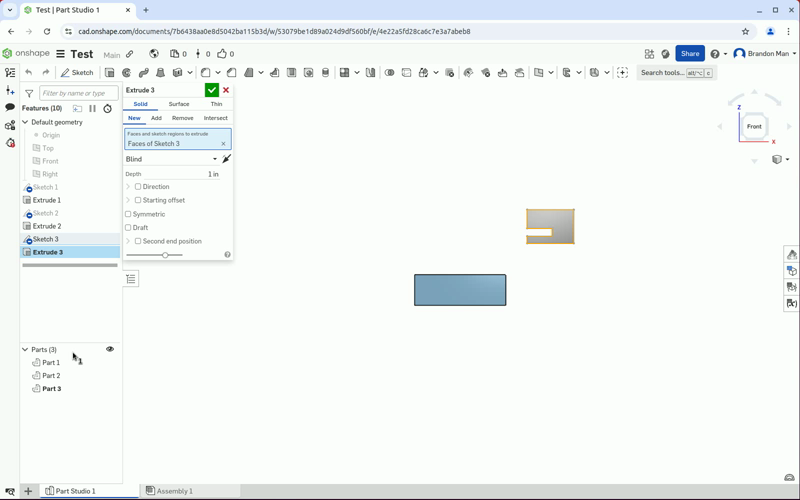
mouse_move(143, 106)
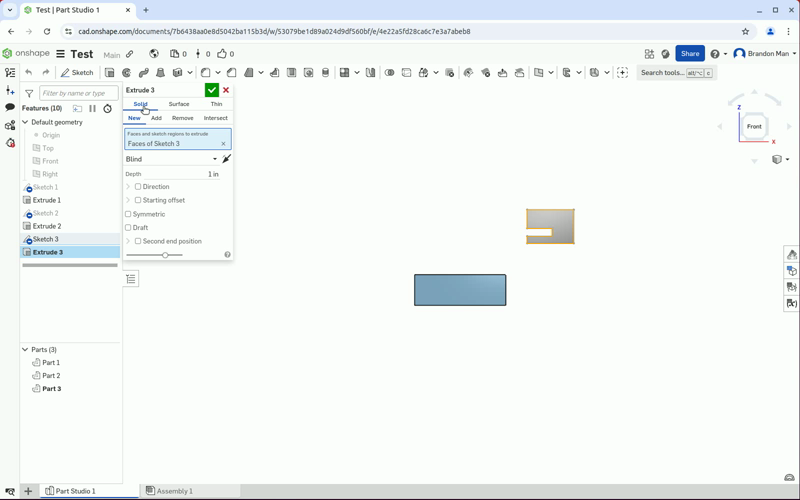
click(143, 106)
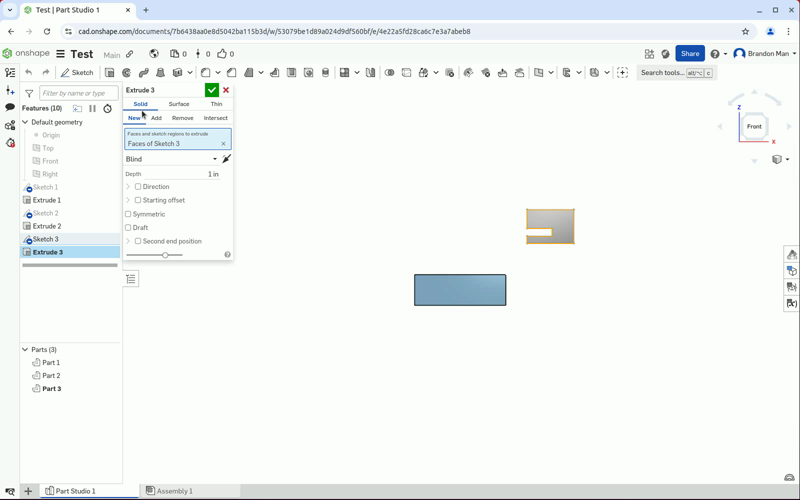
mouse_move(137, 120)
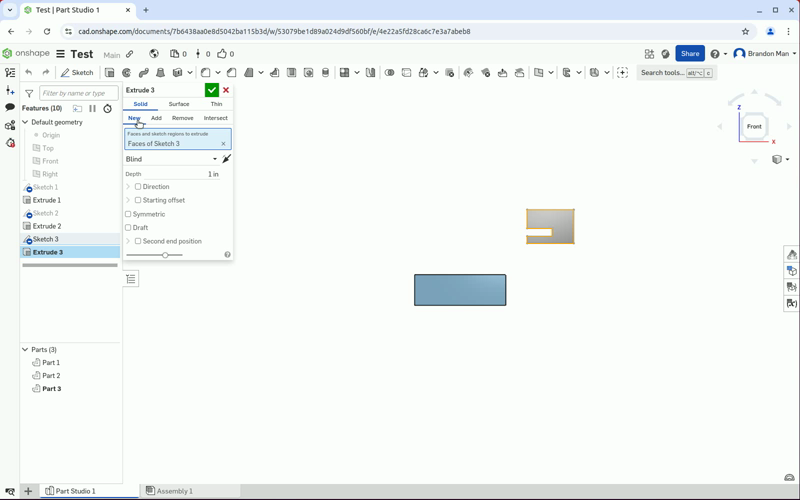
click(137, 120)
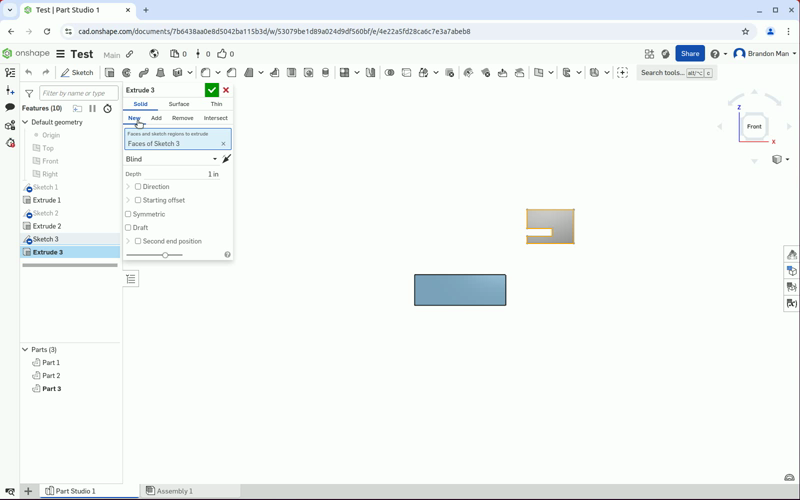
key(tab, 4)
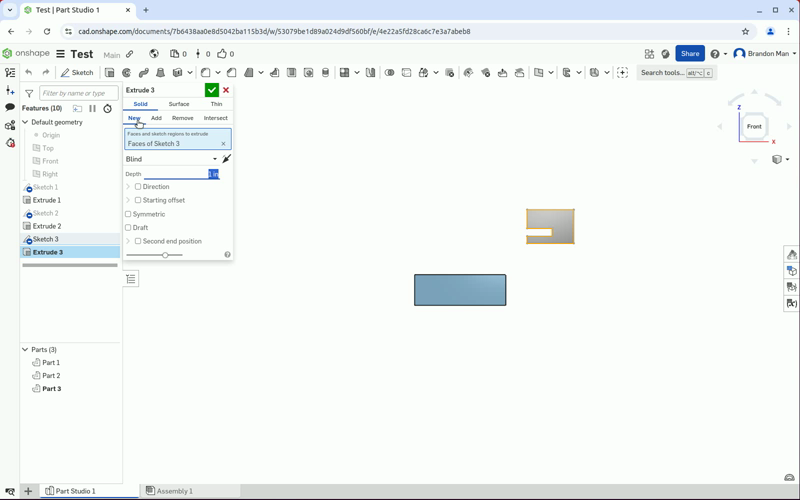
text(7.702)
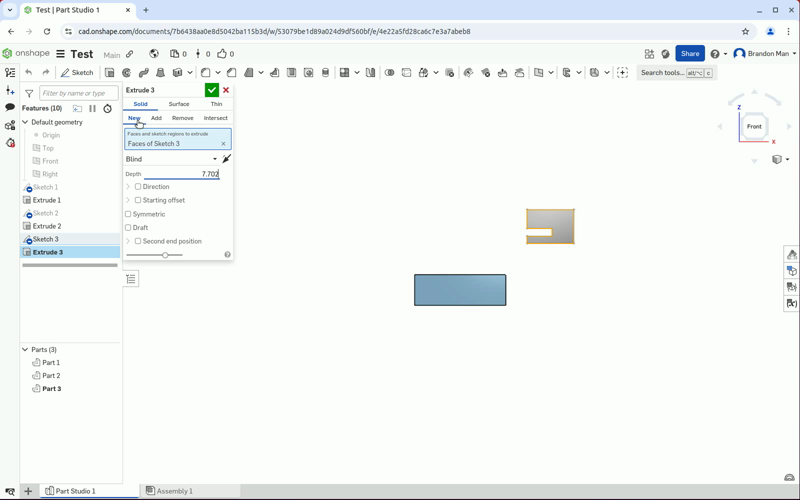
key(tab, 3)
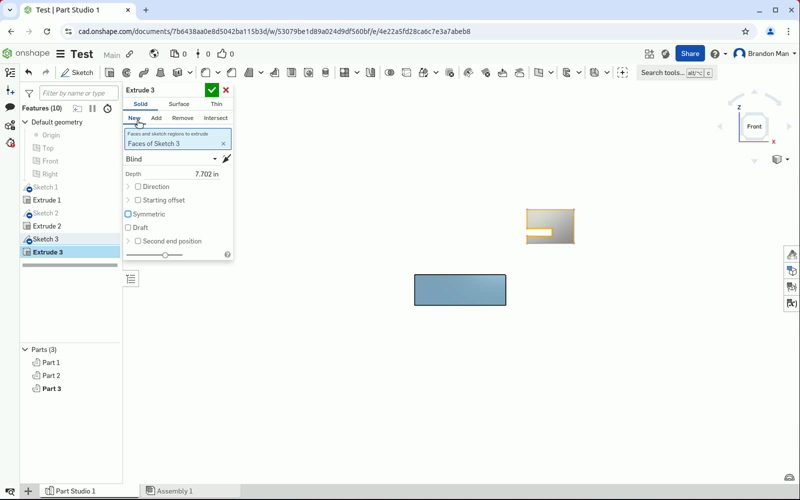
key(space)
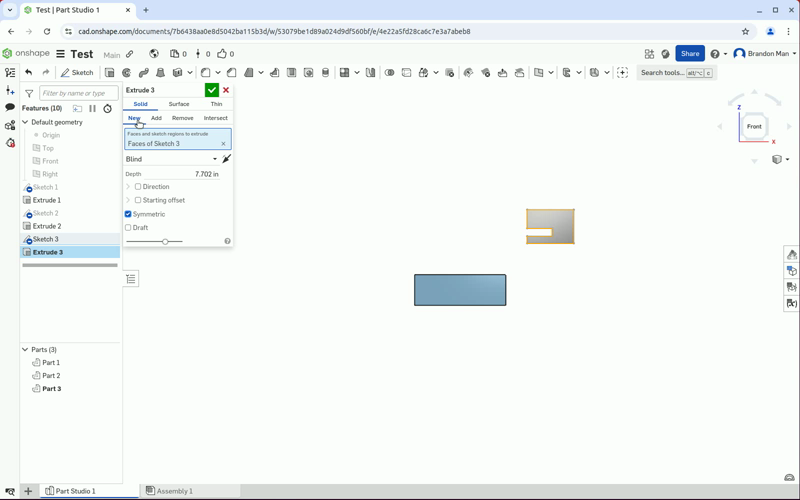
key(enter)
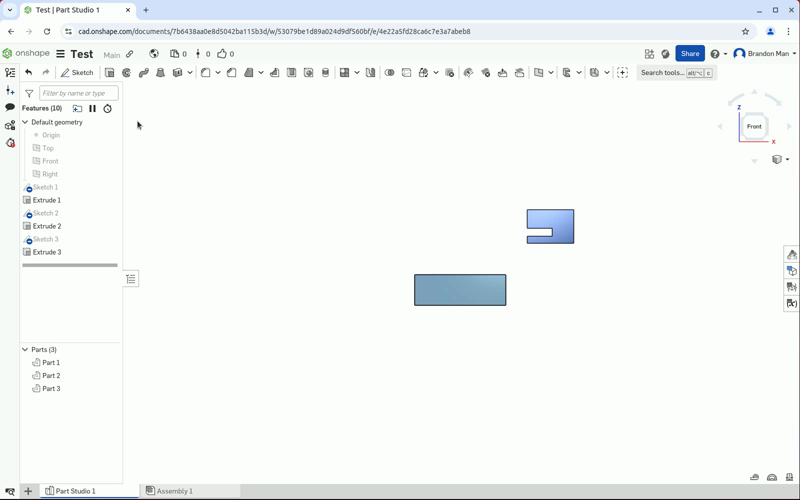
key(shift+h)
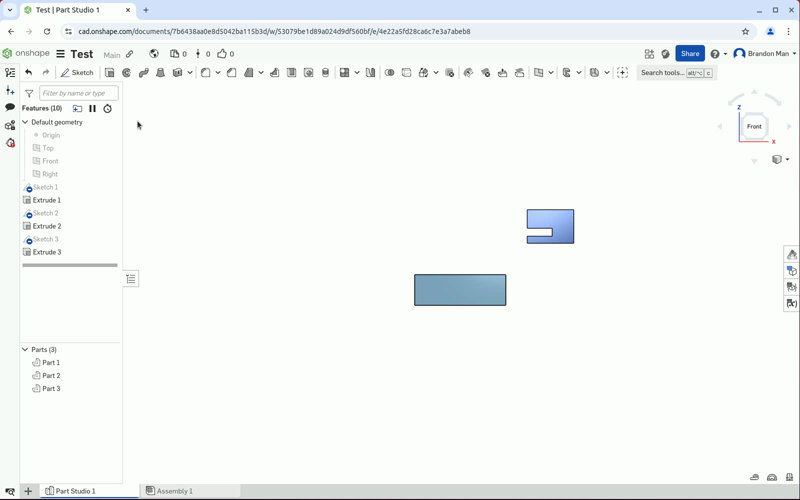
key(shift+h)
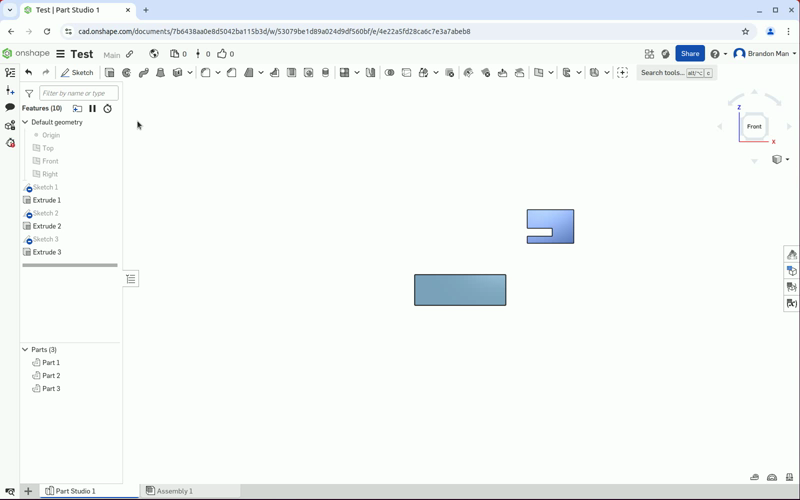
mouse_move(73, 189)
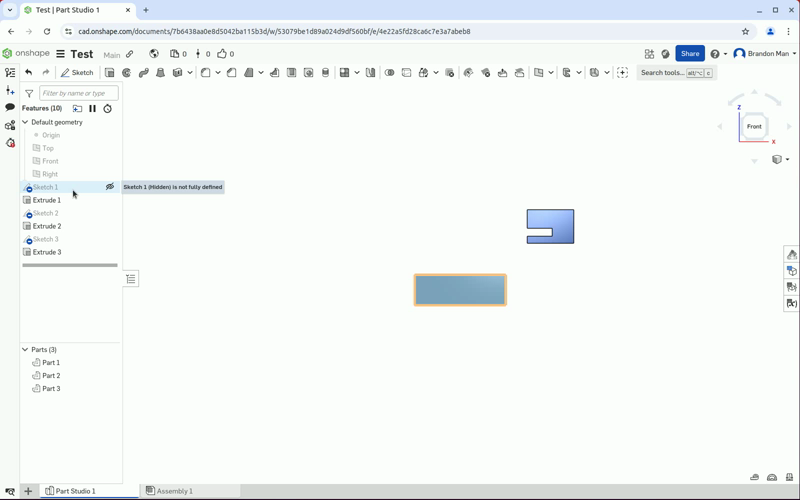
click(73, 189)
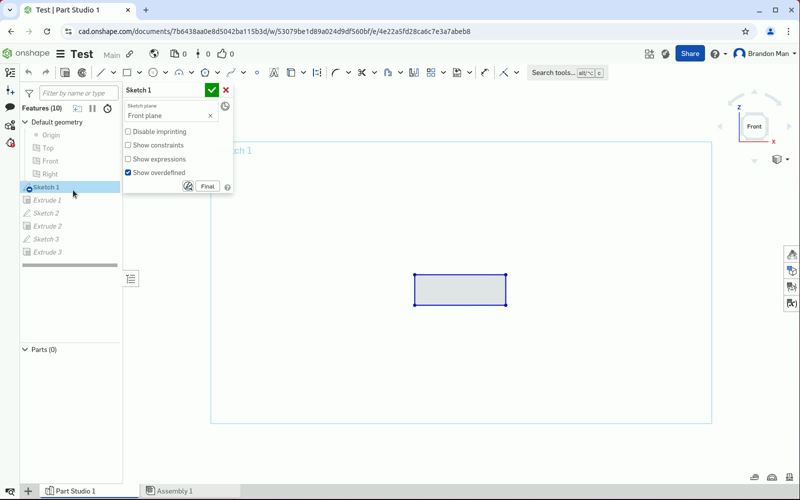
mouse_move(229, 92)
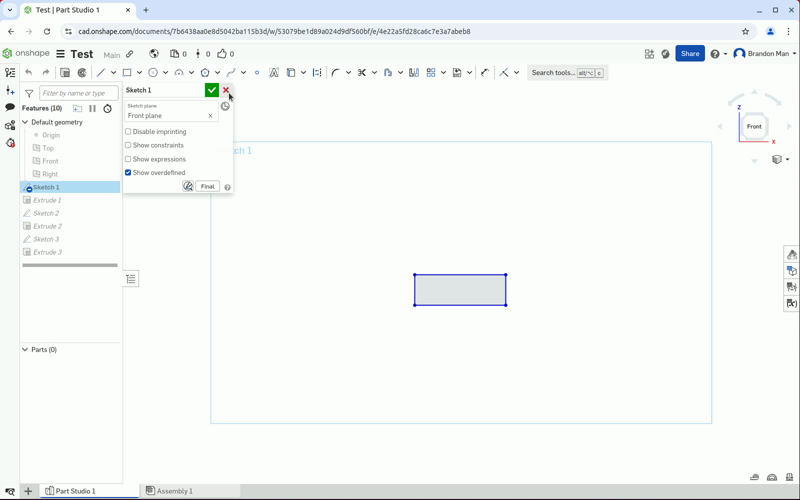
click(229, 92)
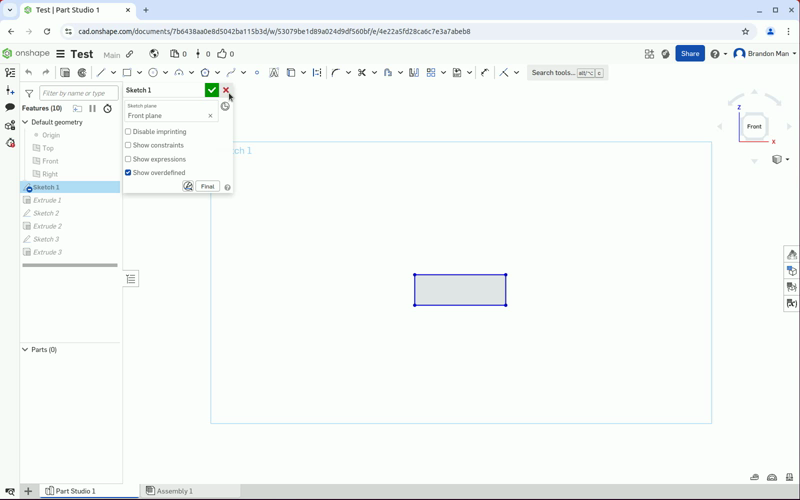
key(shift+s)
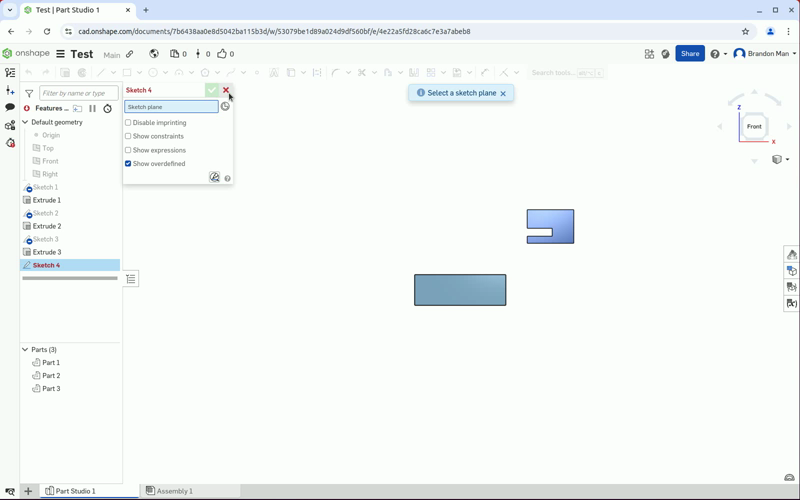
mouse_move(73, 163)
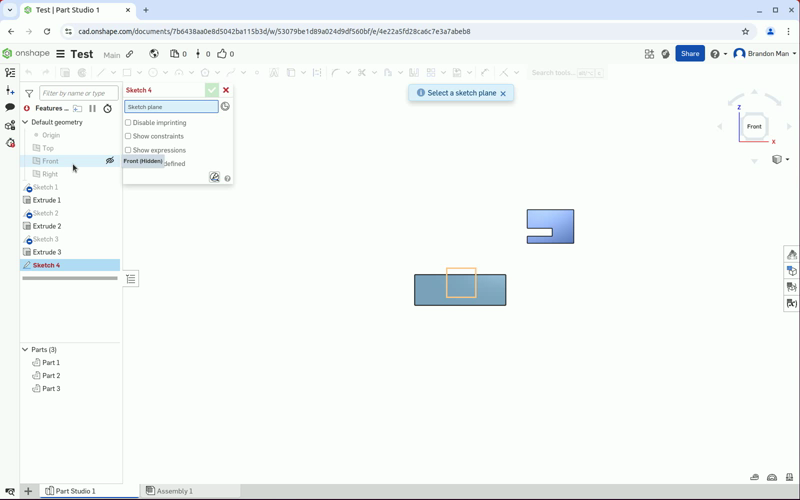
click(73, 163)
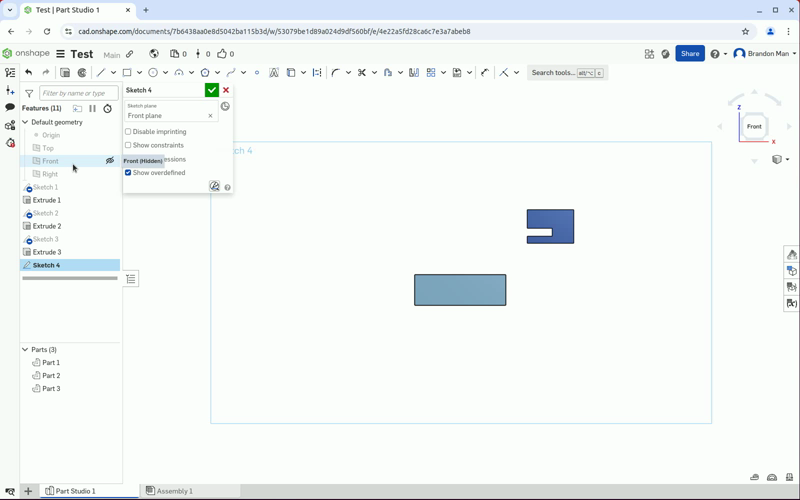
mouse_move(73, 352)
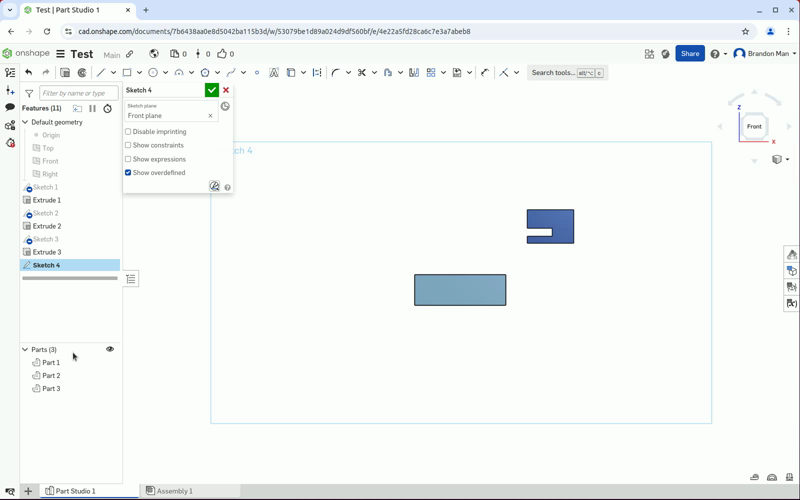
key(y)
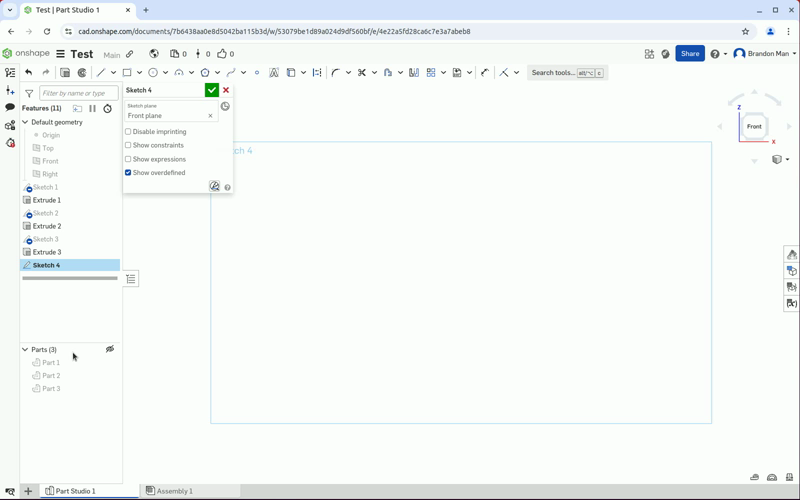
key(l)
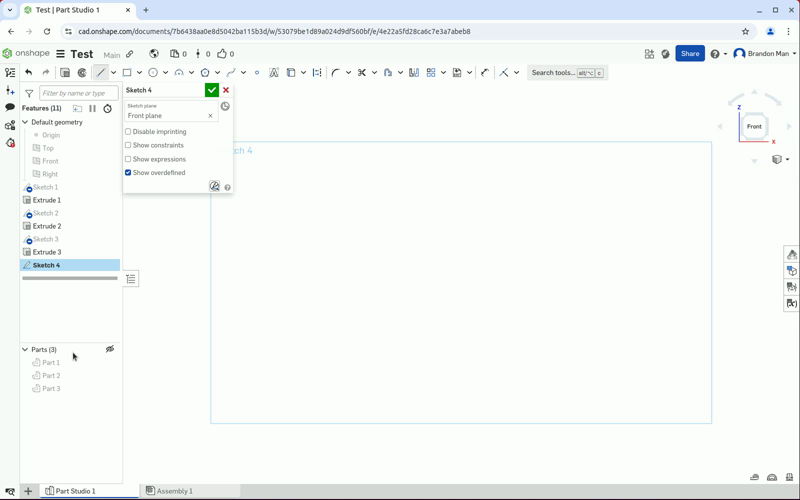
key_down(shift)
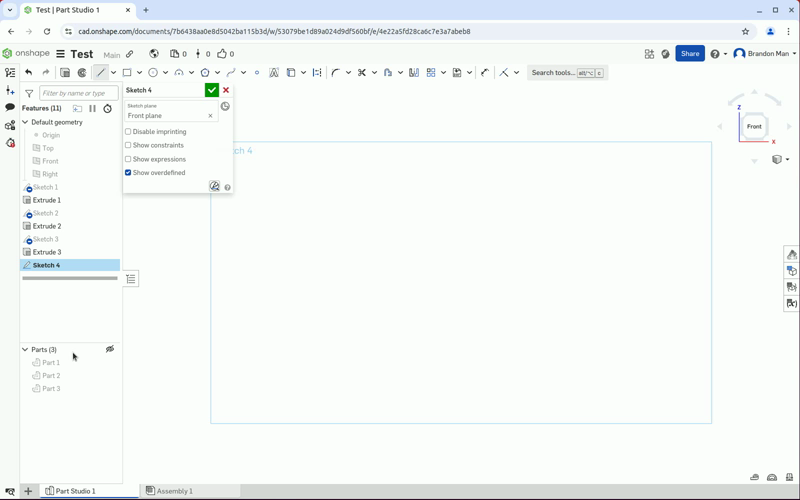
mouse_move(527, 236)
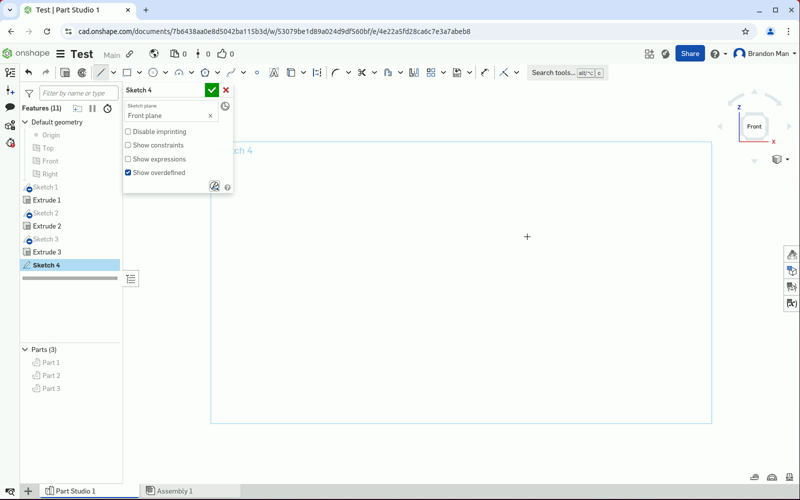
click(527, 236)
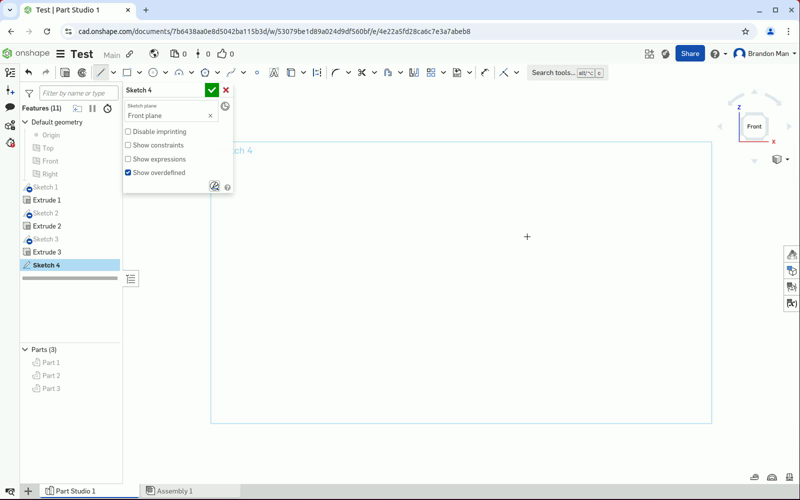
key_up(shift)
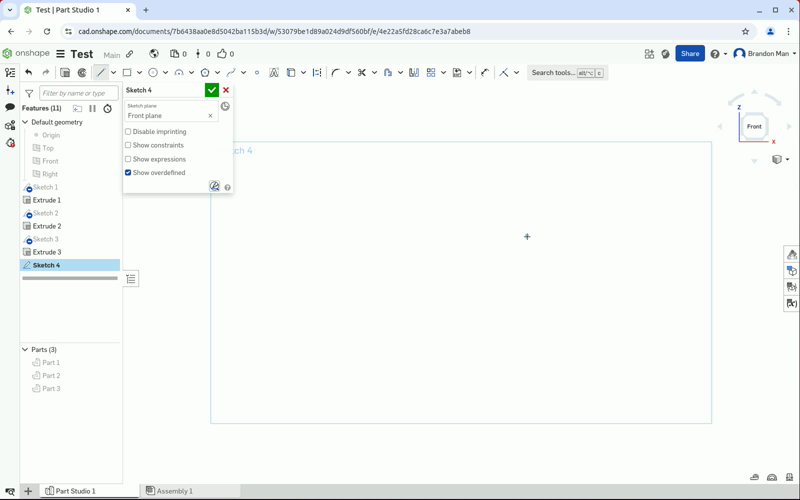
key_down(shift)
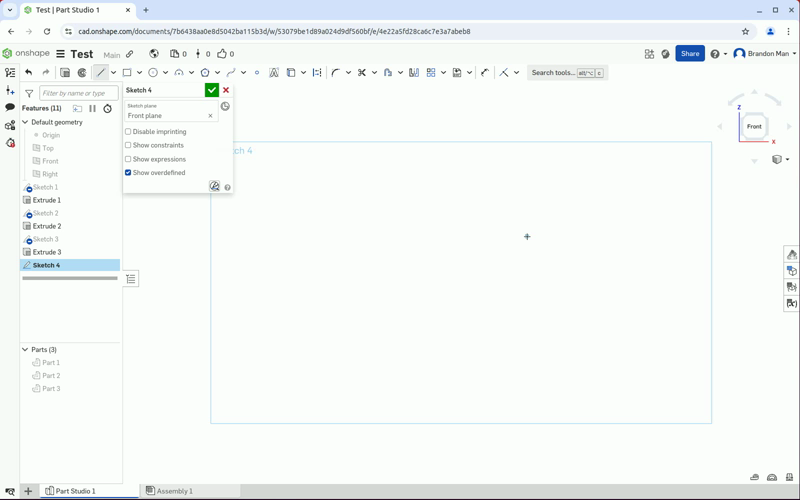
mouse_move(557, 236)
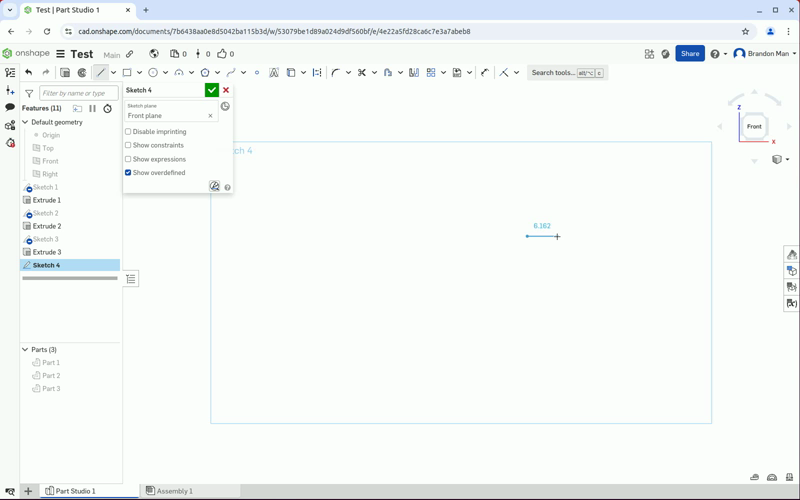
mouse_move(553, 236)
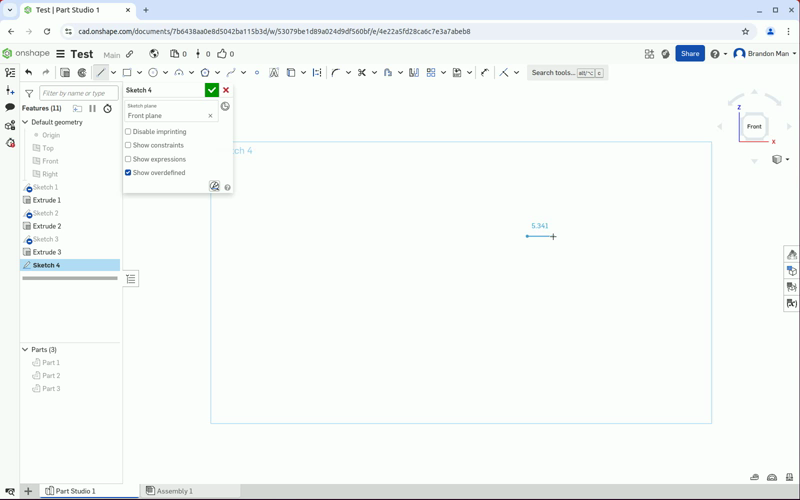
click(553, 236)
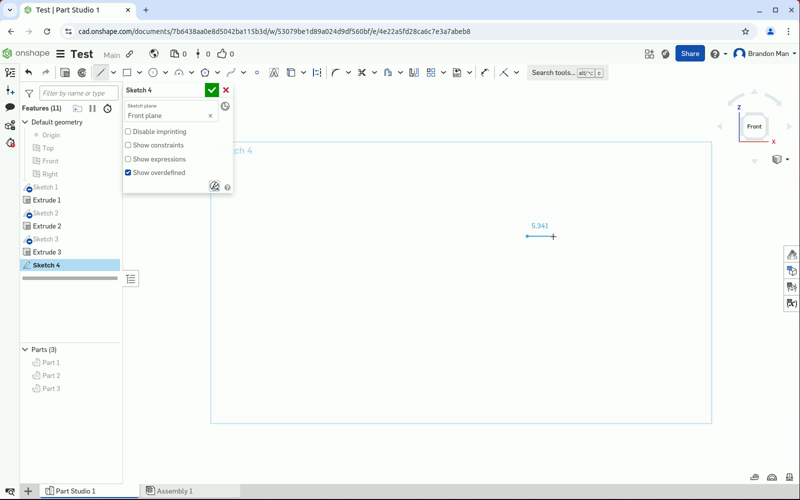
key_up(shift)
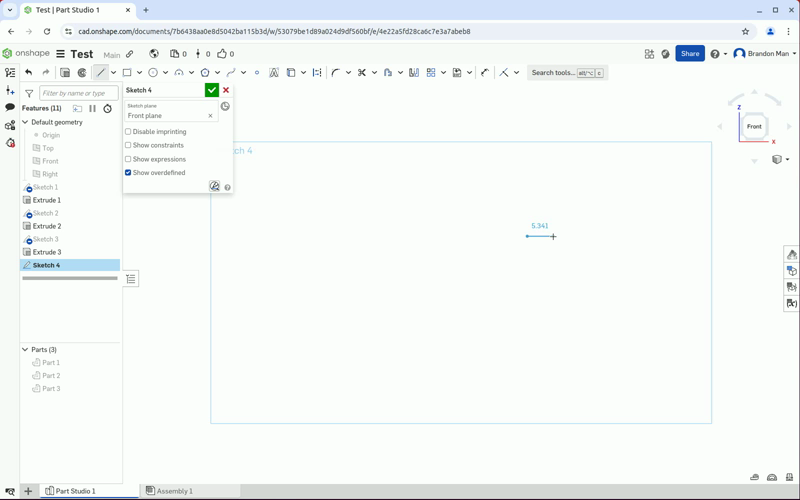
key_down(shift)
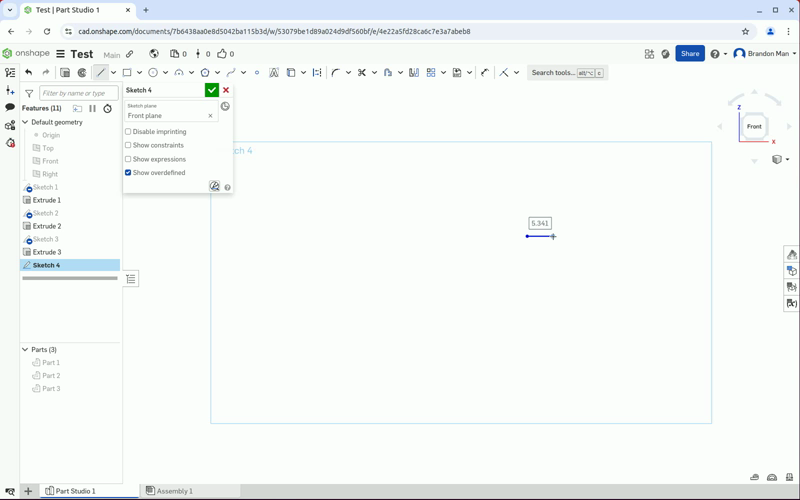
mouse_move(583, 236)
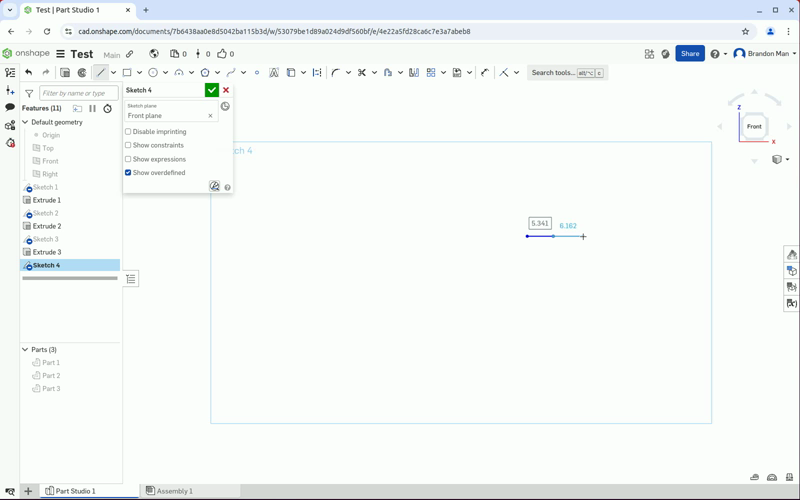
mouse_move(553, 228)
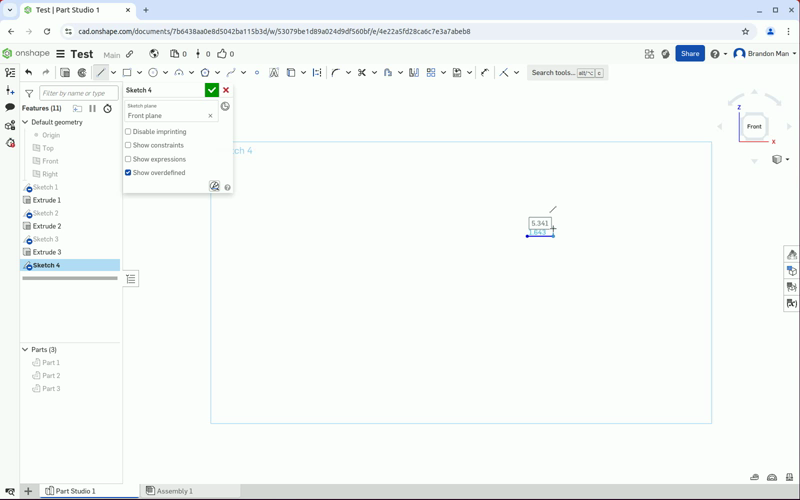
click(553, 228)
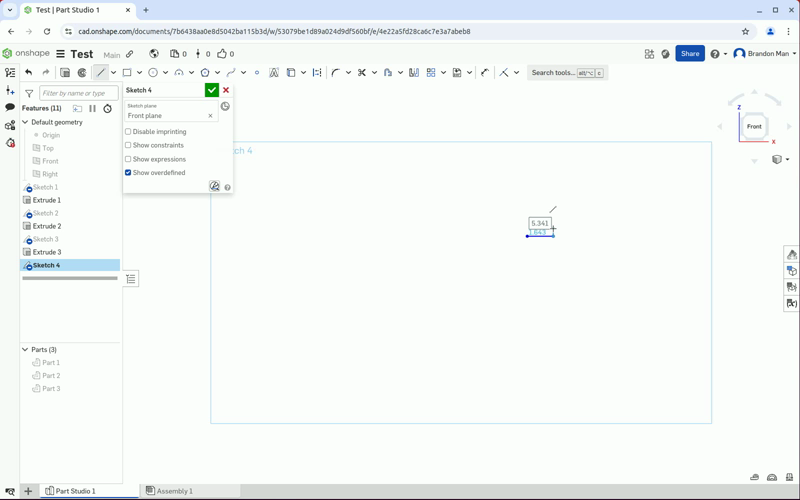
key_up(shift)
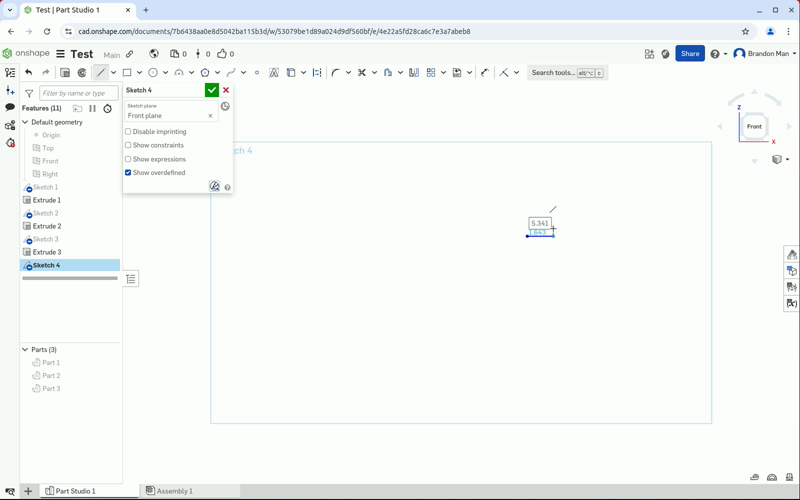
key_down(shift)
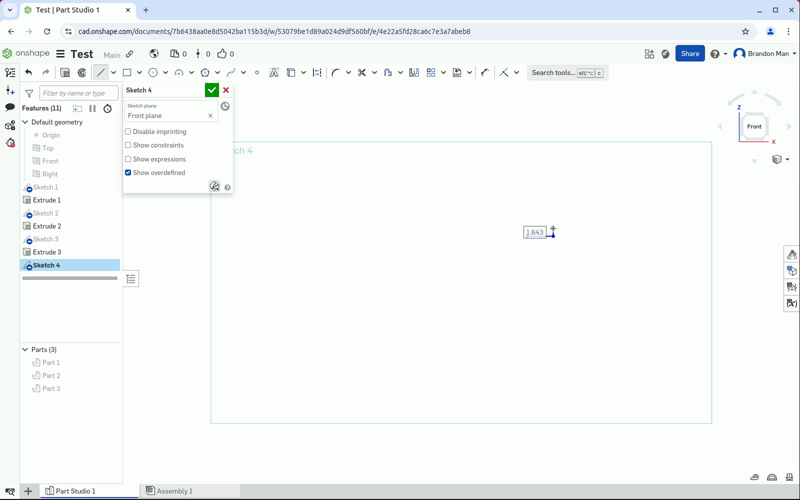
mouse_move(583, 228)
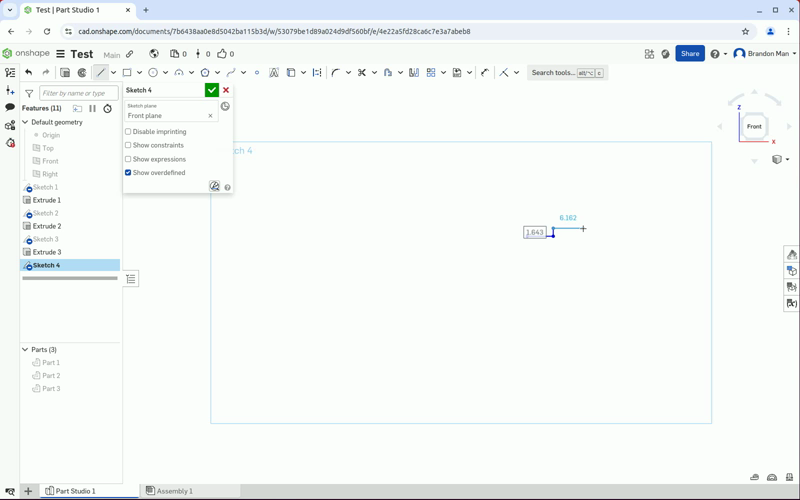
mouse_move(527, 228)
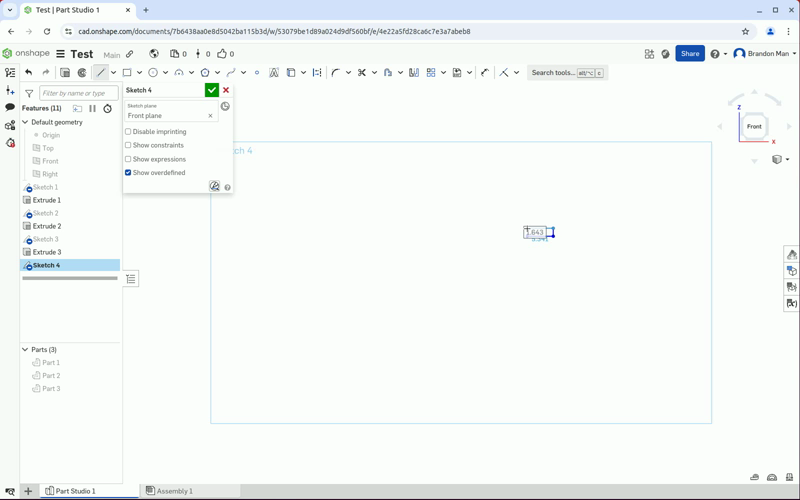
click(527, 228)
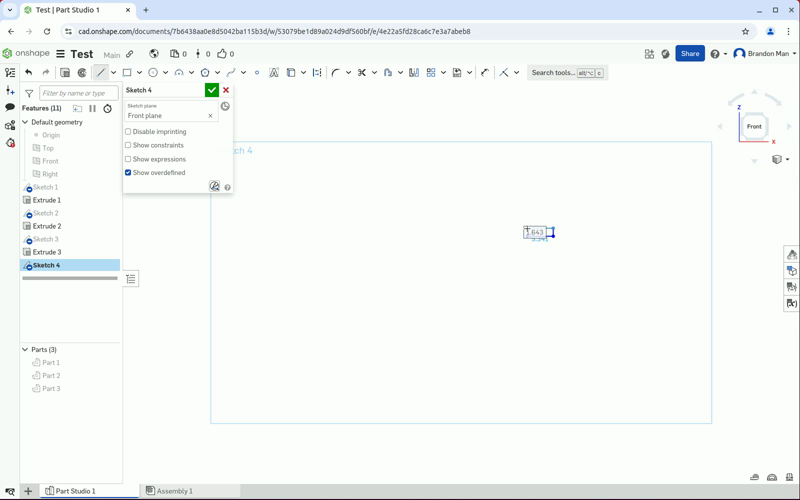
key_up(shift)
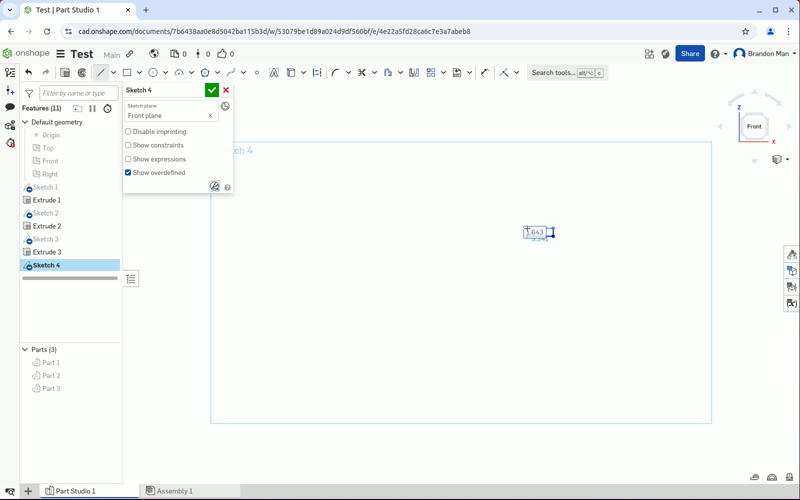
mouse_move(557, 228)
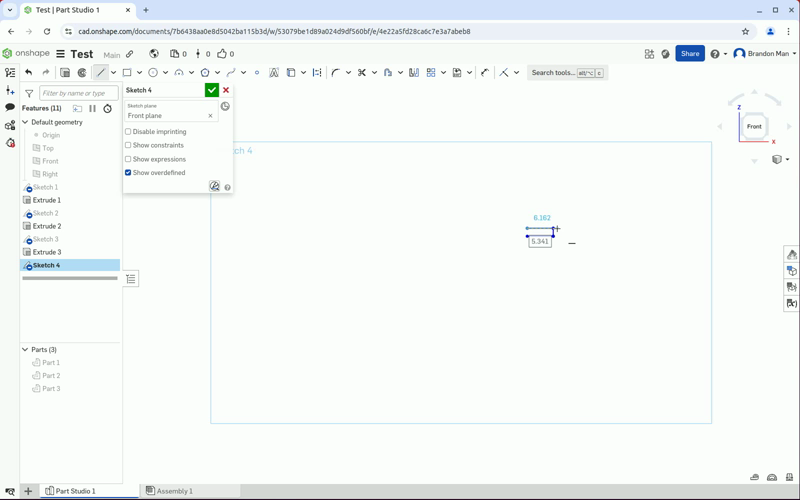
key_down(shift)
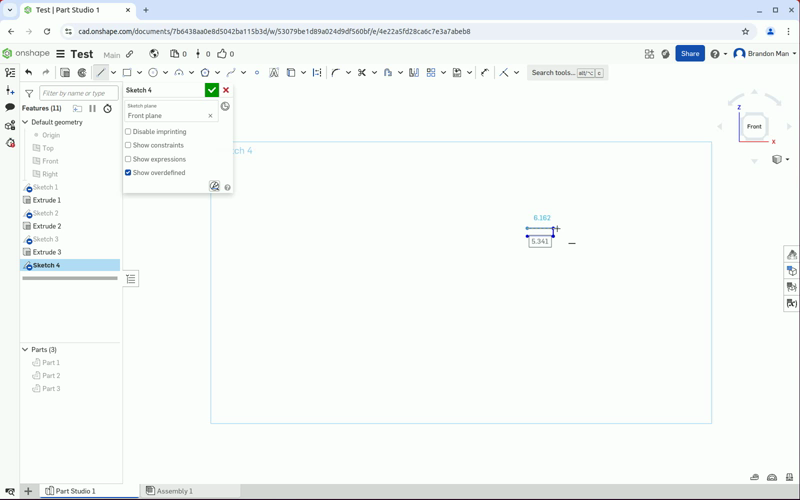
mouse_move(527, 236)
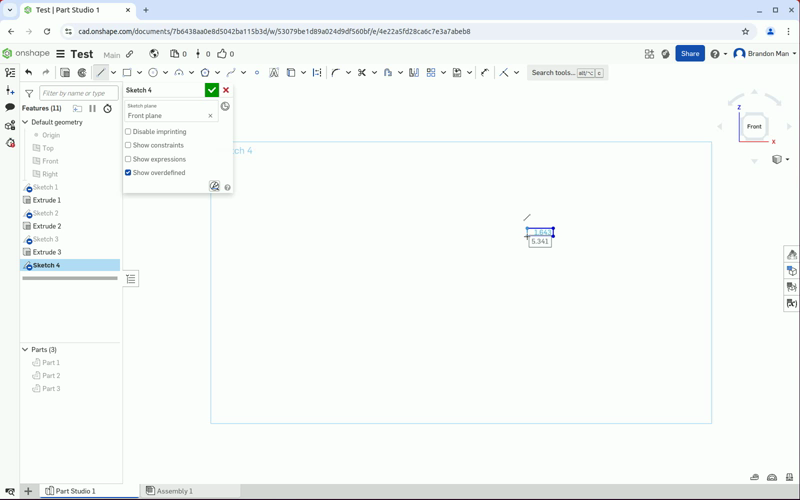
key_up(shift)
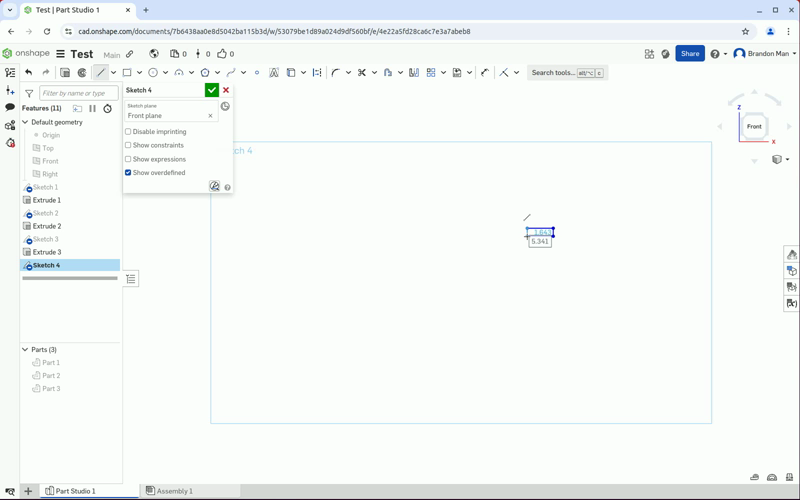
click(527, 236)
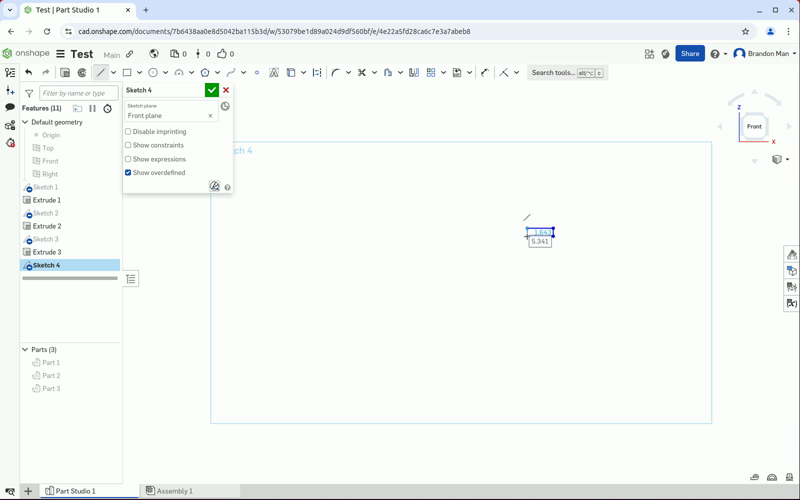
key(esc)
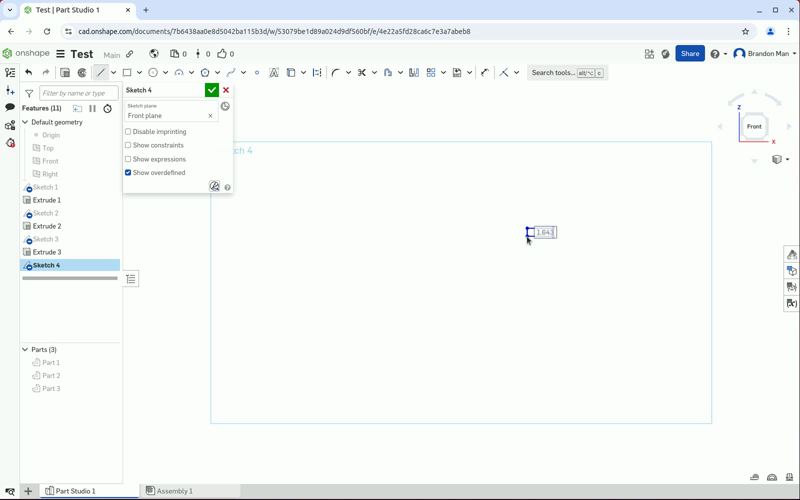
mouse_move(551, 229)
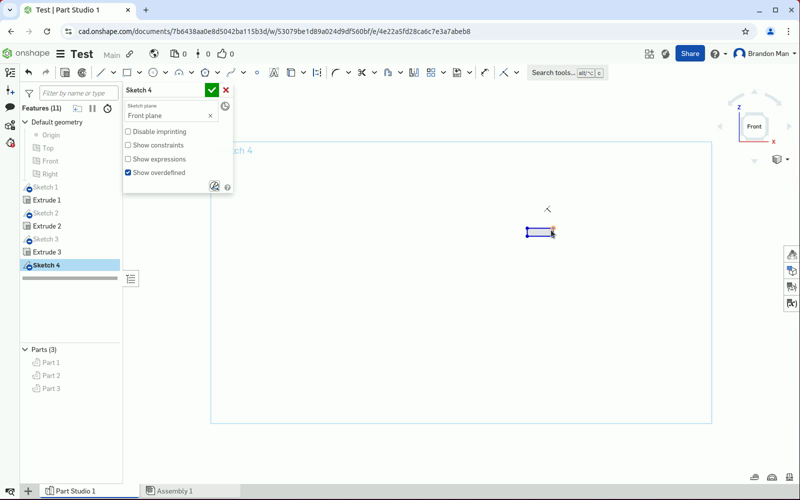
scroll(6)
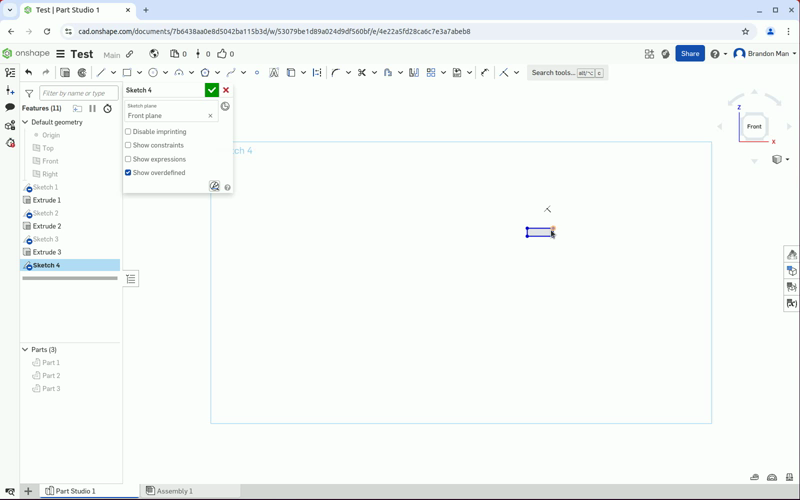
scroll(6)
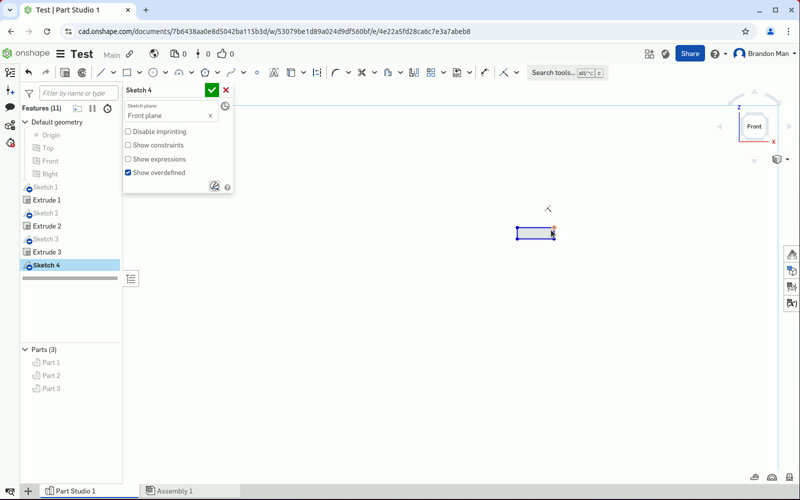
scroll(6)
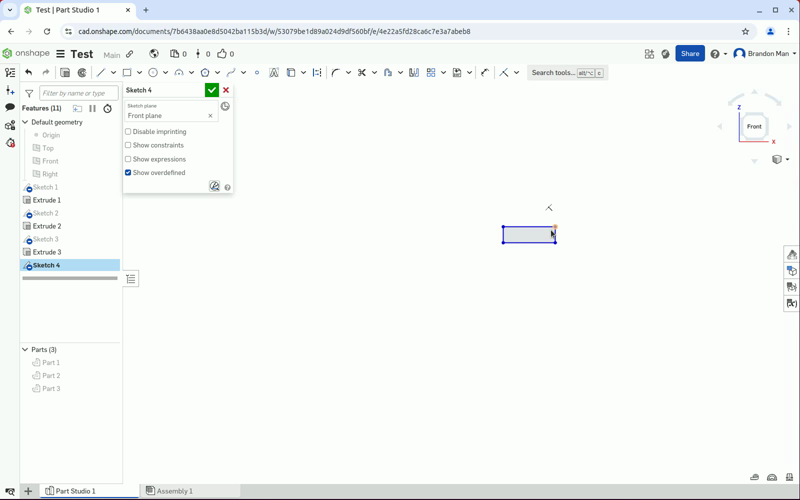
scroll(6)
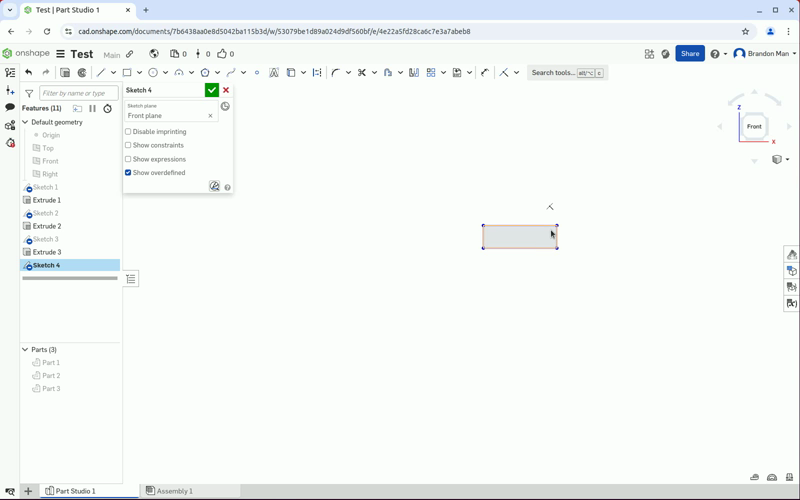
scroll(6)
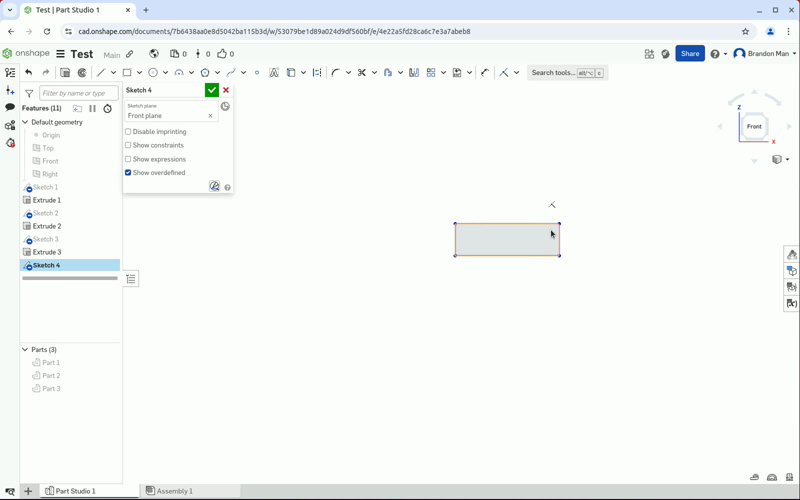
scroll(6)
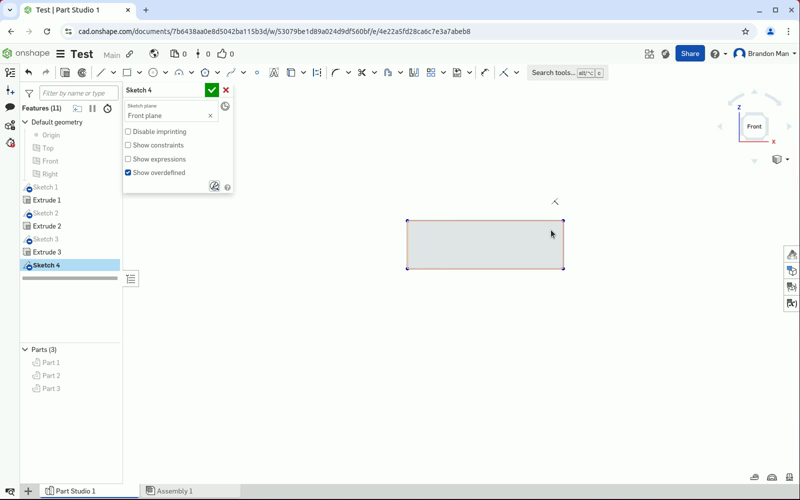
scroll(6)
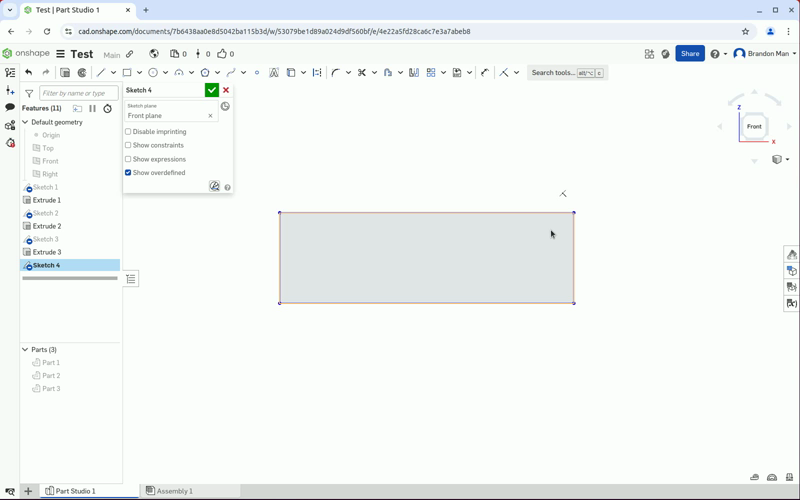
click(551, 229)
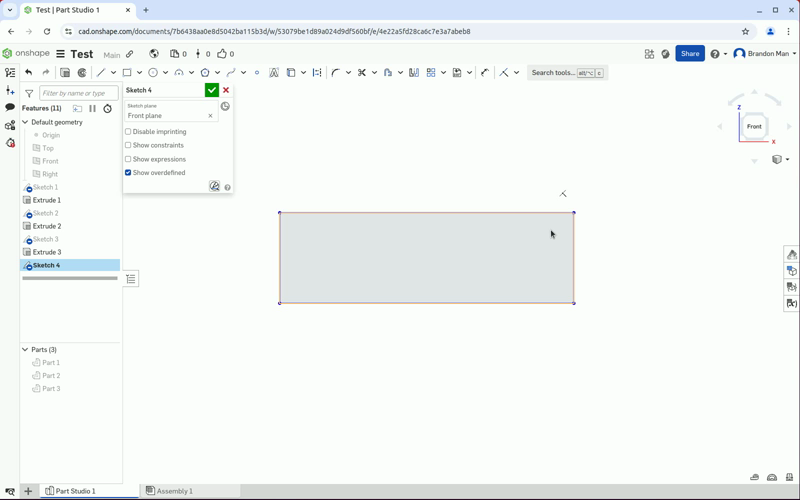
scroll(-6)
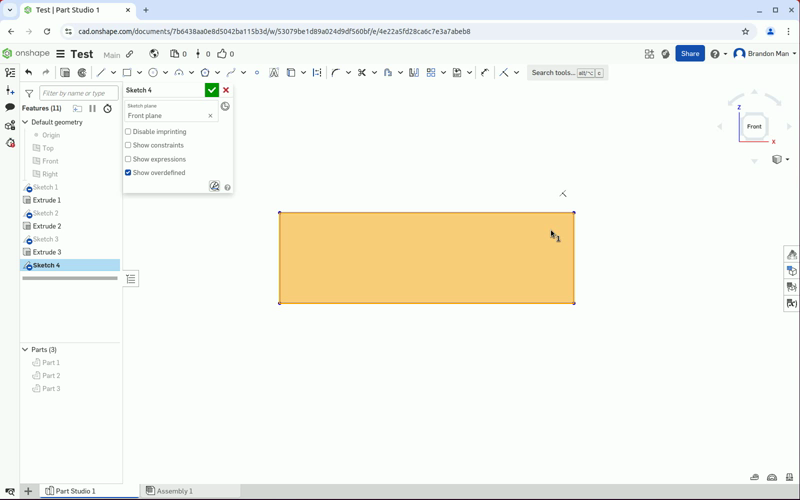
scroll(-6)
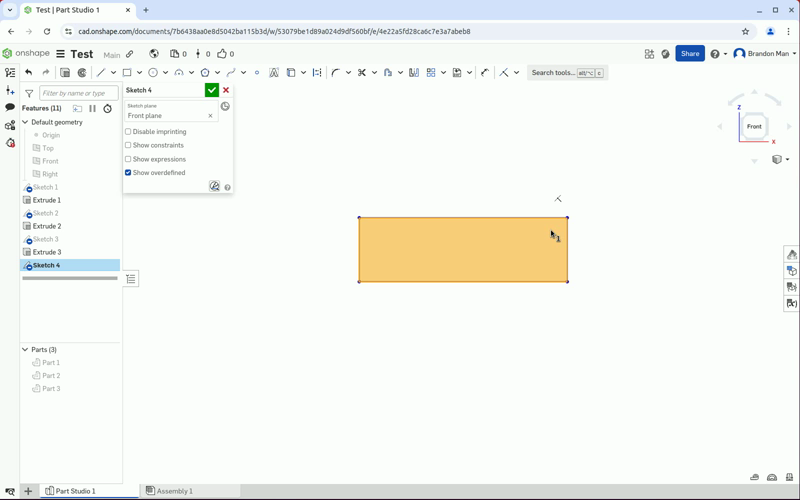
scroll(-6)
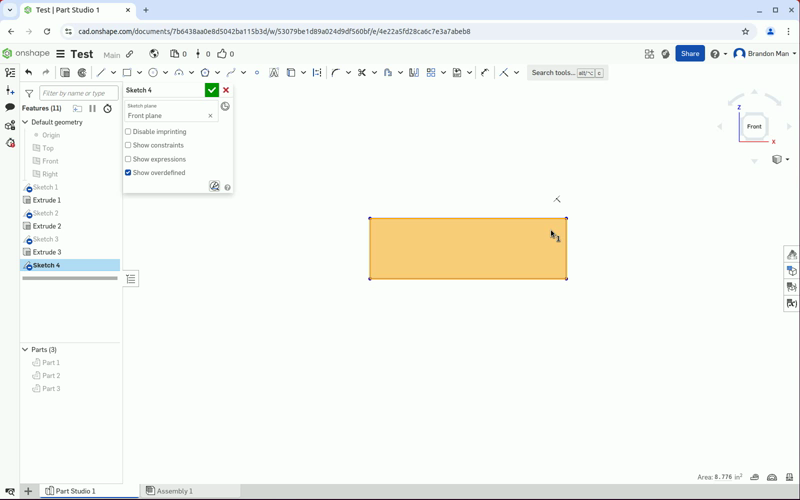
scroll(-6)
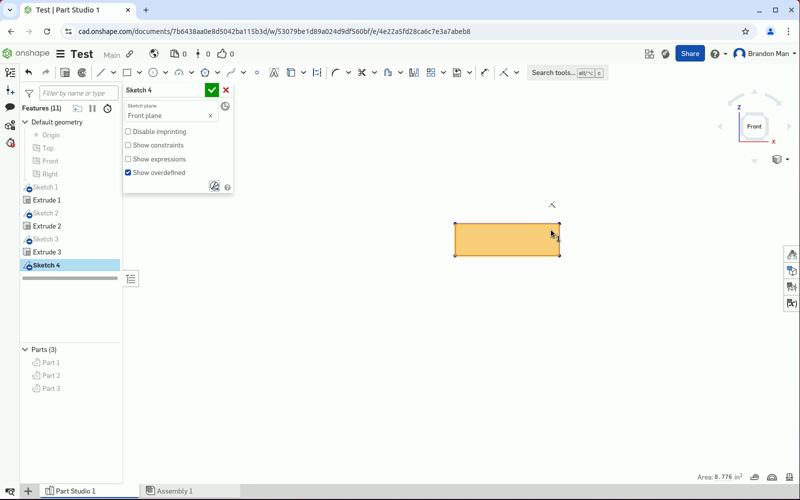
scroll(-6)
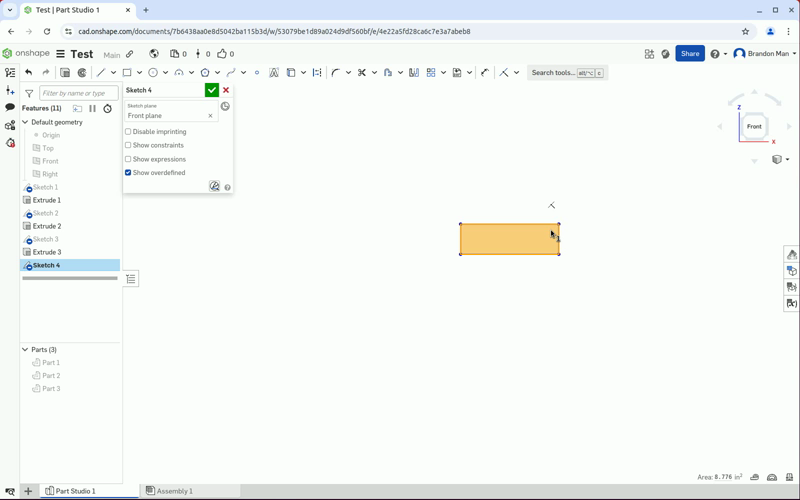
scroll(-6)
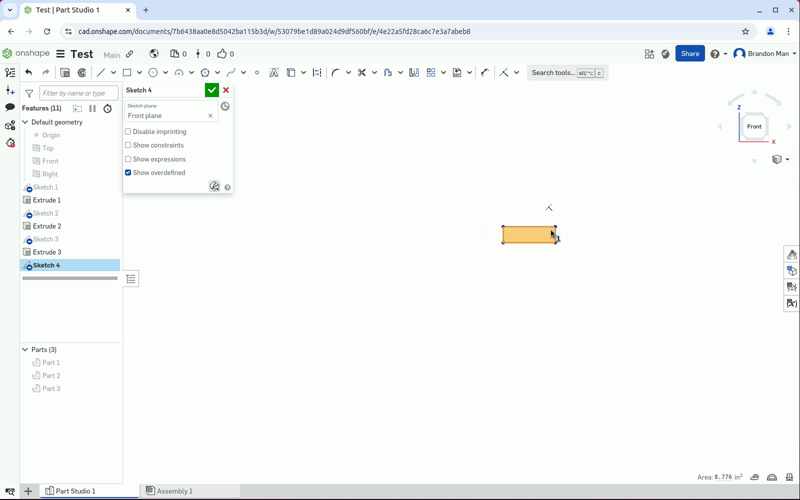
scroll(-6)
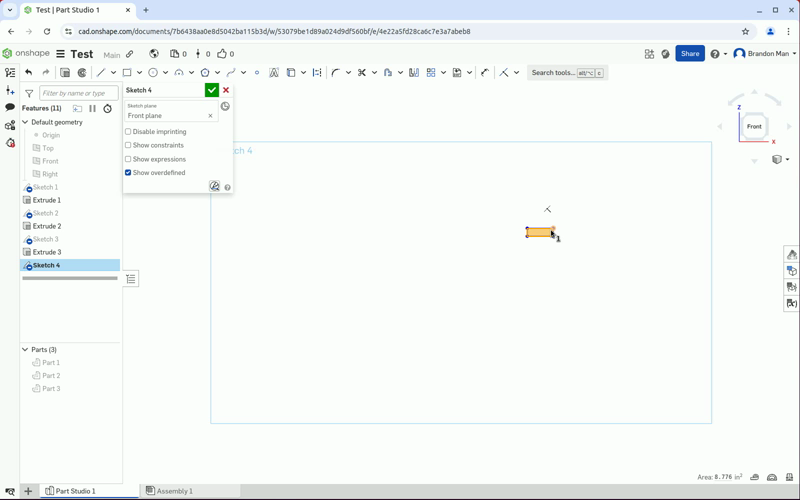
mouse_move(73, 352)
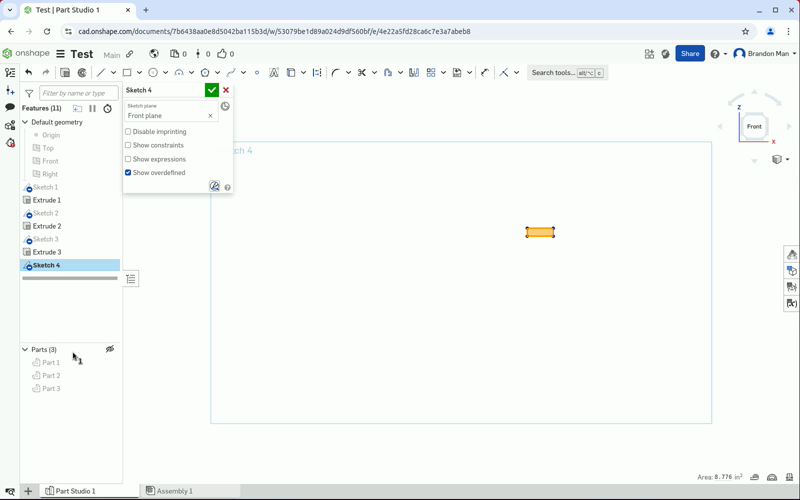
key(shift+y)
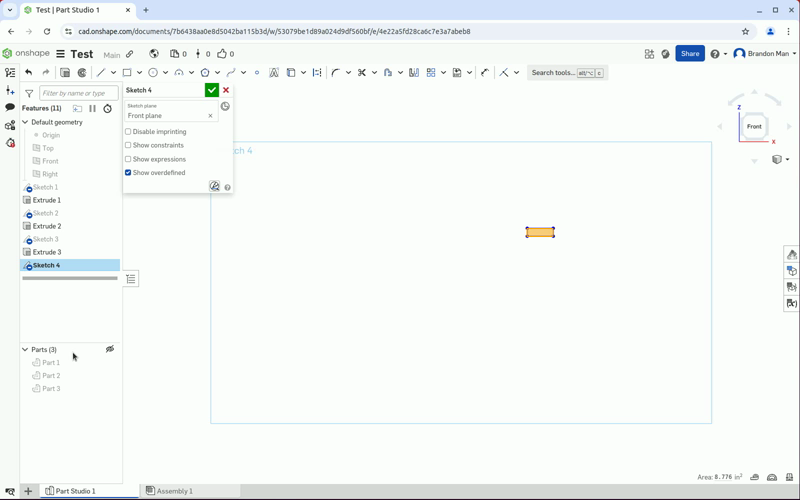
key(shift+e)
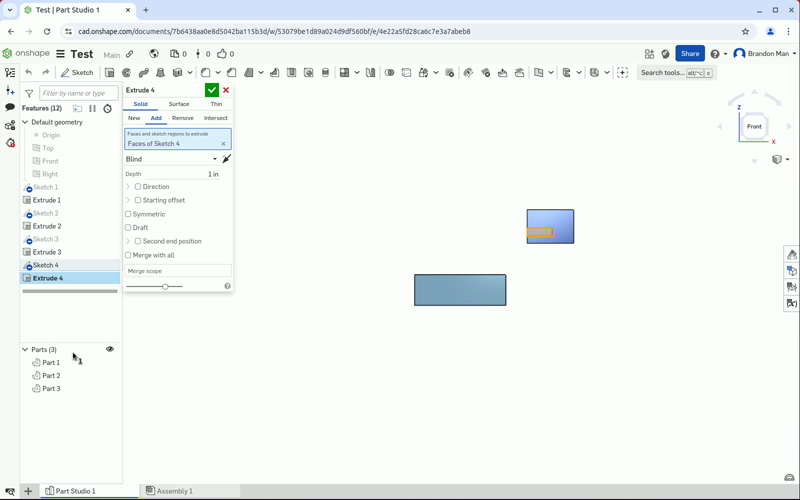
mouse_move(143, 106)
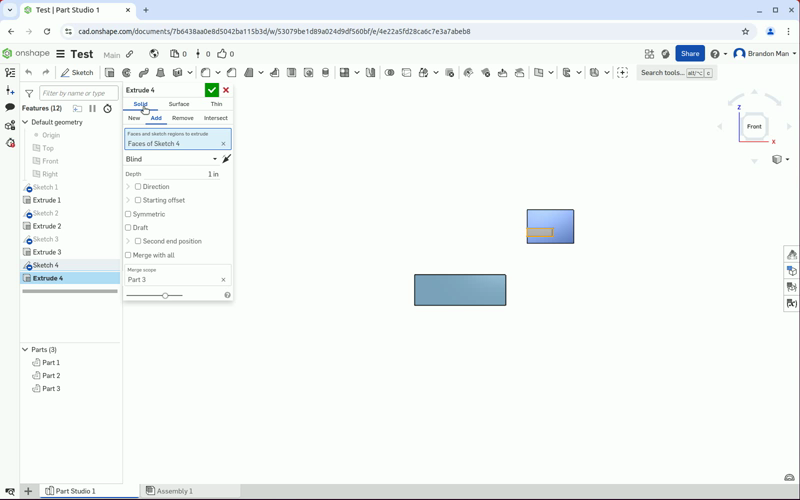
click(143, 106)
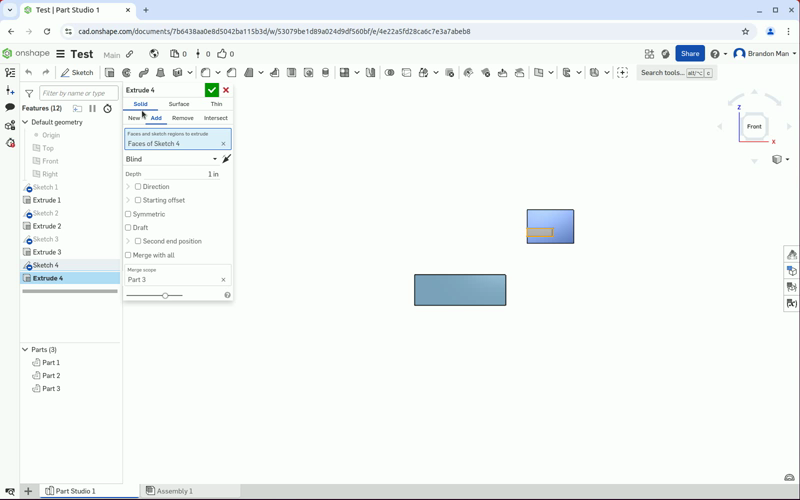
mouse_move(137, 120)
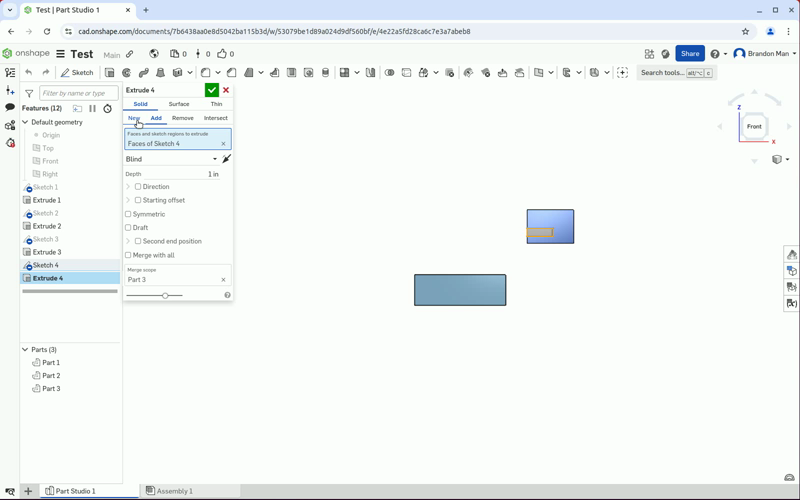
click(137, 120)
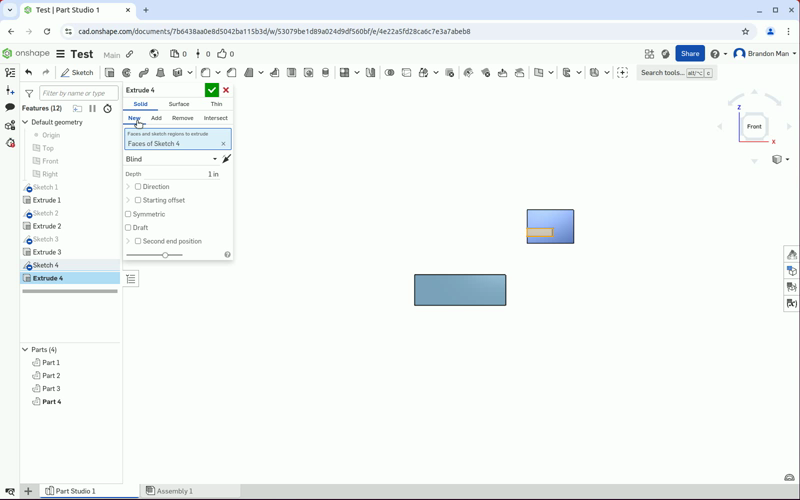
key(tab, 4)
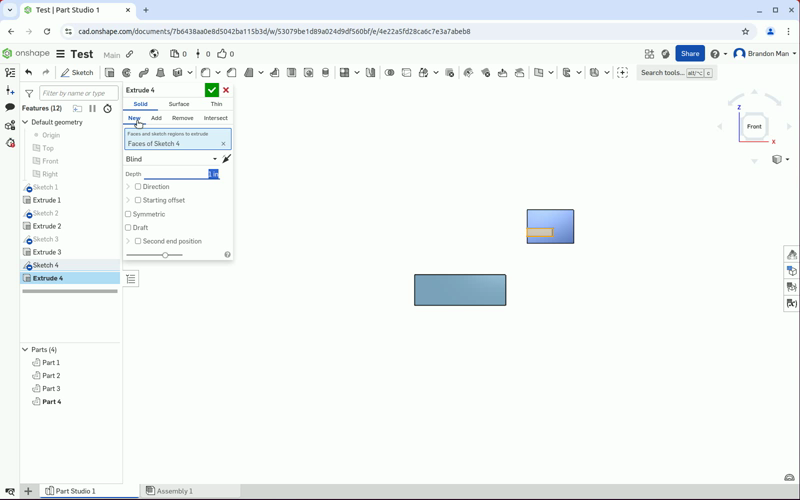
text(7.702)
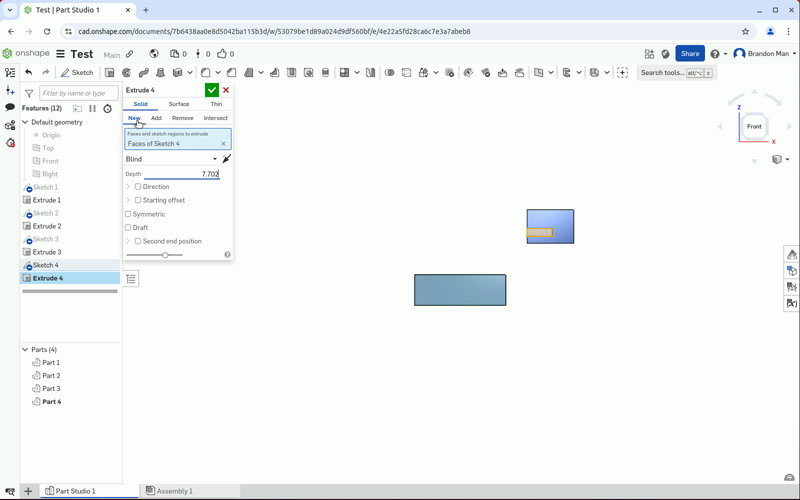
key(tab, 3)
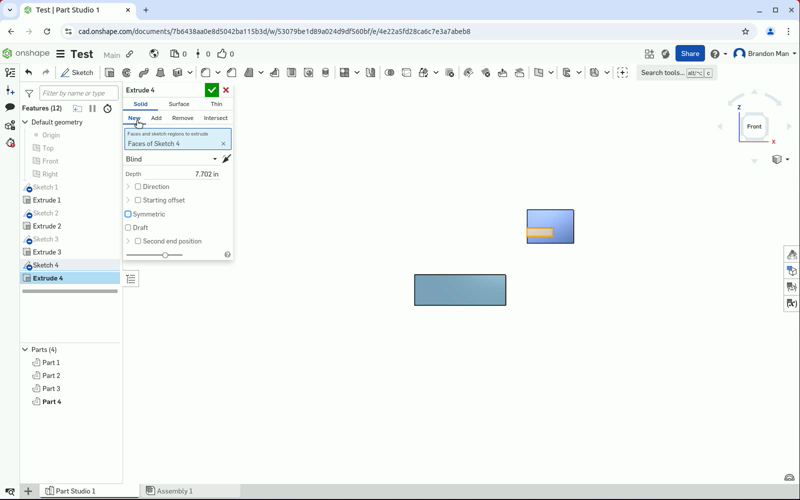
key(space)
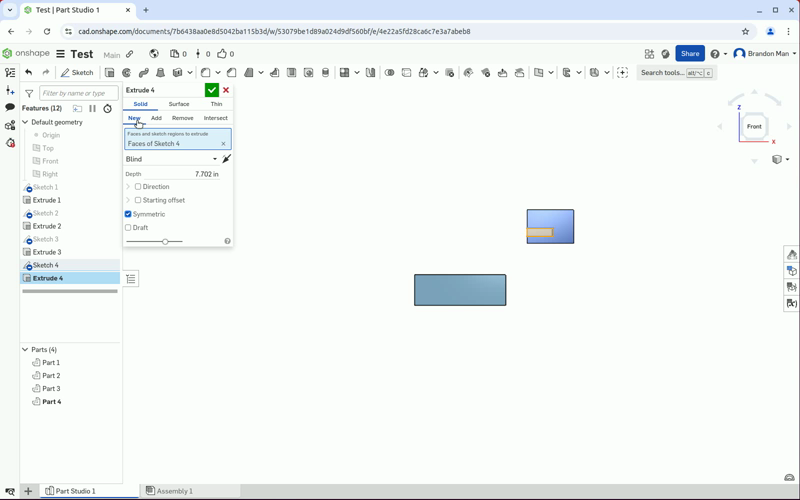
key(enter)
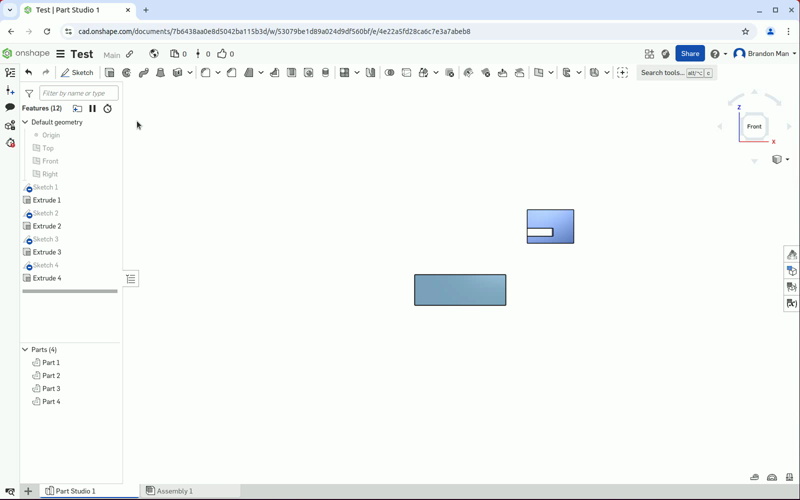
key(shift+h)
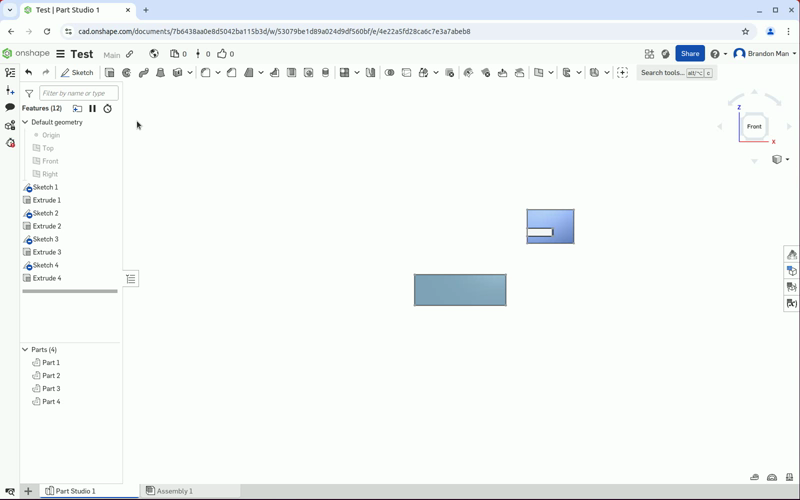
key(shift+h)
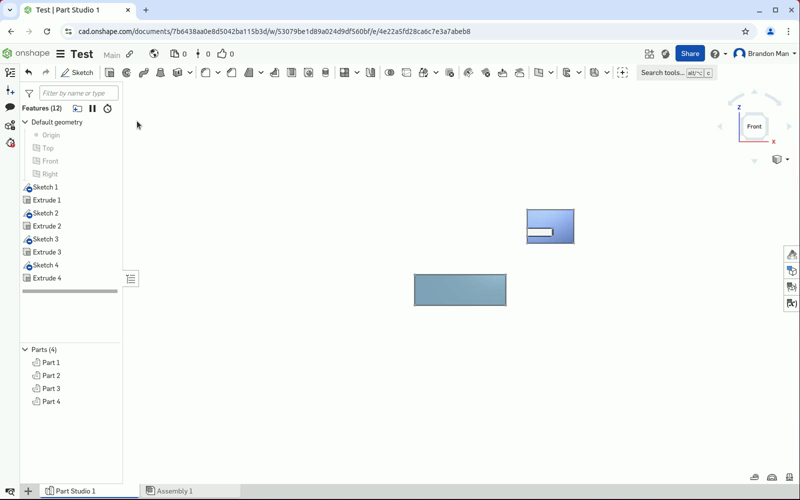
key(shift+7)
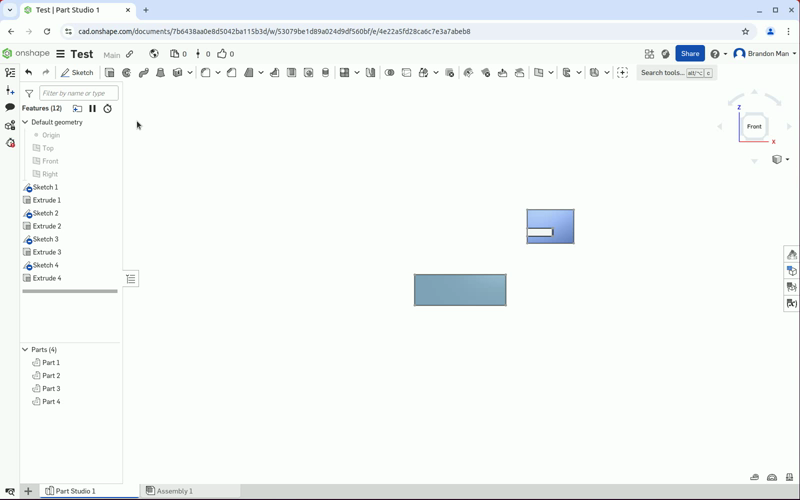
key(left, 2)
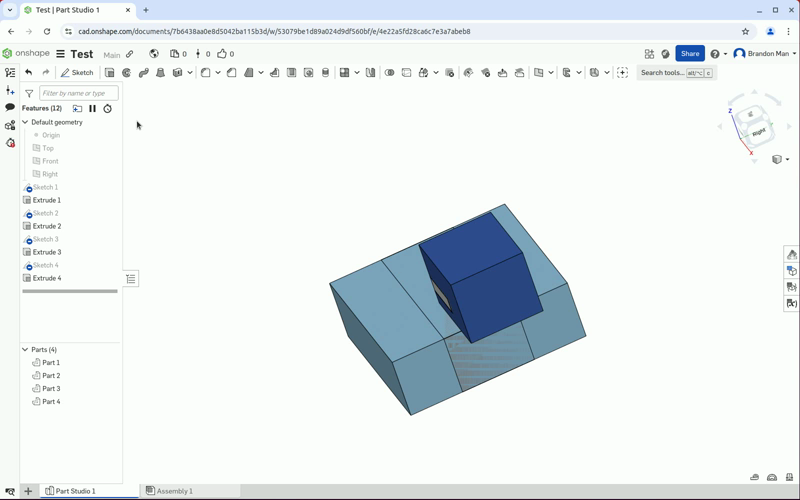
key(down, 2)
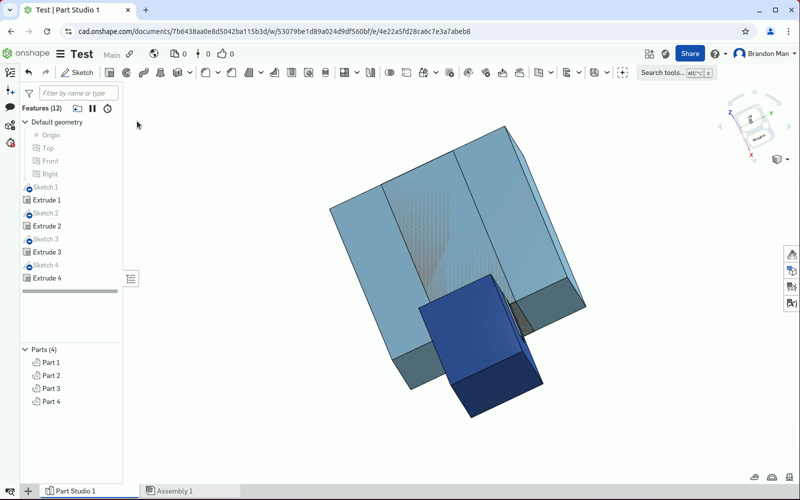
key(up, 2)
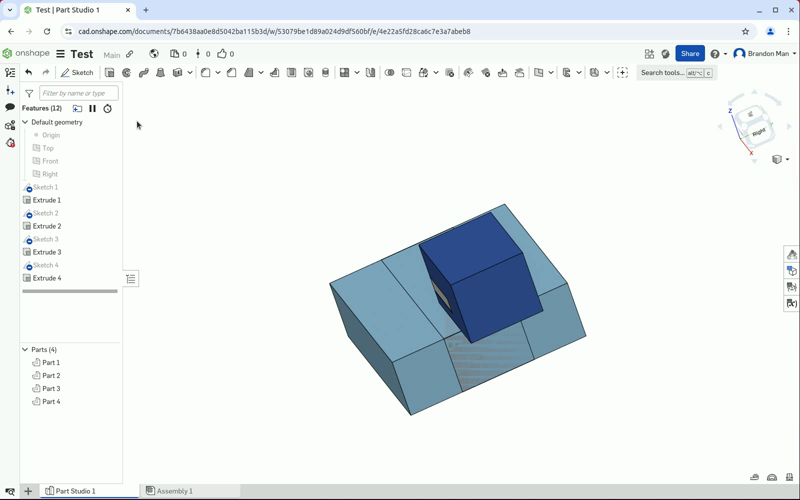
key(right, 2)
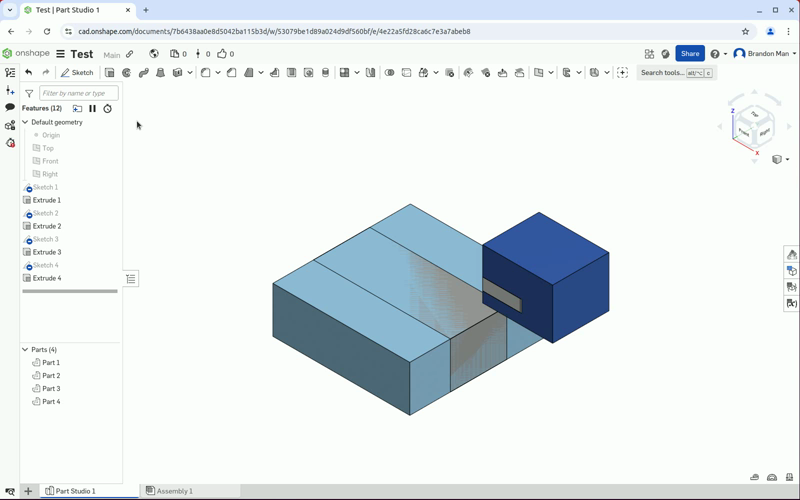
mouse_move(73, 189)
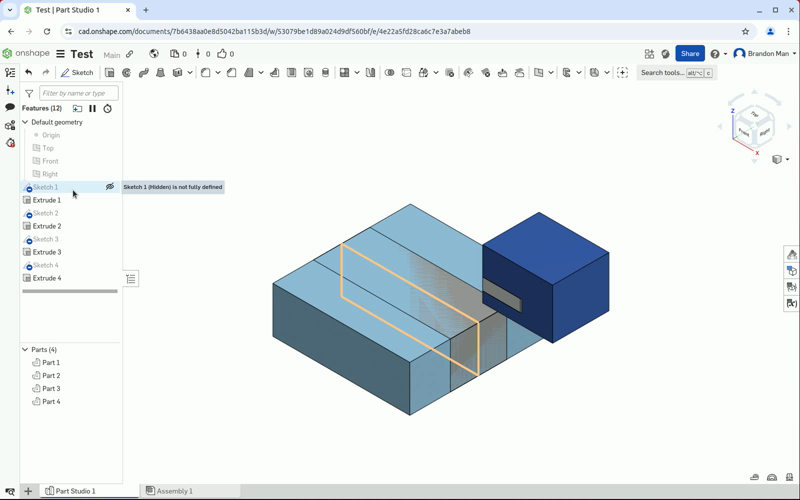
click(73, 189)